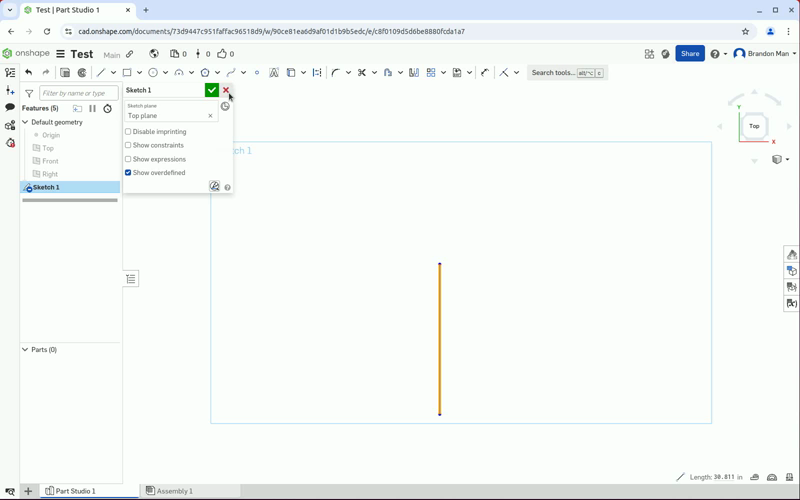
key(shift+h)
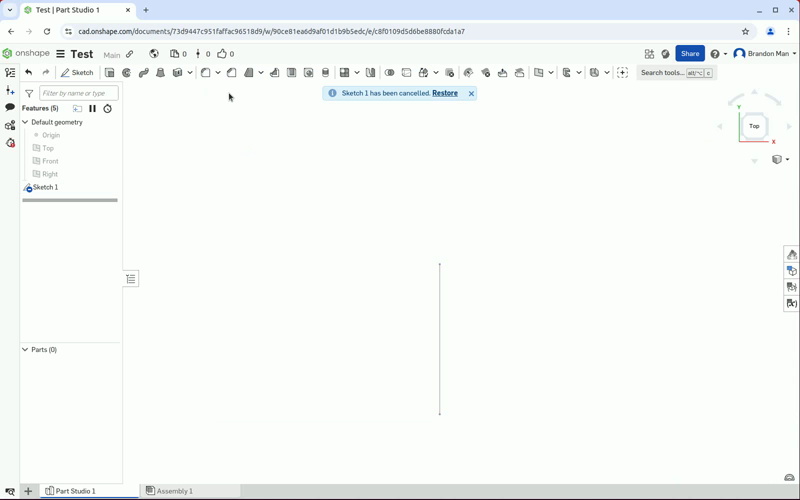
key(shift+s)
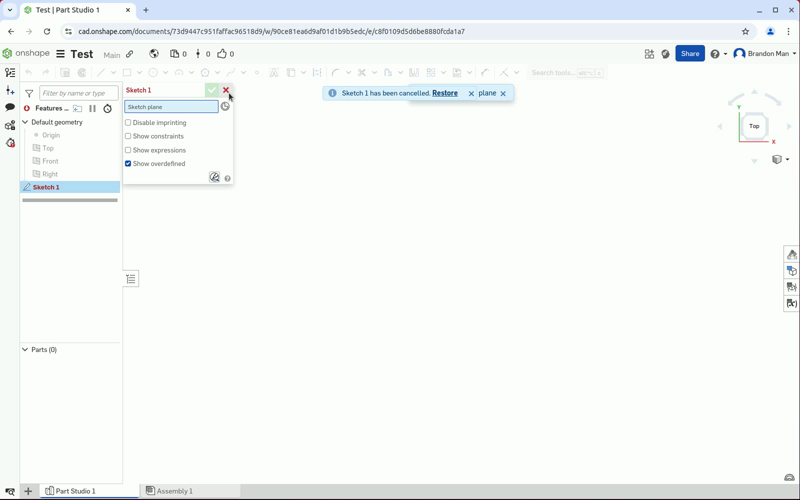
mouse_move(73, 150)
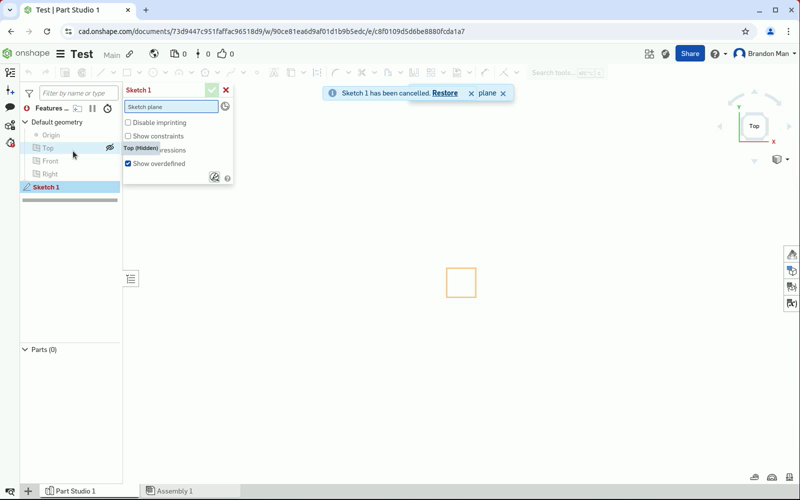
click(73, 150)
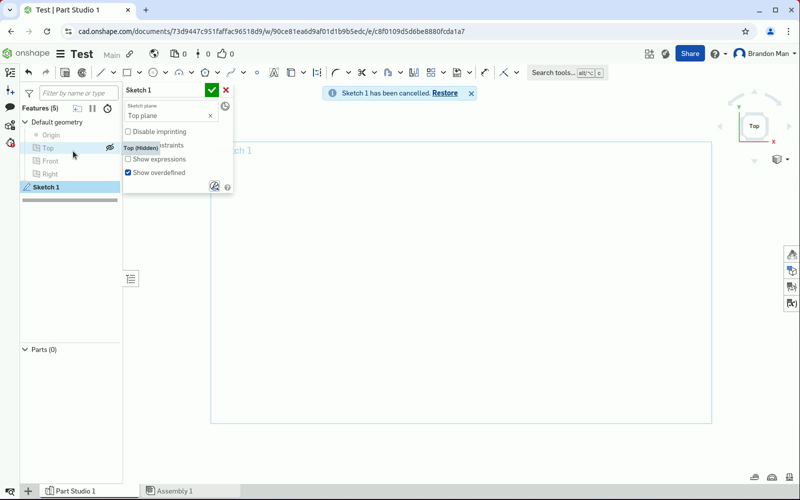
mouse_move(73, 352)
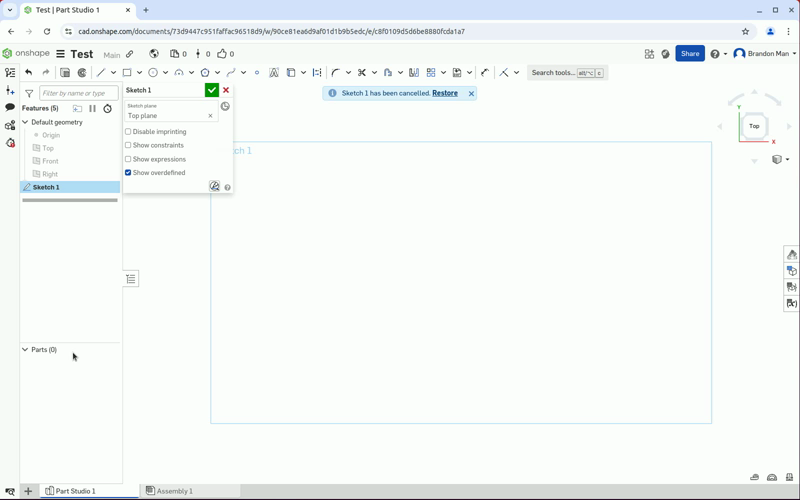
key(y)
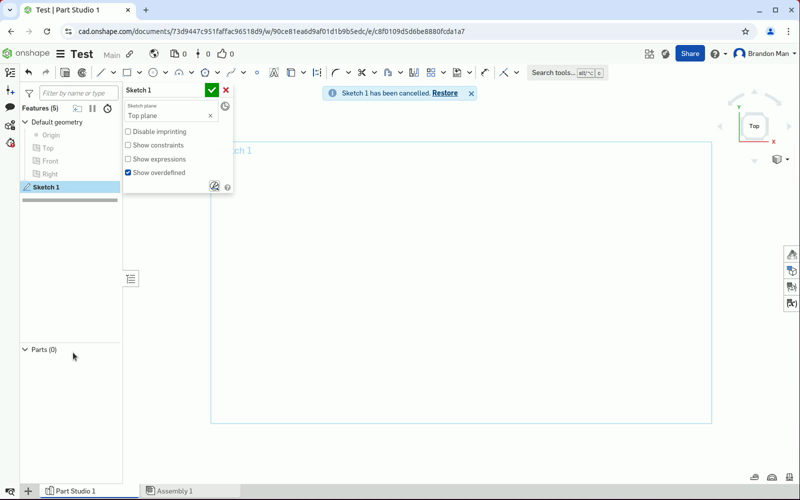
key(l)
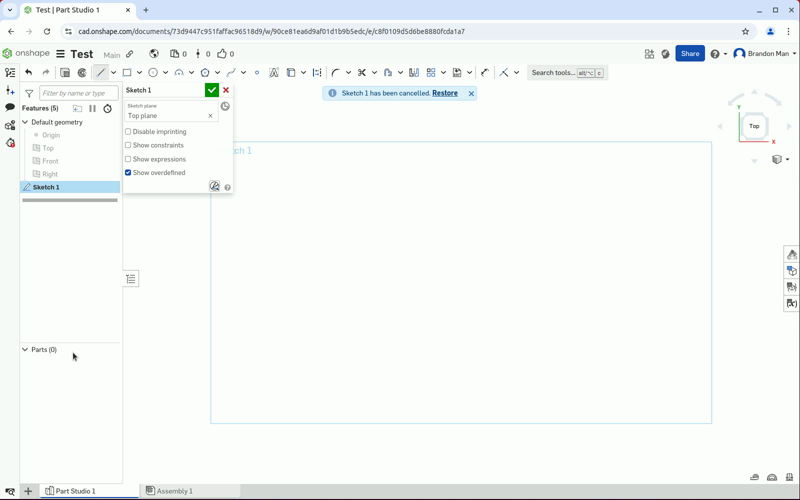
key_down(shift)
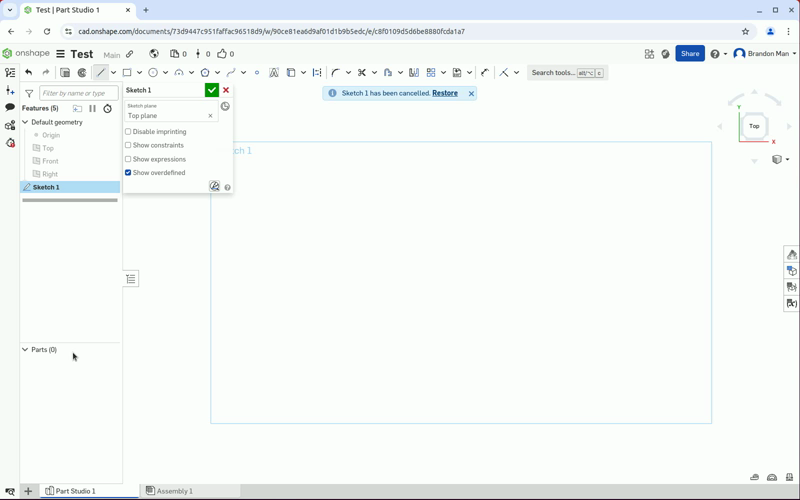
mouse_move(460, 282)
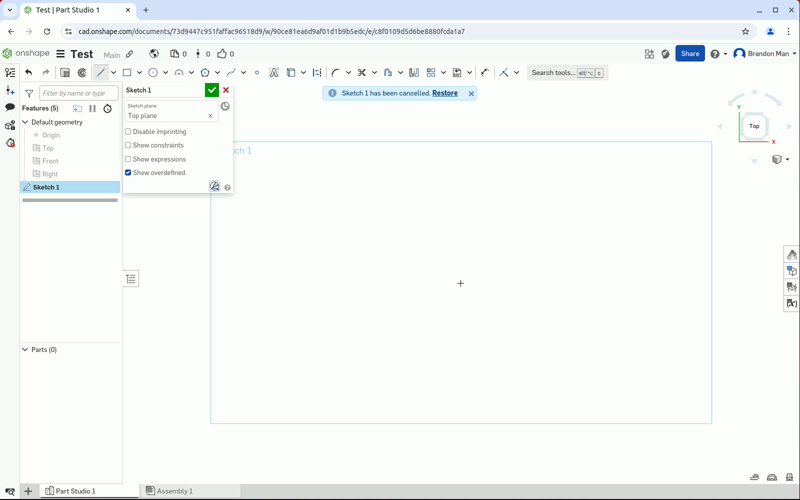
click(460, 282)
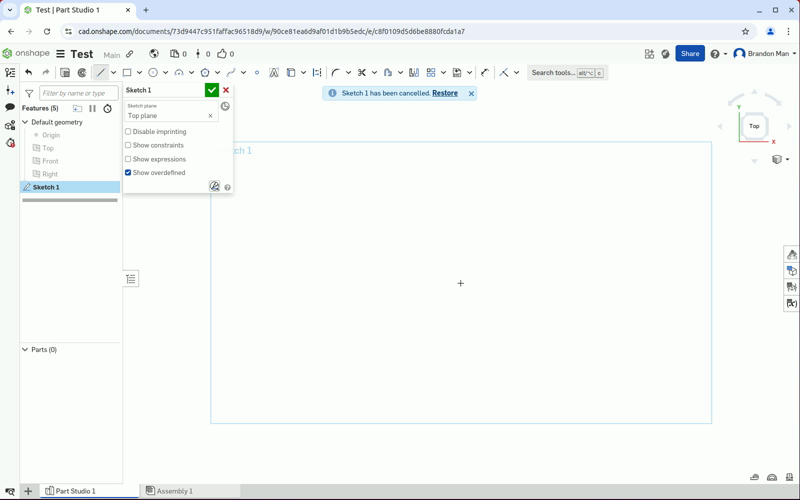
key_up(shift)
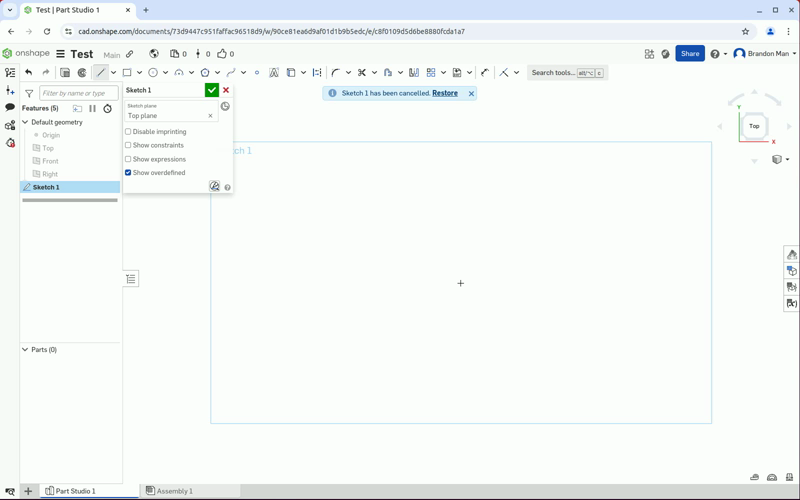
key_down(shift)
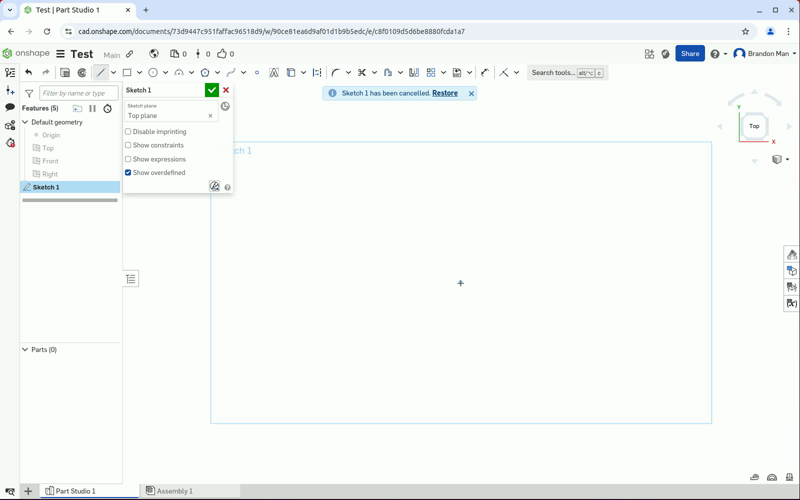
mouse_move(490, 282)
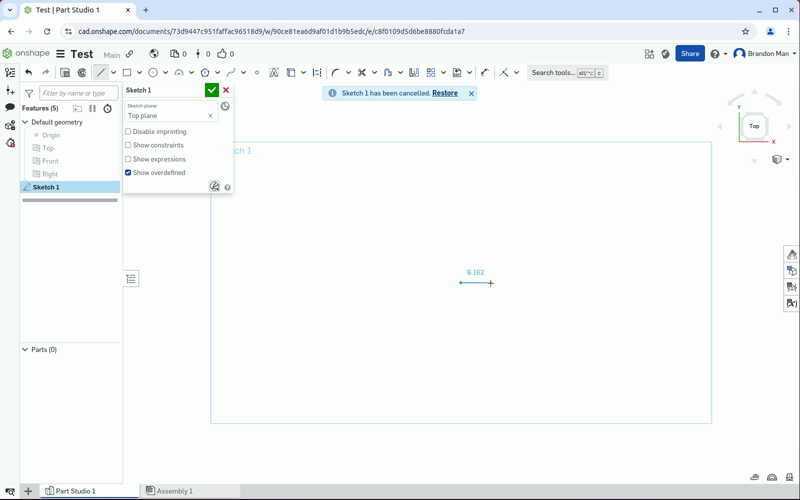
mouse_move(483, 282)
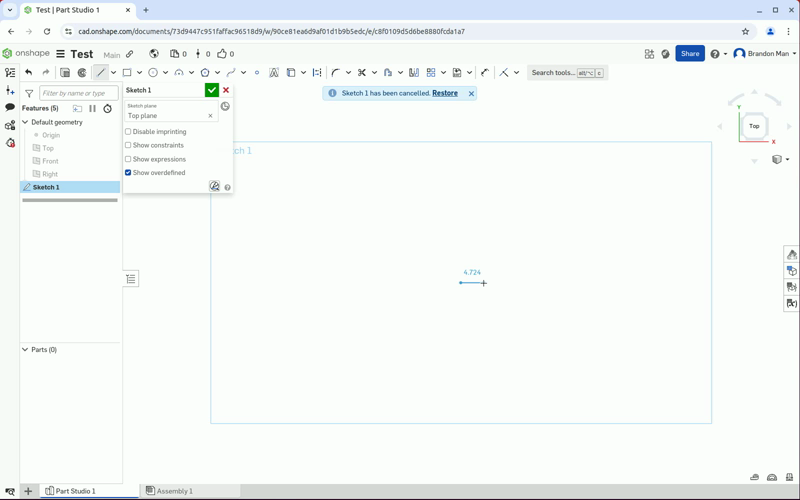
click(483, 282)
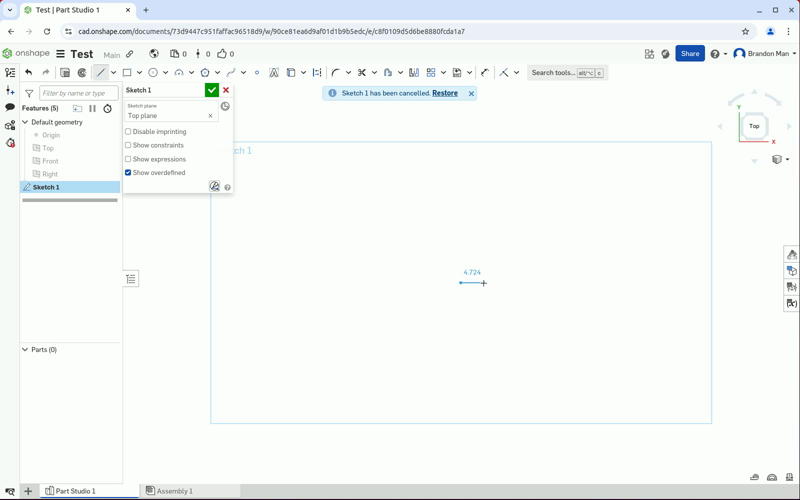
key_up(shift)
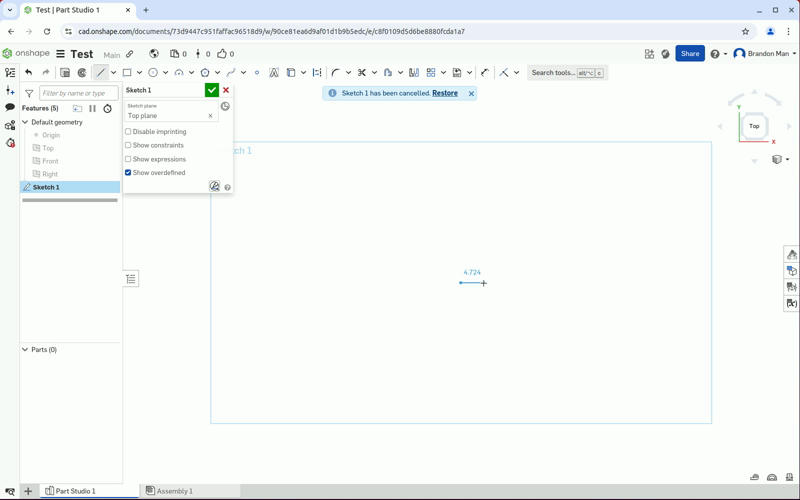
key_down(shift)
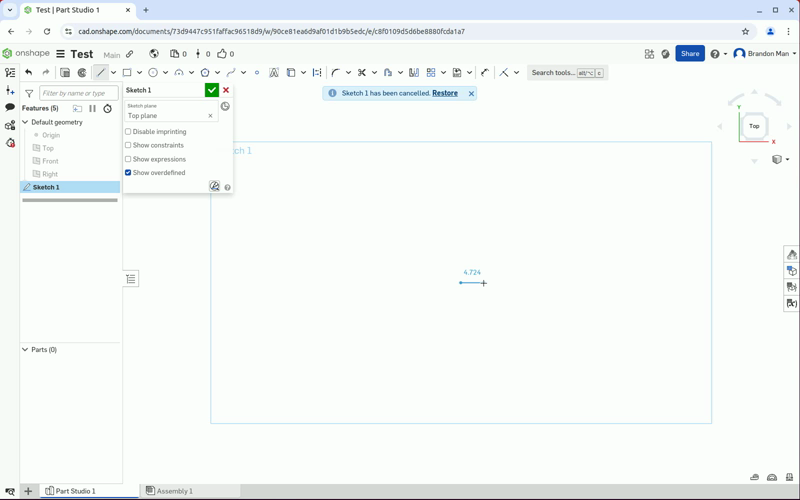
mouse_move(513, 282)
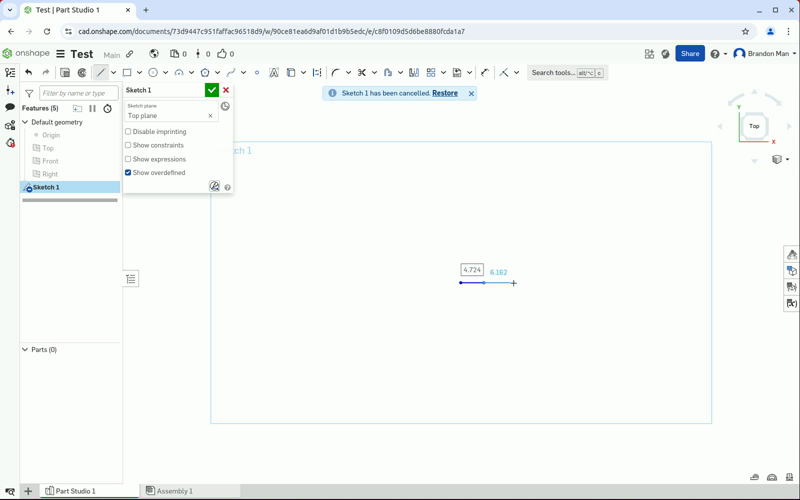
mouse_move(483, 237)
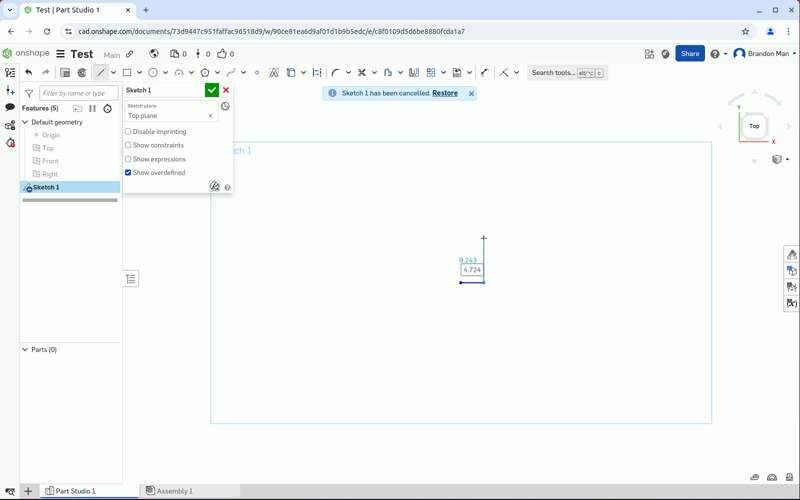
click(483, 237)
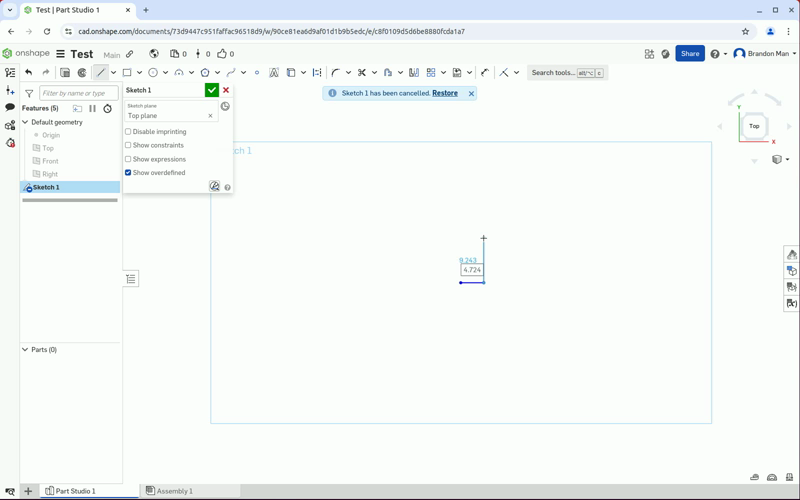
key_up(shift)
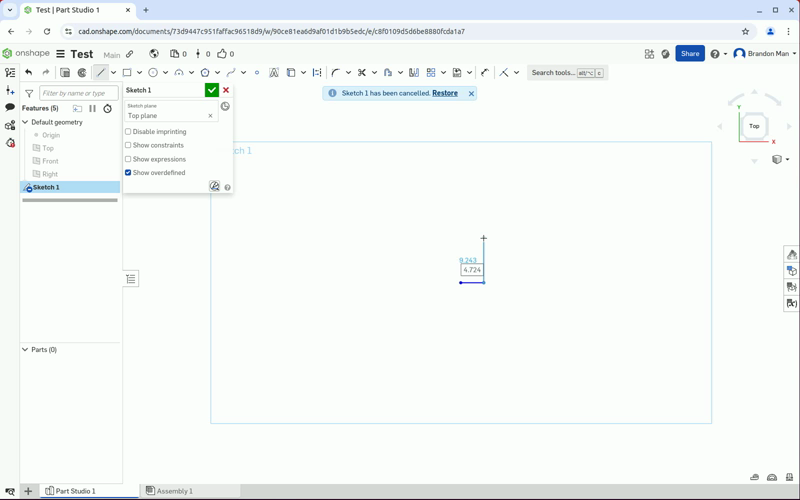
key_down(shift)
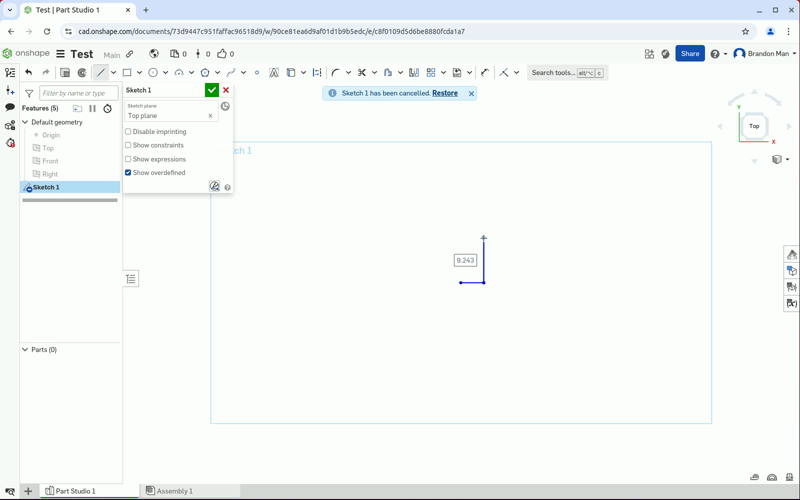
mouse_move(513, 237)
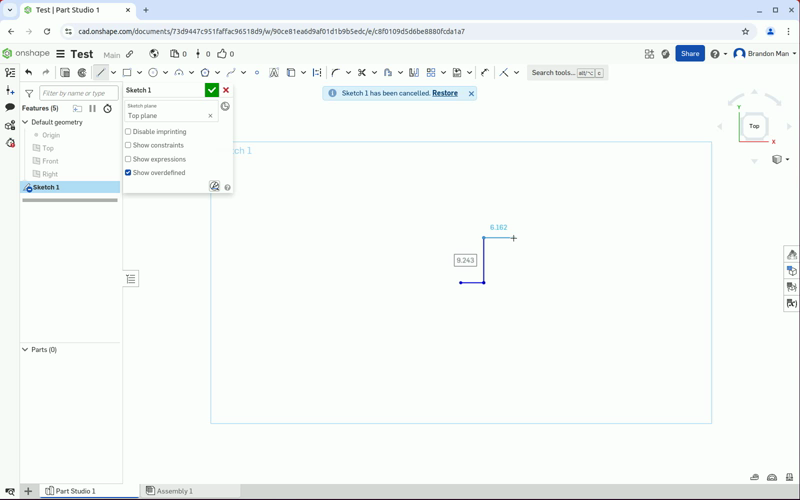
mouse_move(460, 237)
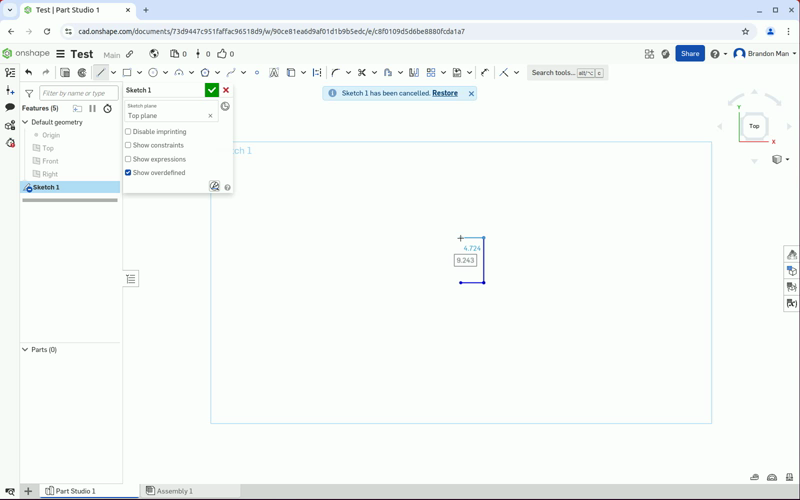
click(460, 237)
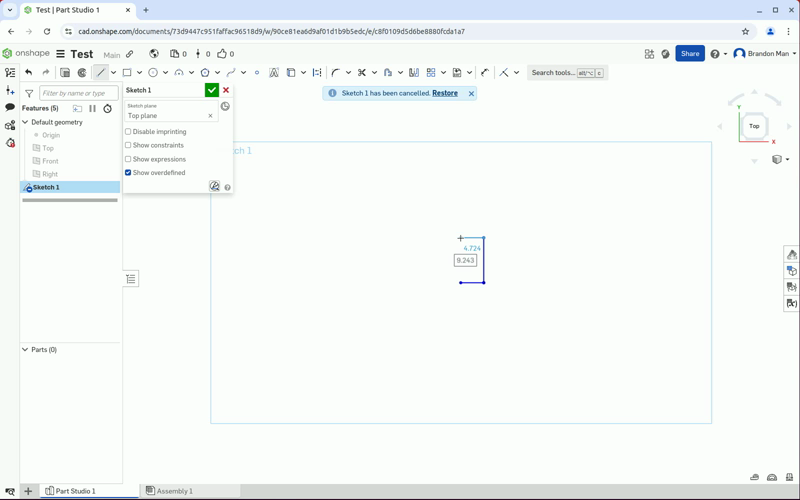
key_up(shift)
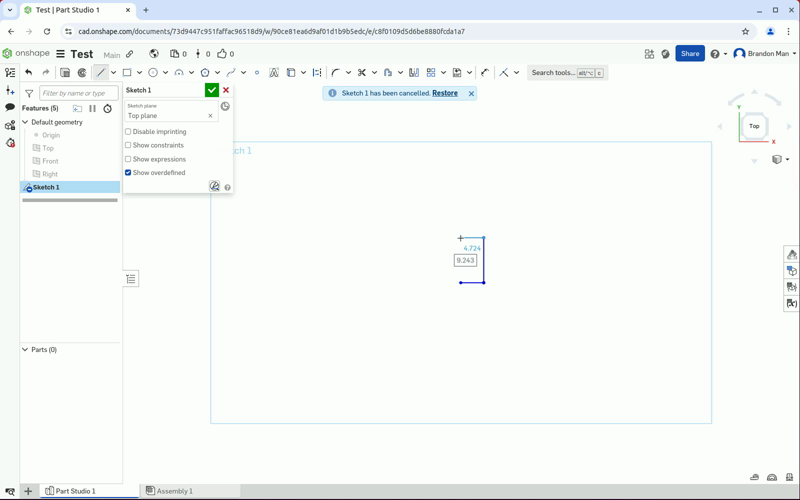
mouse_move(490, 237)
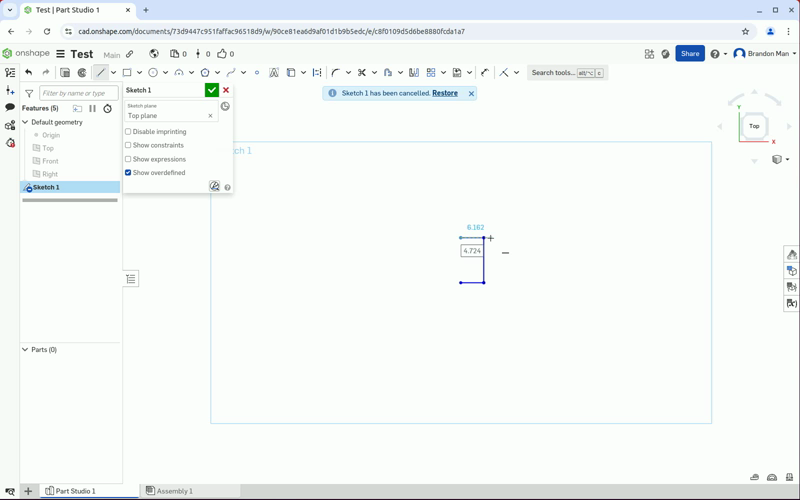
key_down(shift)
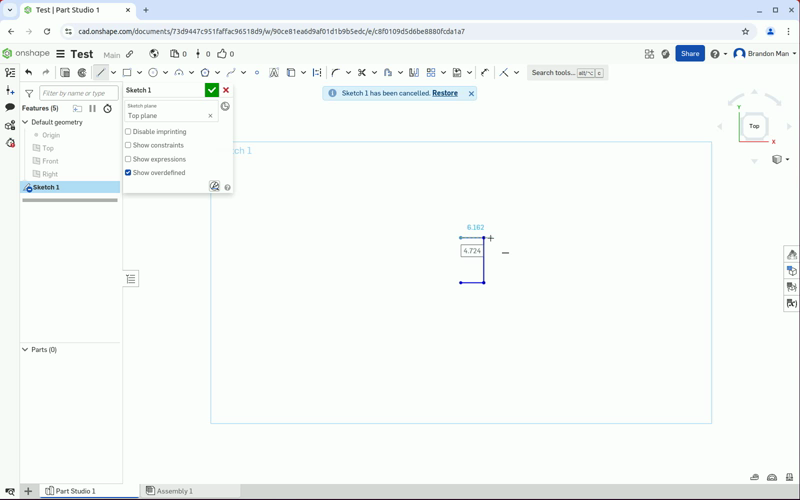
mouse_move(460, 282)
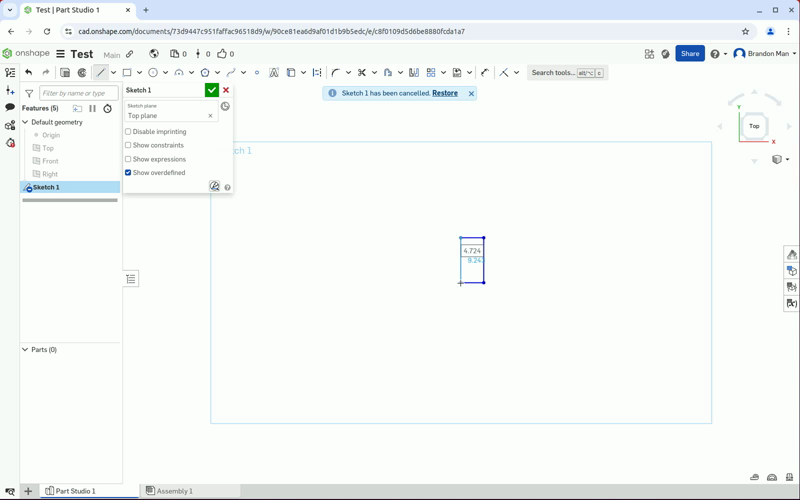
key_up(shift)
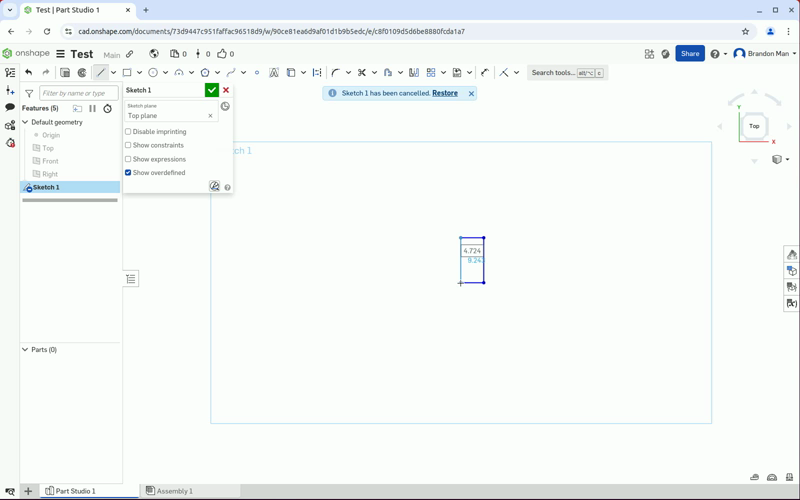
click(460, 282)
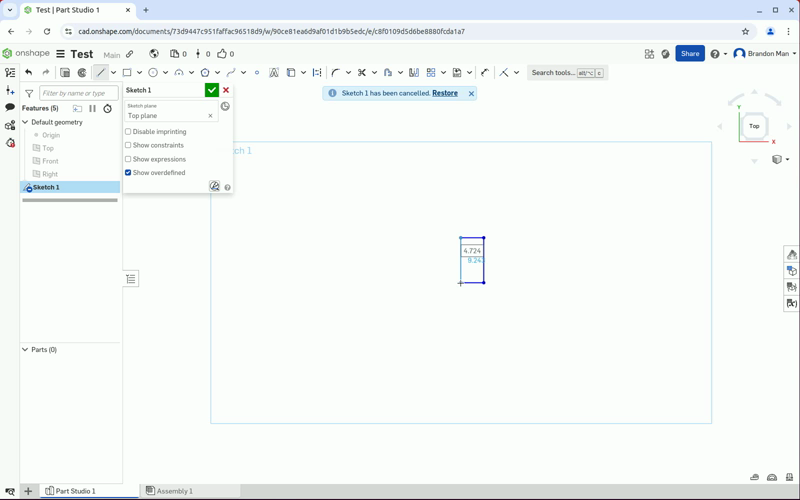
key(esc)
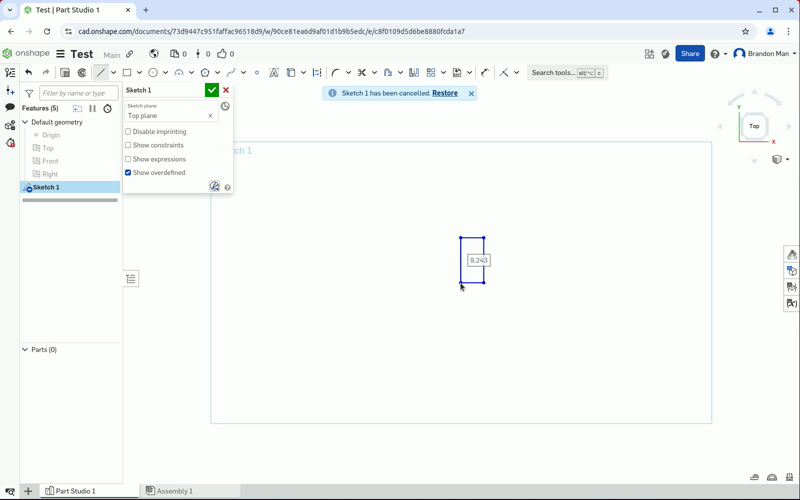
mouse_move(480, 267)
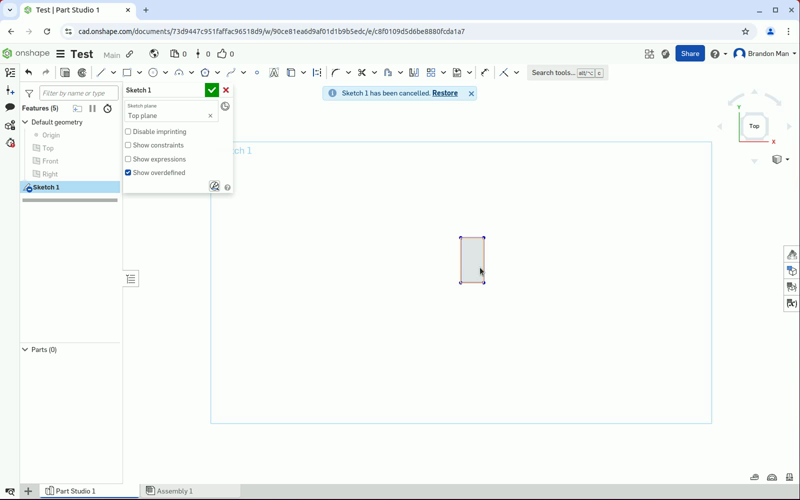
scroll(6)
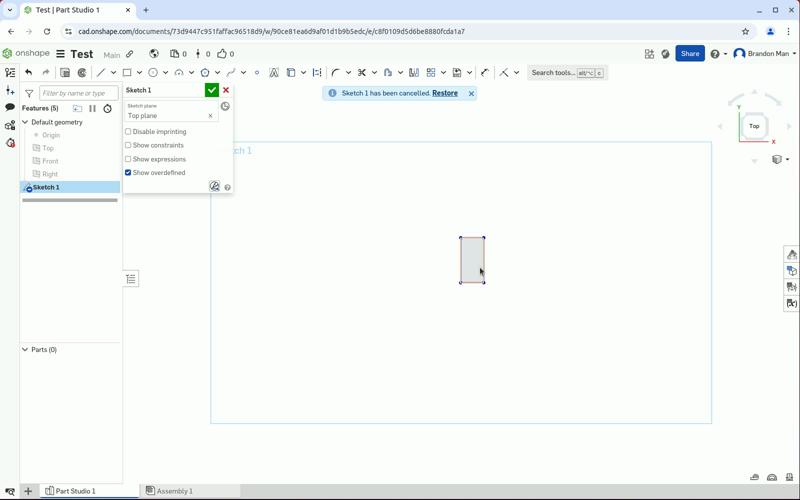
scroll(6)
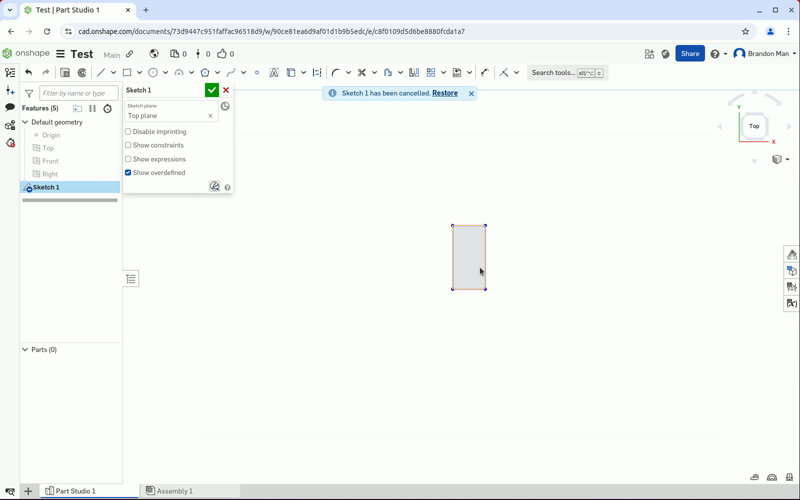
scroll(6)
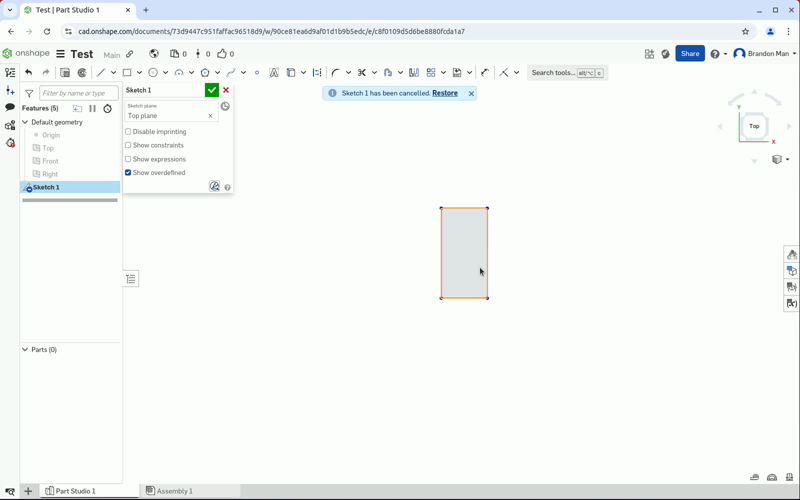
scroll(6)
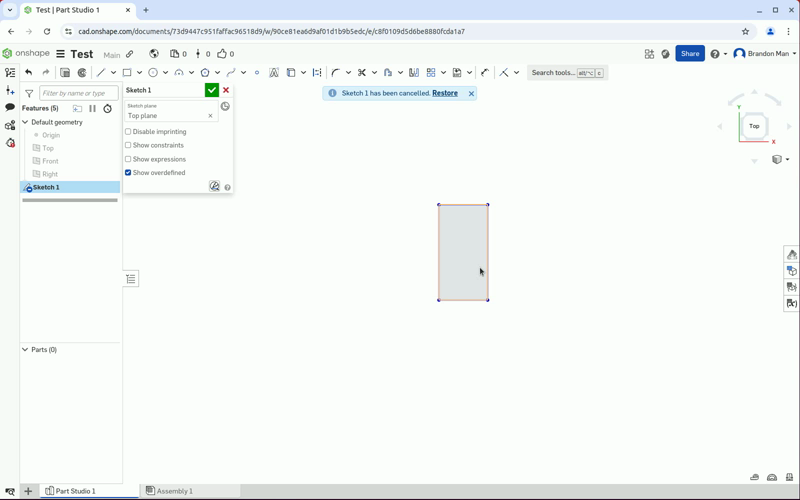
scroll(6)
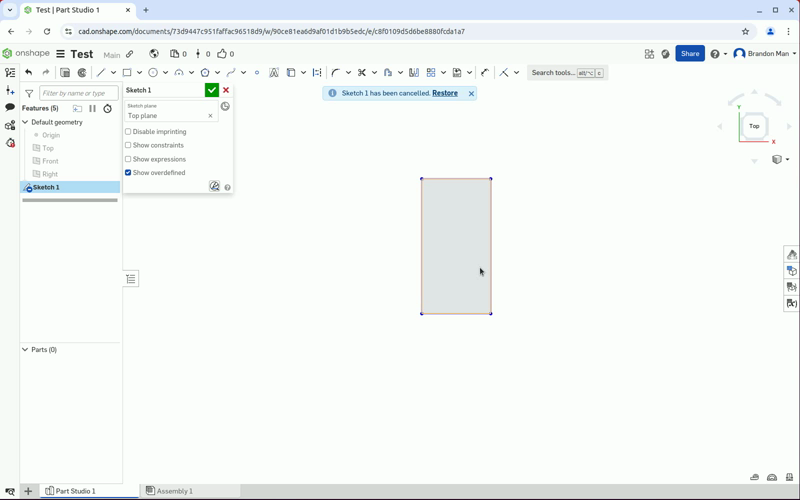
scroll(6)
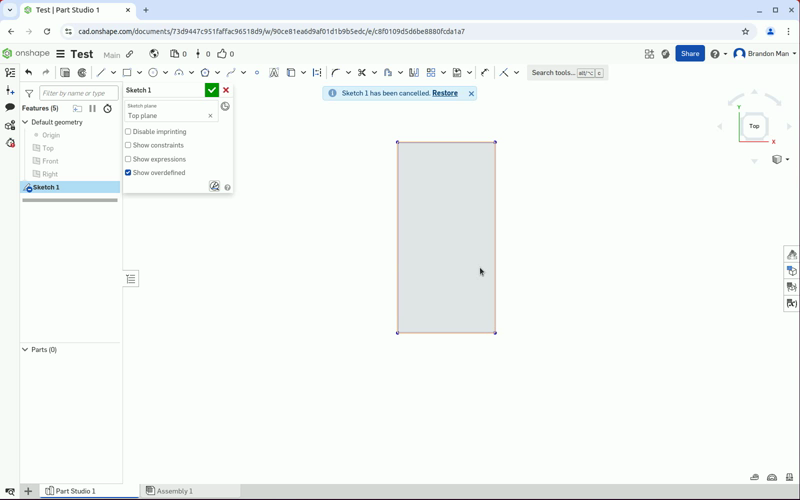
scroll(6)
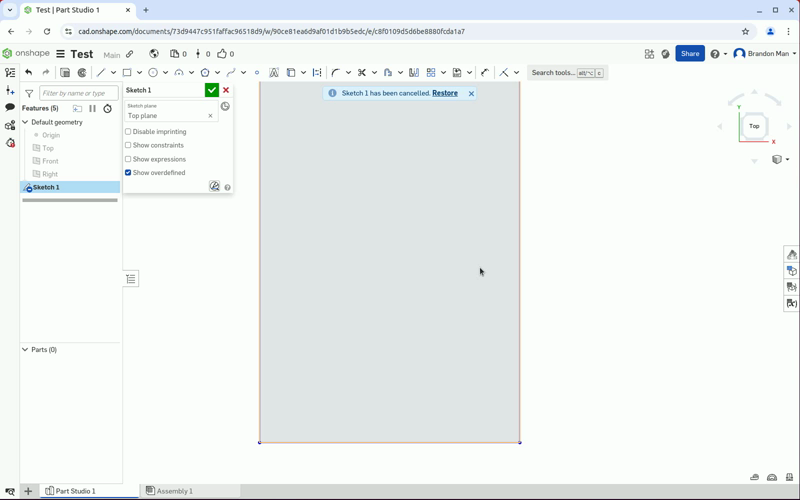
click(480, 267)
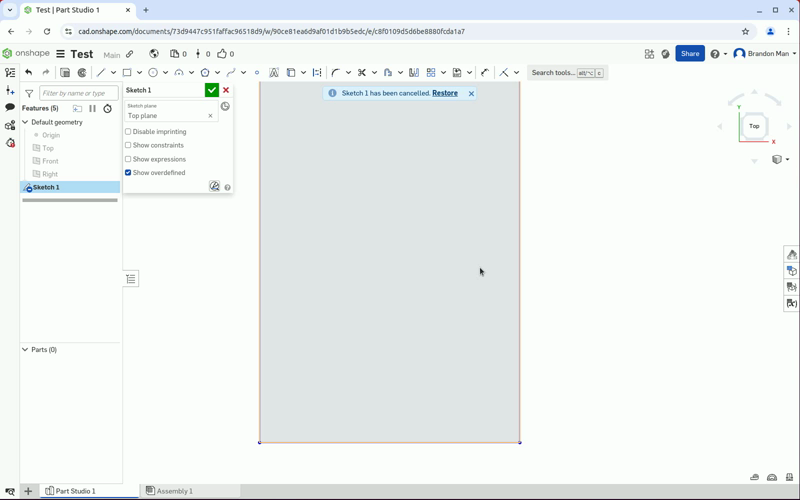
scroll(-6)
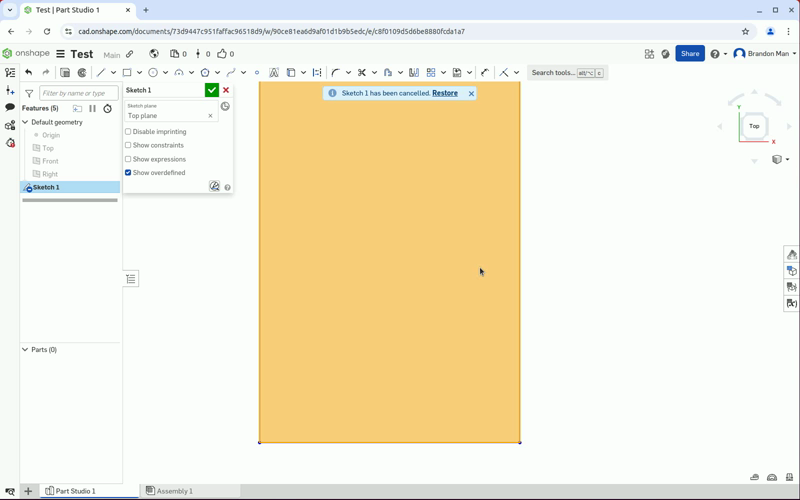
scroll(-6)
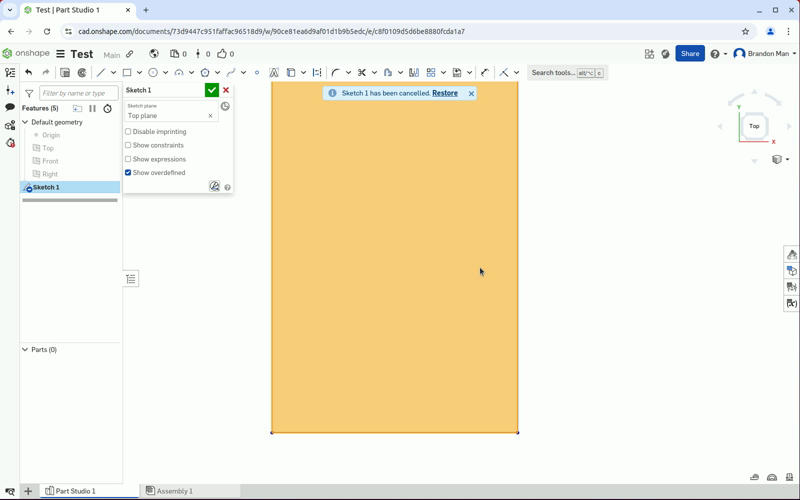
scroll(-6)
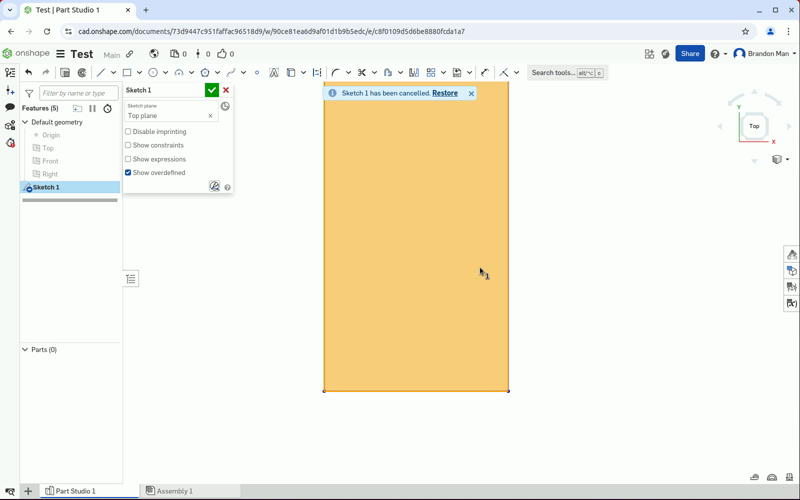
scroll(-6)
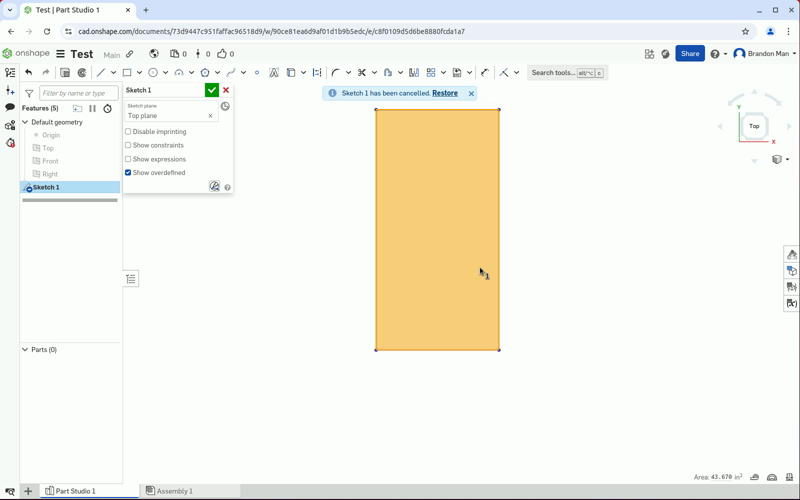
scroll(-6)
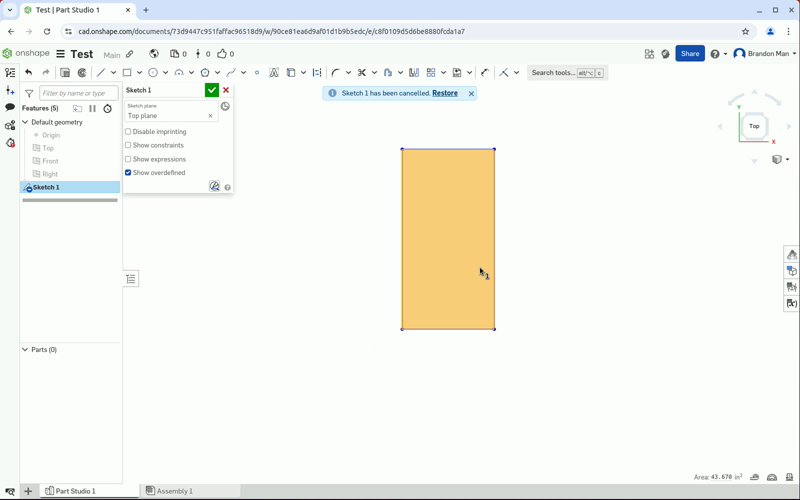
scroll(-6)
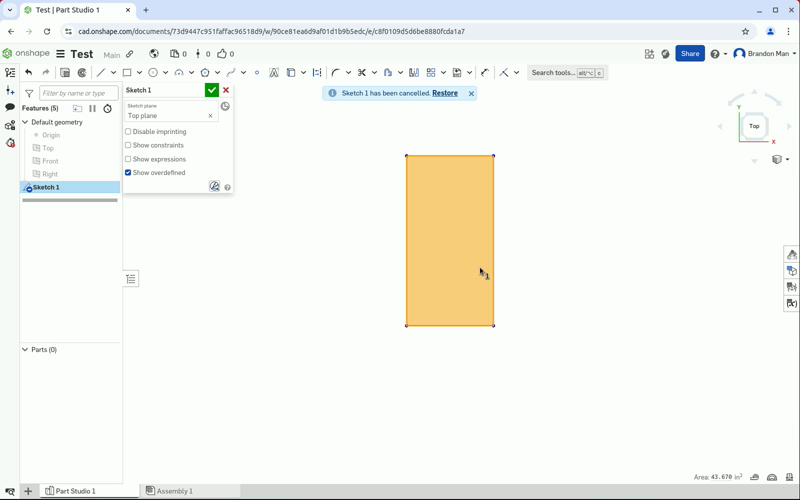
scroll(-6)
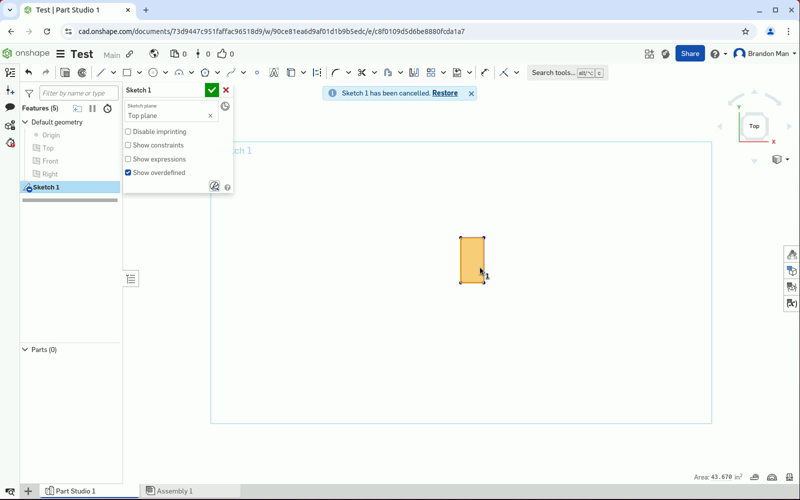
mouse_move(73, 352)
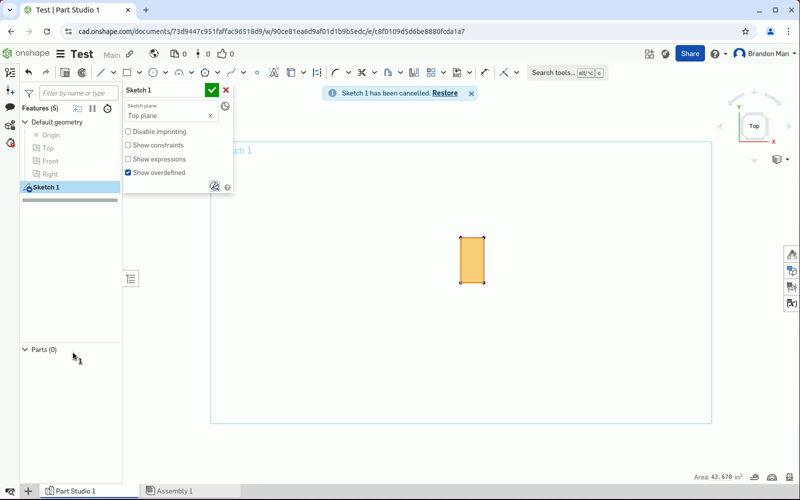
key(shift+y)
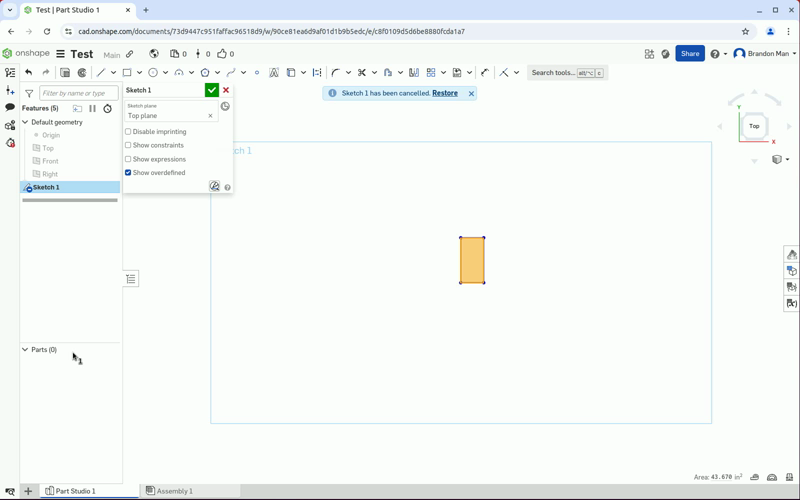
key(shift+e)
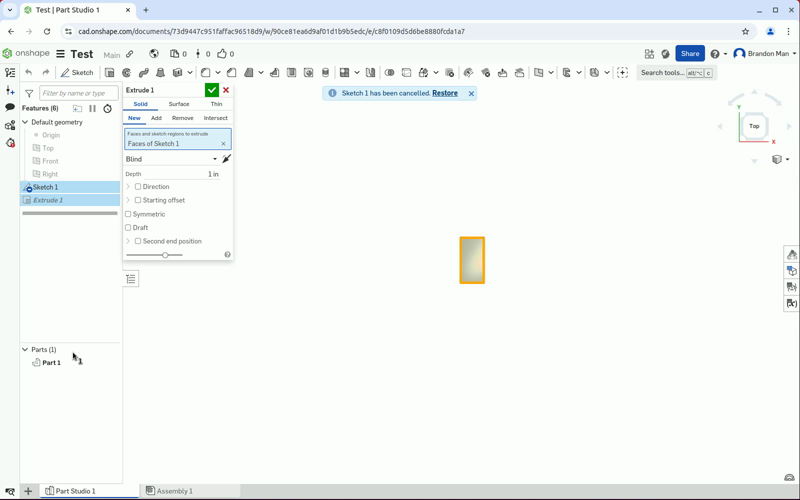
mouse_move(143, 106)
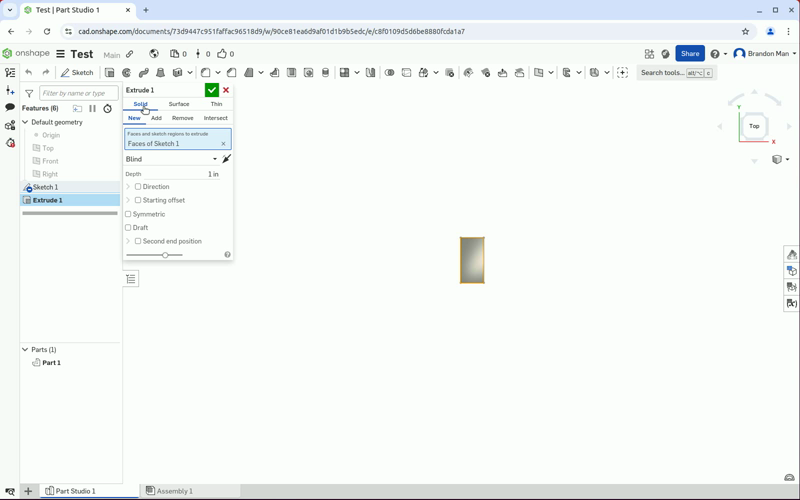
click(143, 106)
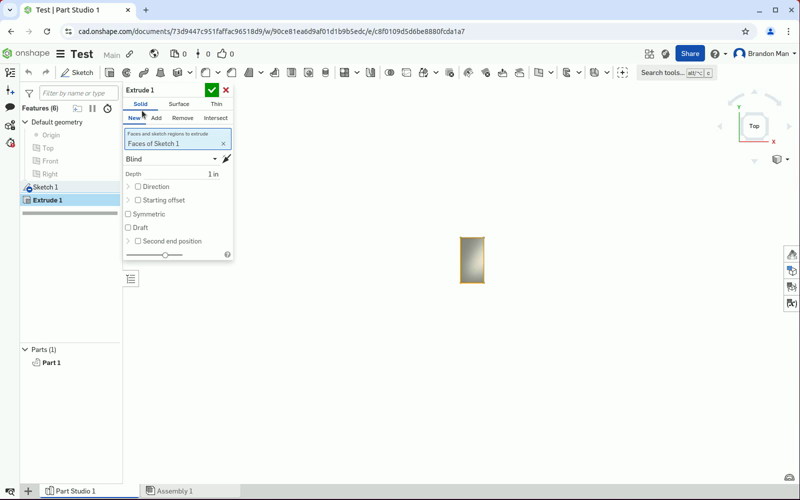
mouse_move(137, 120)
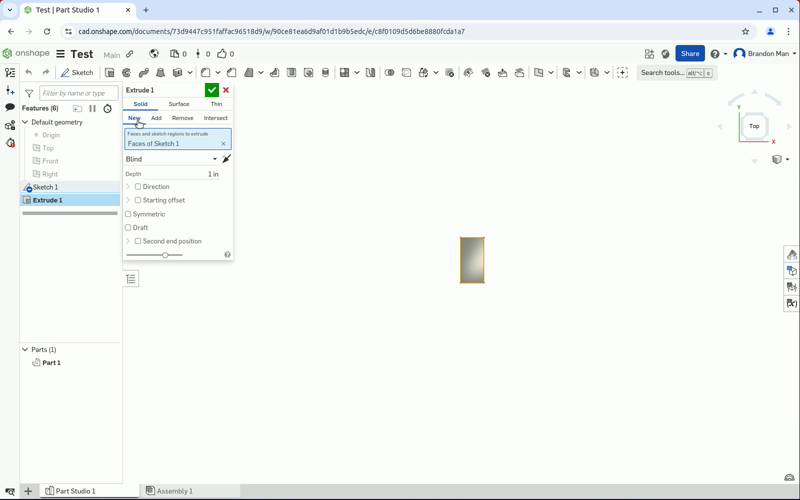
click(137, 120)
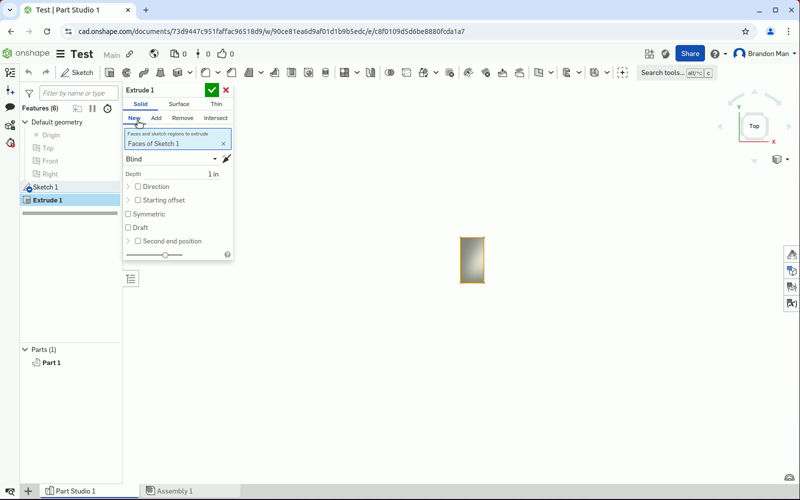
key(tab, 4)
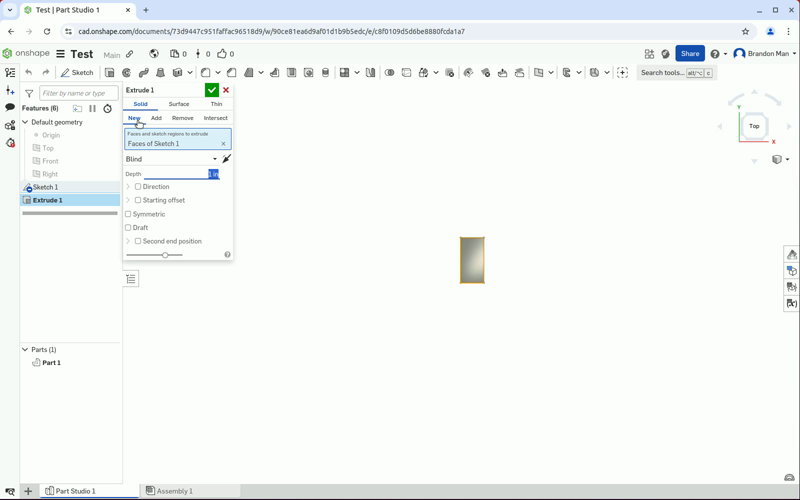
text(13.961)
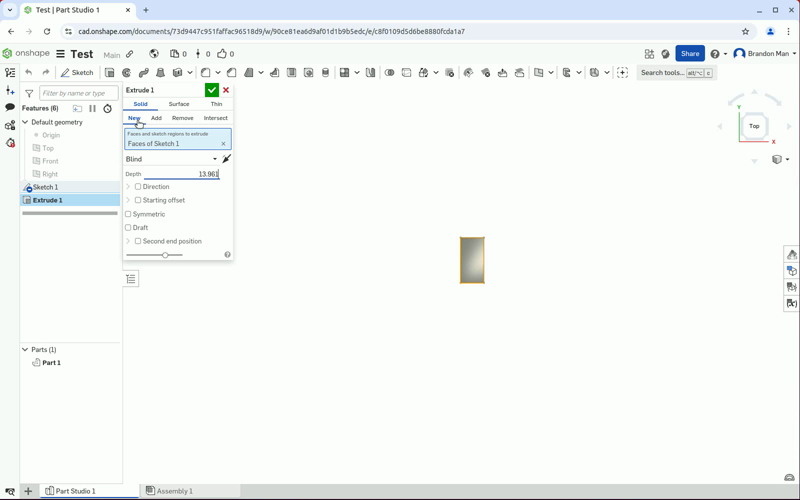
key(enter)
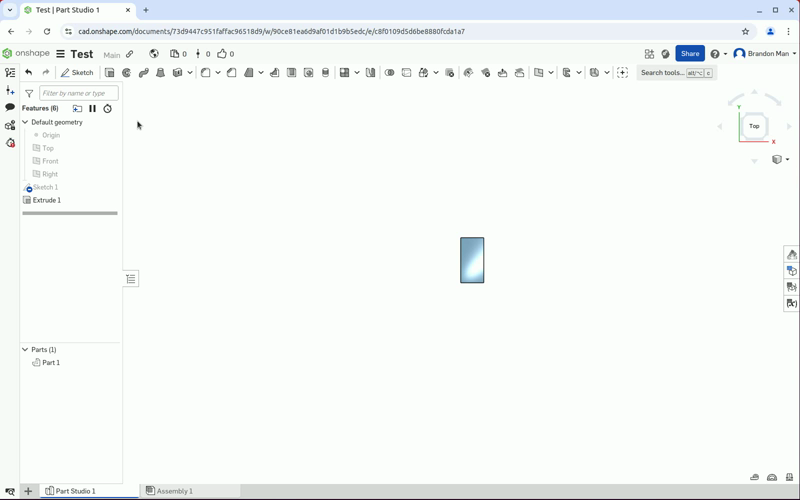
key(shift+h)
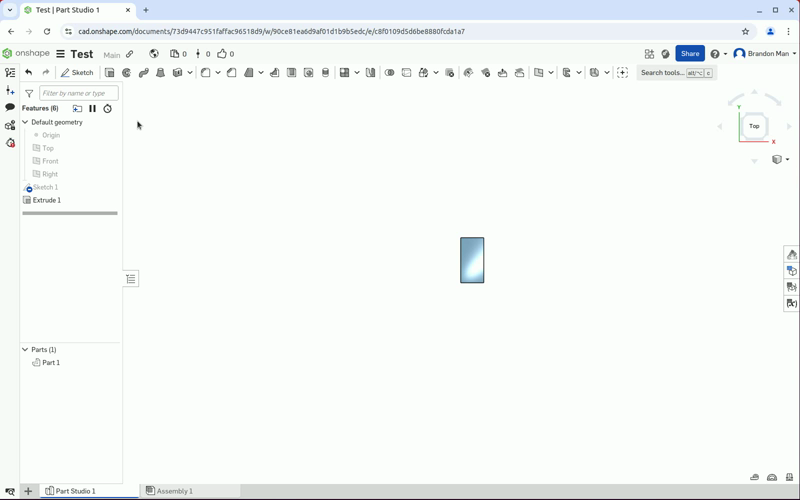
key(shift+h)
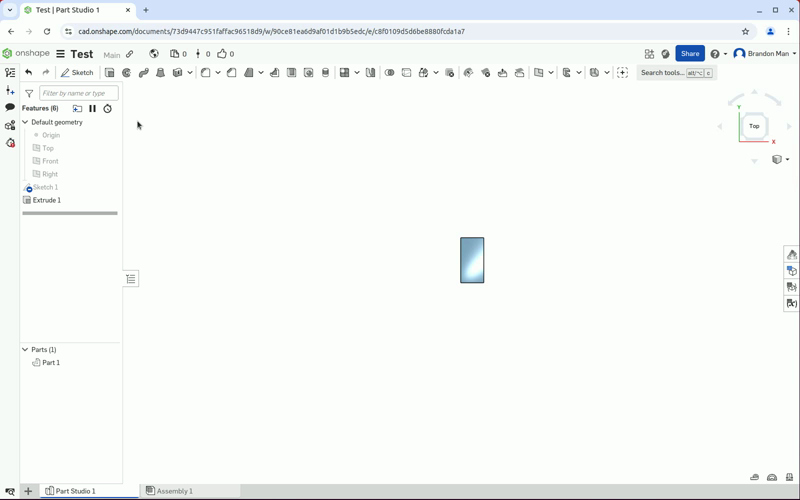
mouse_move(73, 189)
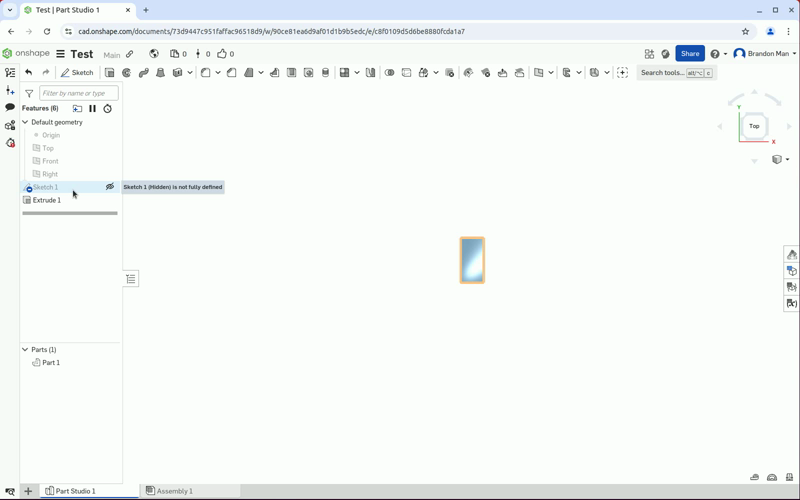
click(73, 189)
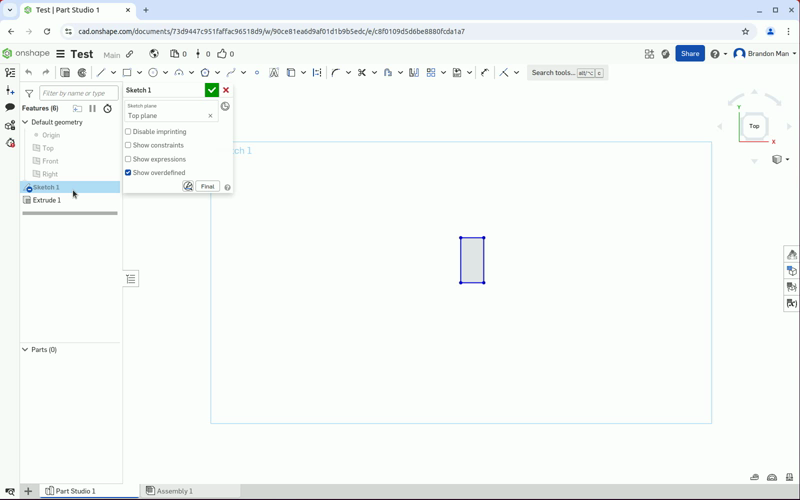
mouse_move(229, 92)
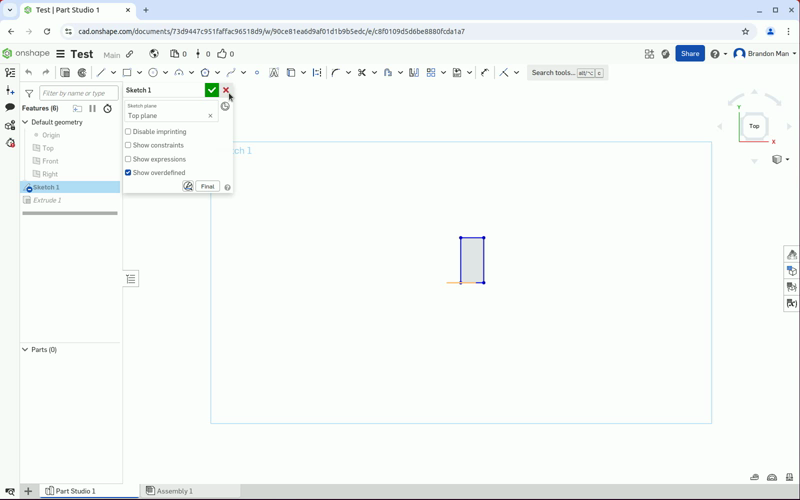
click(229, 92)
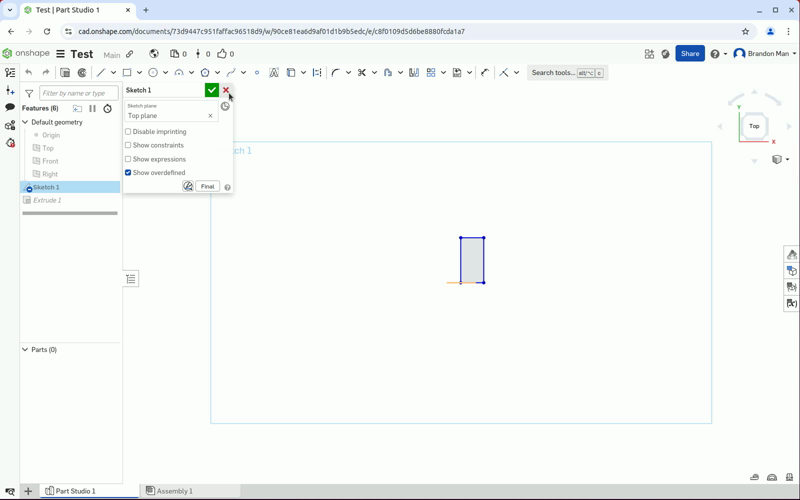
key(shift+s)
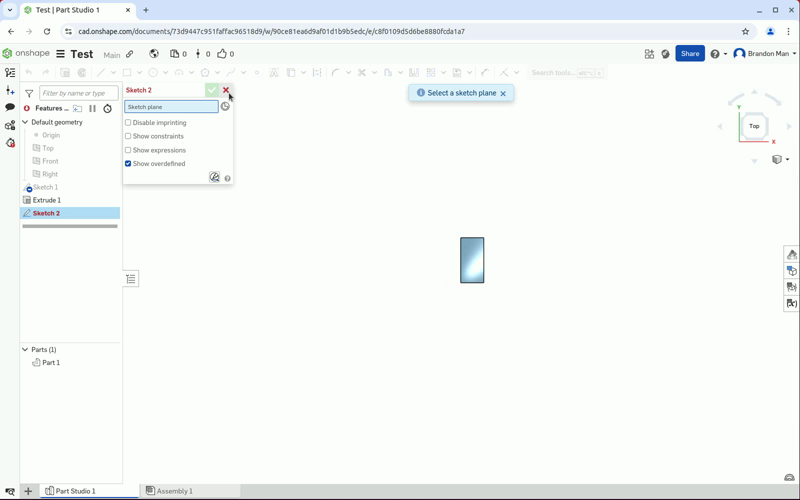
mouse_move(73, 150)
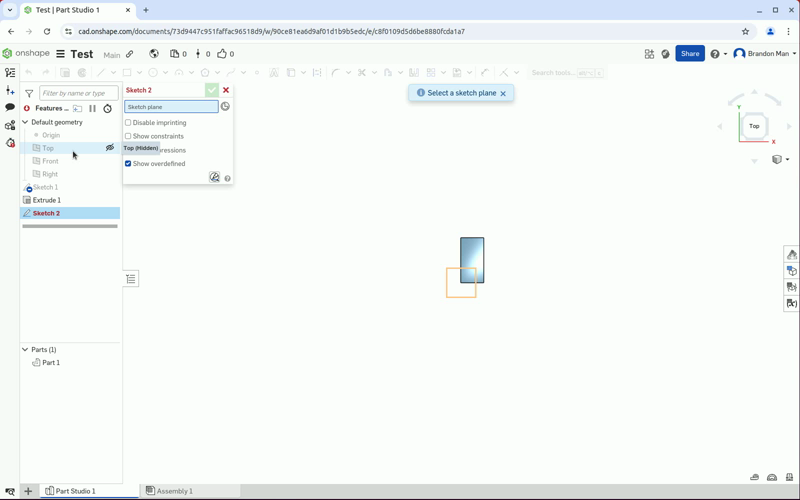
click(73, 150)
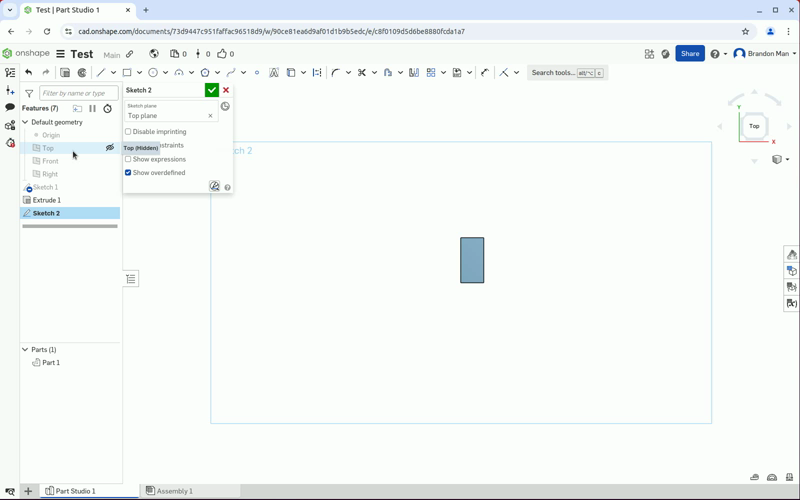
mouse_move(73, 352)
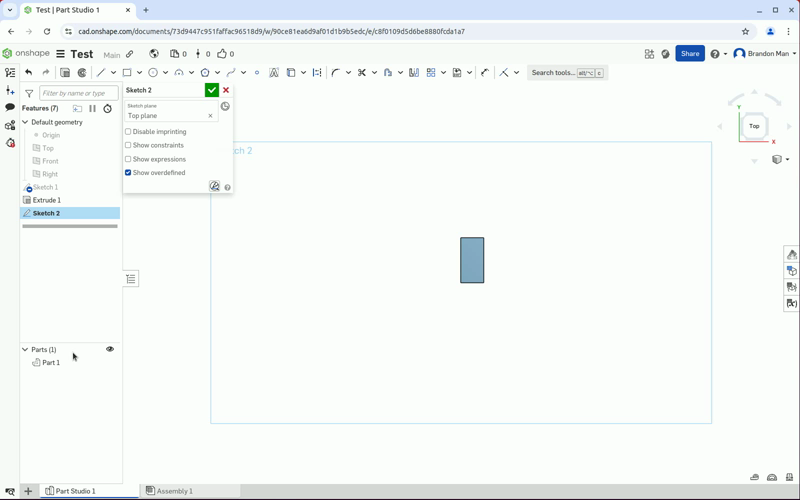
key(y)
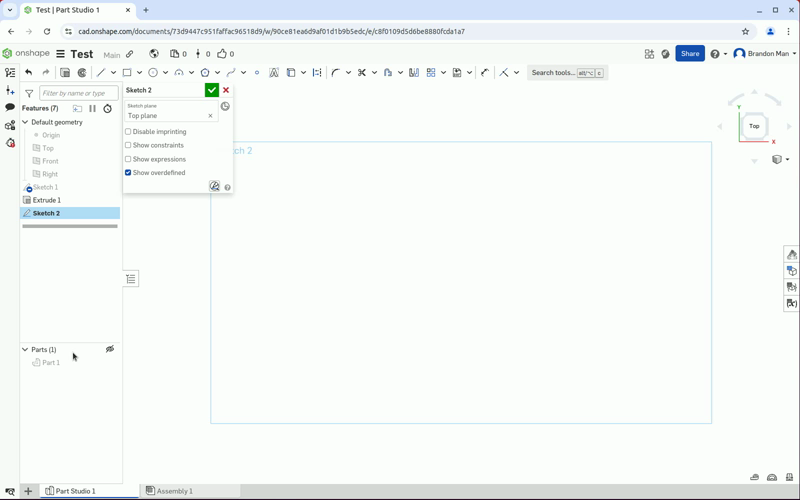
key(l)
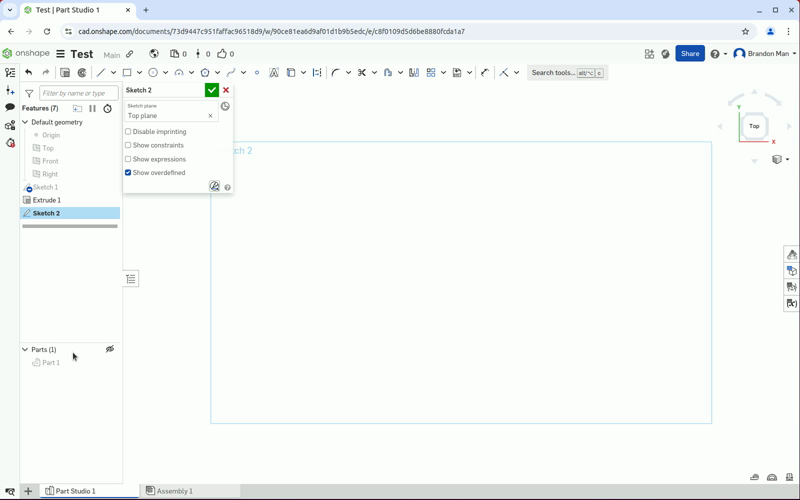
key_down(shift)
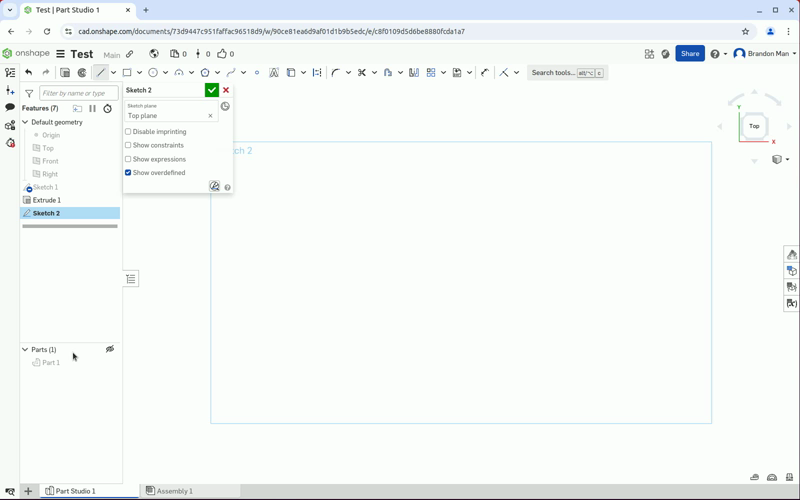
mouse_move(483, 282)
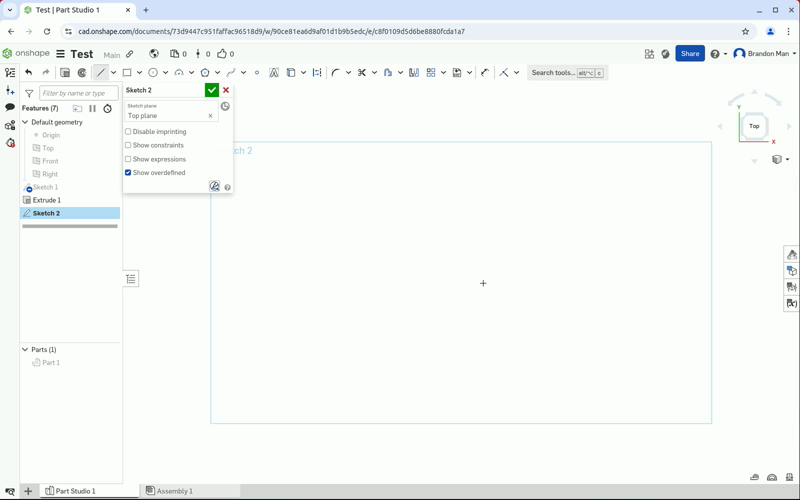
click(483, 282)
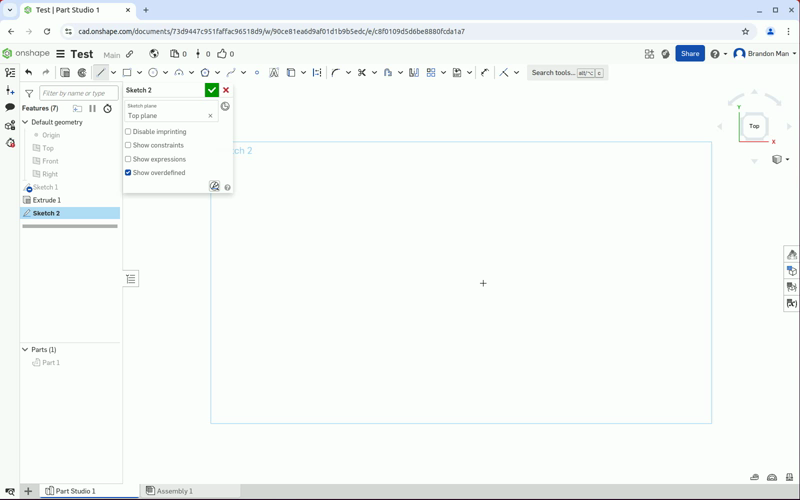
key_up(shift)
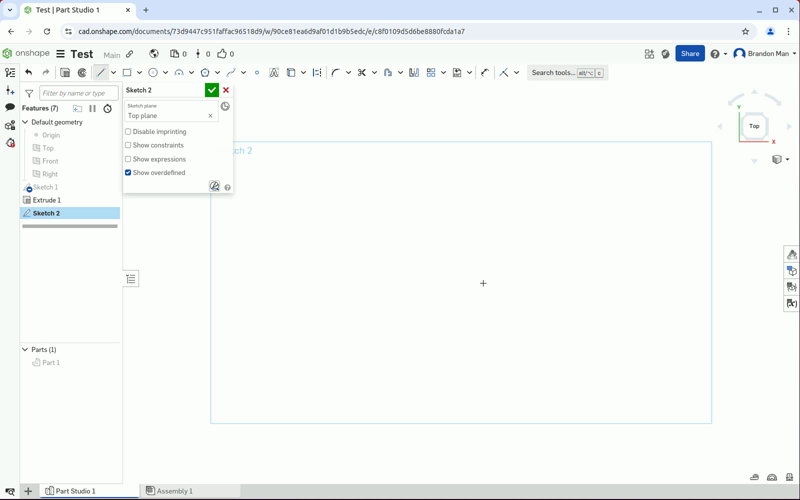
key_down(shift)
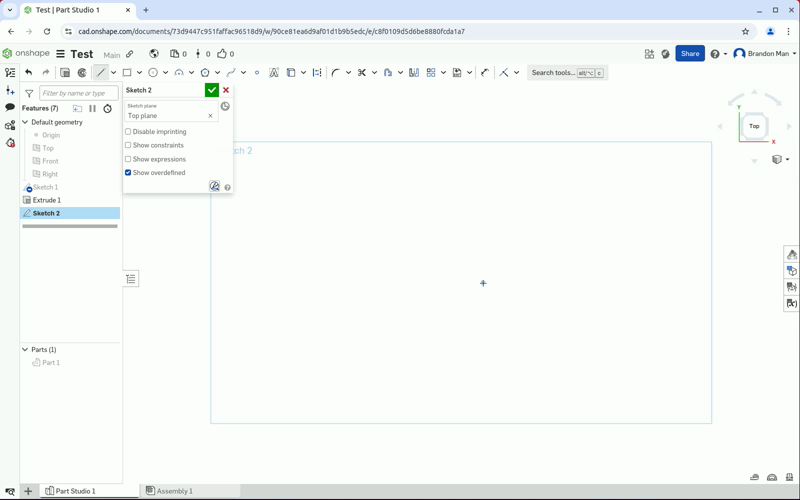
mouse_move(513, 282)
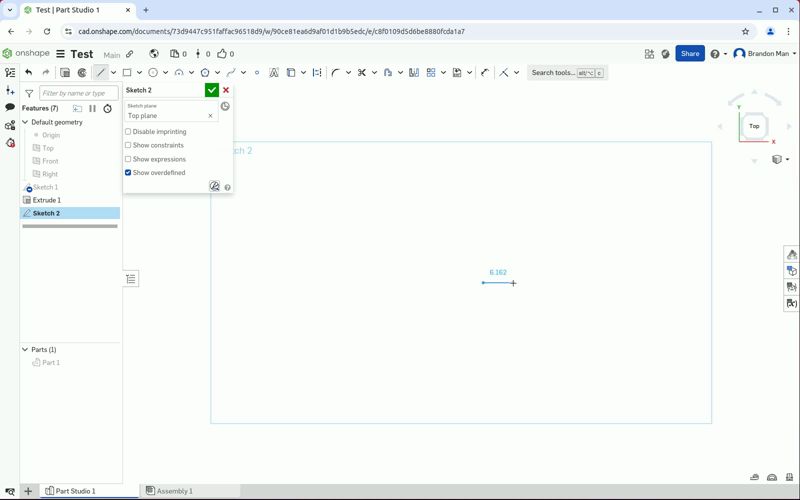
mouse_move(499, 282)
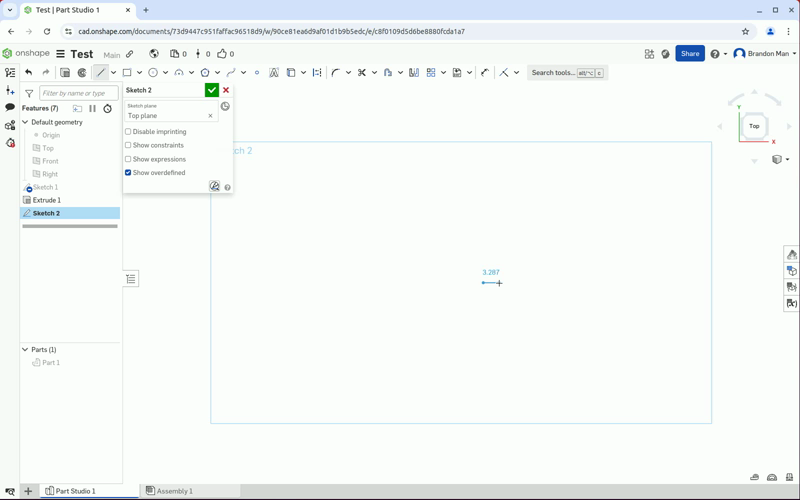
click(499, 282)
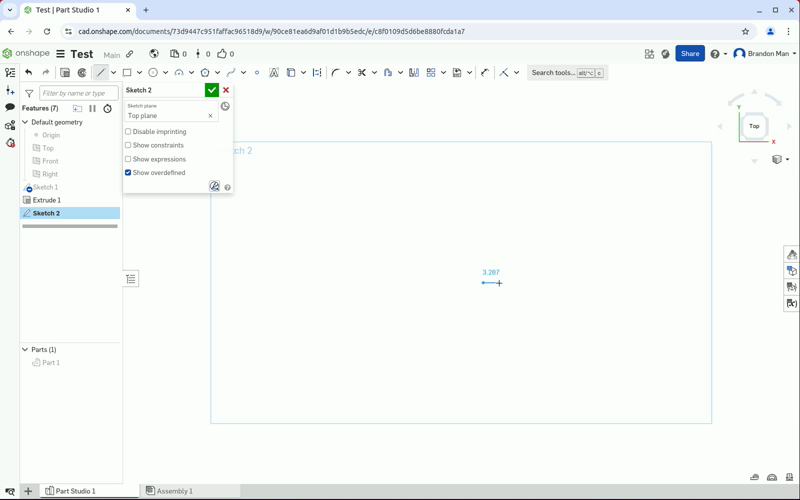
key_up(shift)
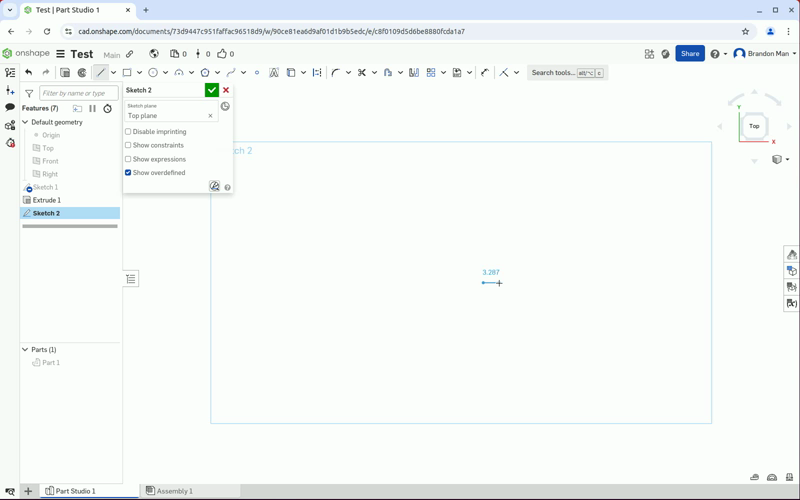
key_down(shift)
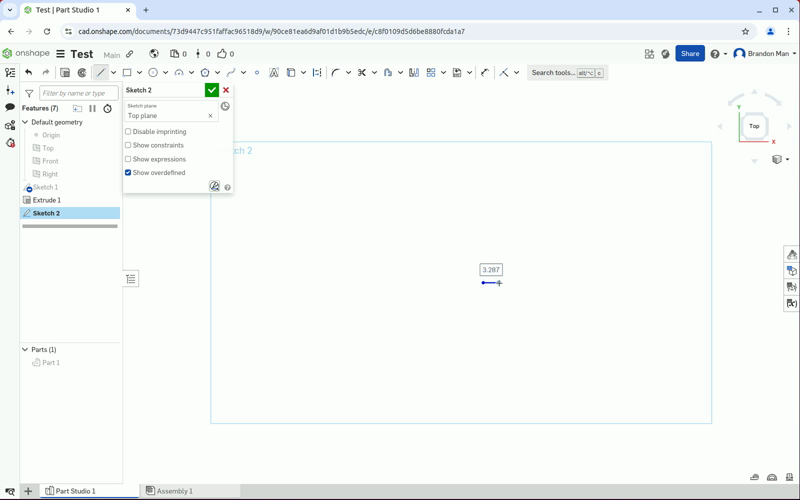
mouse_move(529, 282)
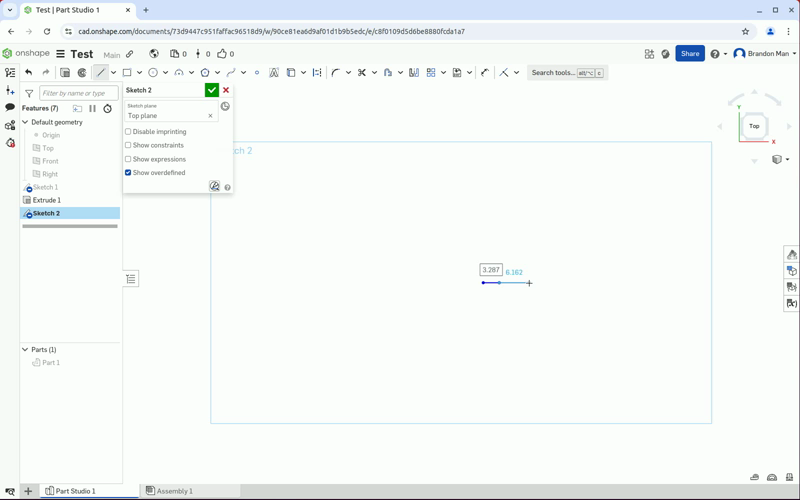
mouse_move(499, 273)
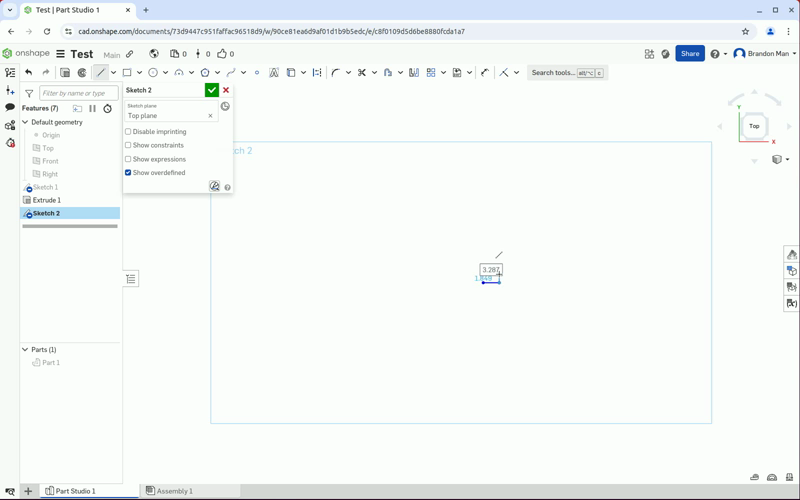
click(499, 273)
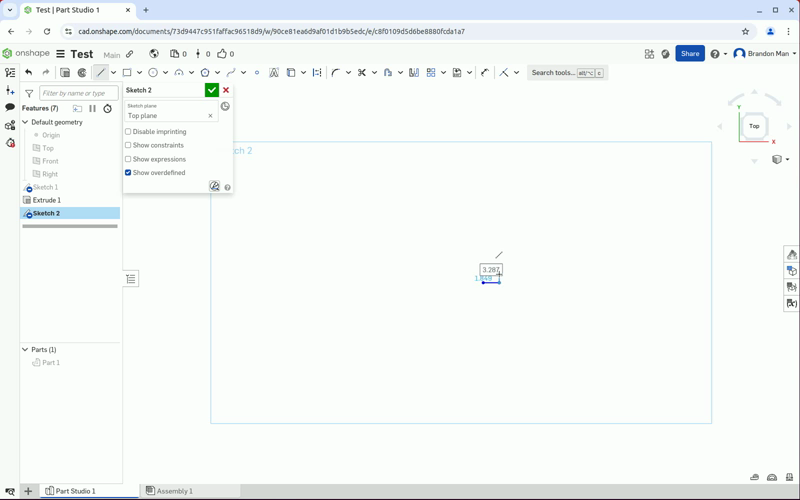
key_up(shift)
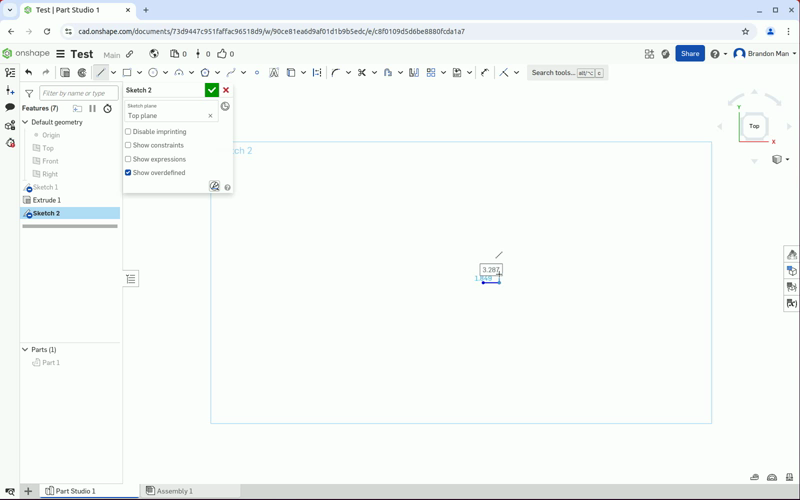
key_down(shift)
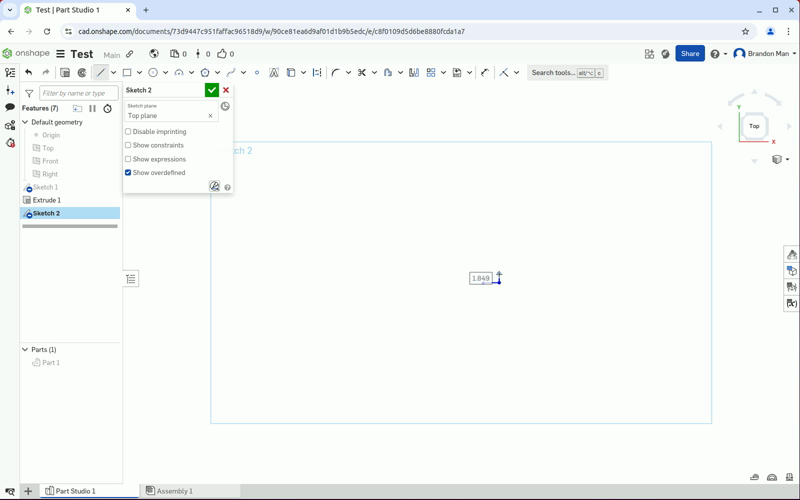
mouse_move(529, 273)
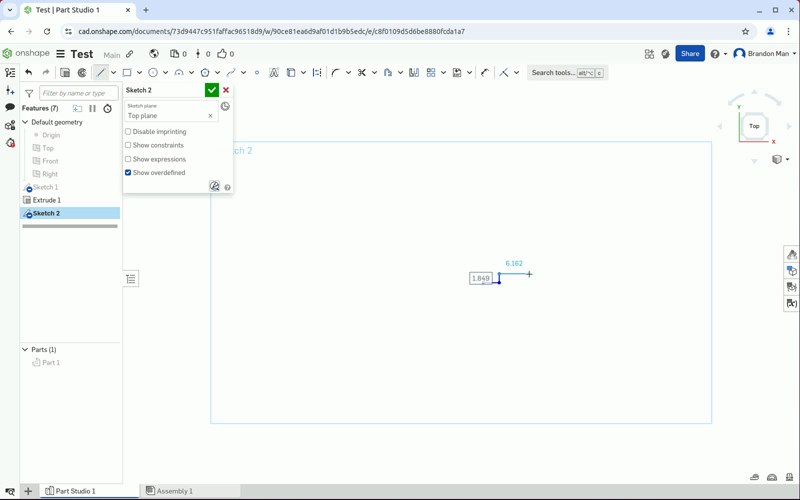
mouse_move(524, 273)
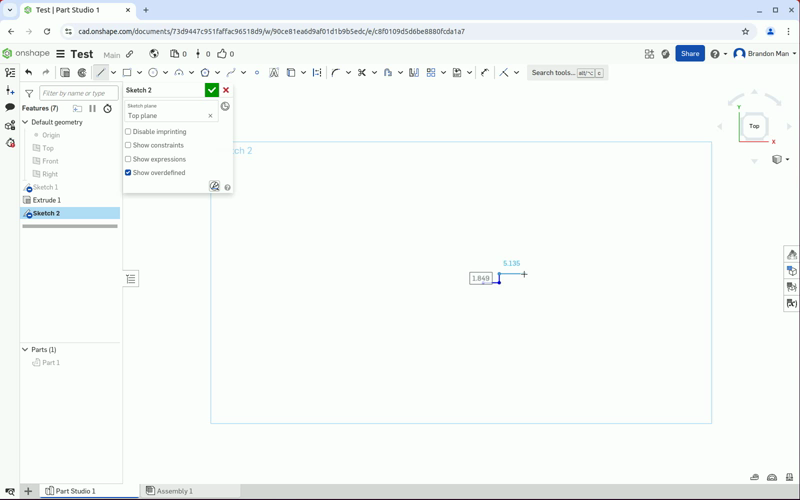
click(524, 273)
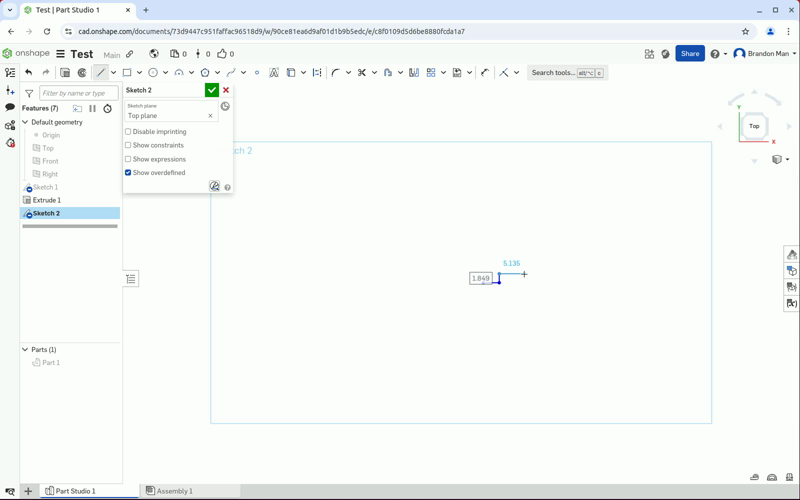
key_up(shift)
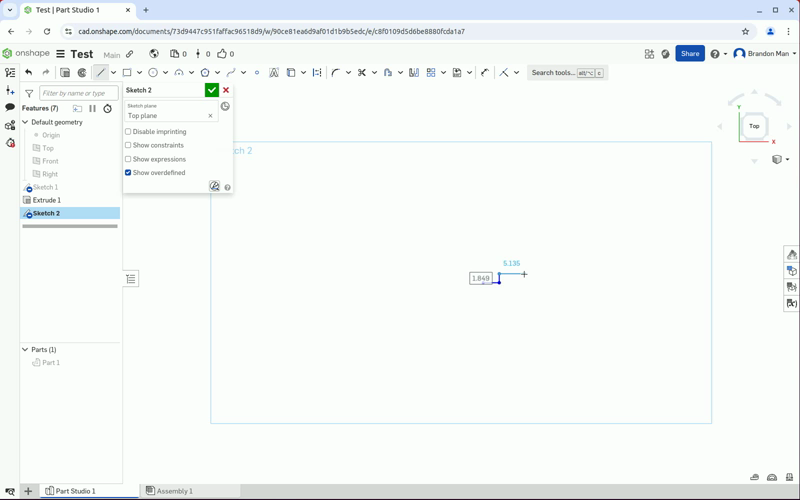
key_down(shift)
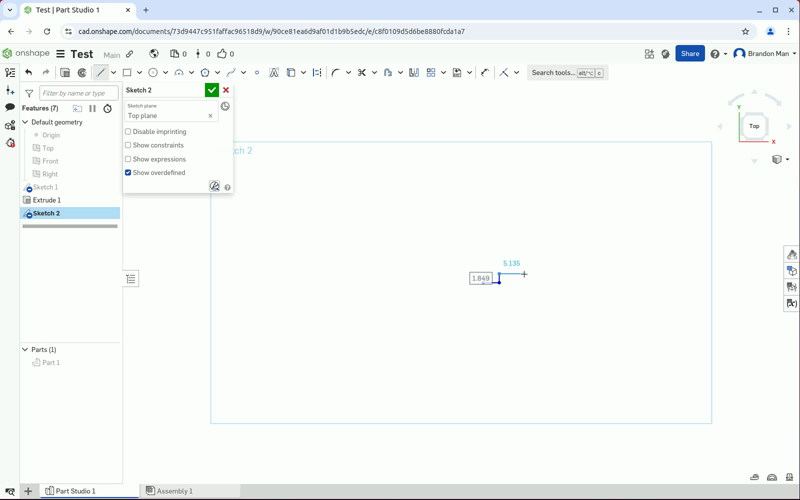
mouse_move(554, 273)
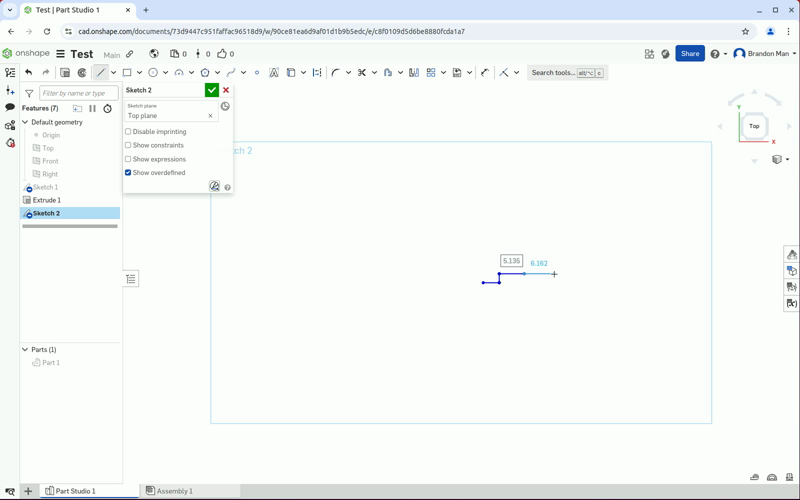
mouse_move(524, 278)
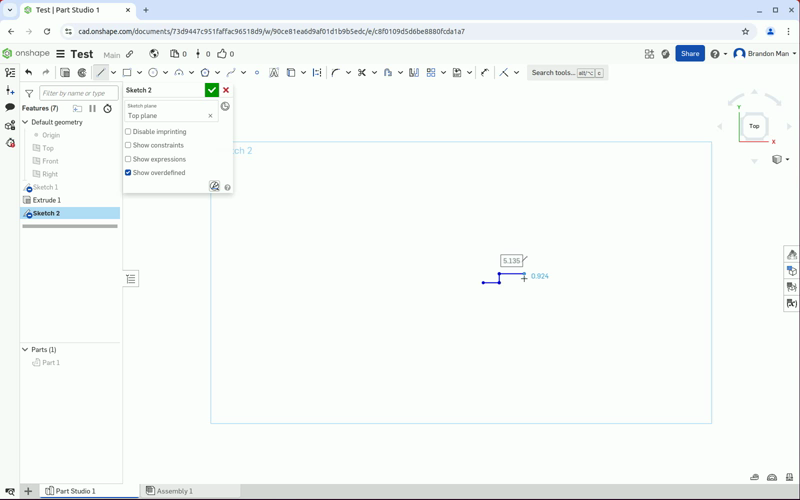
scroll(6)
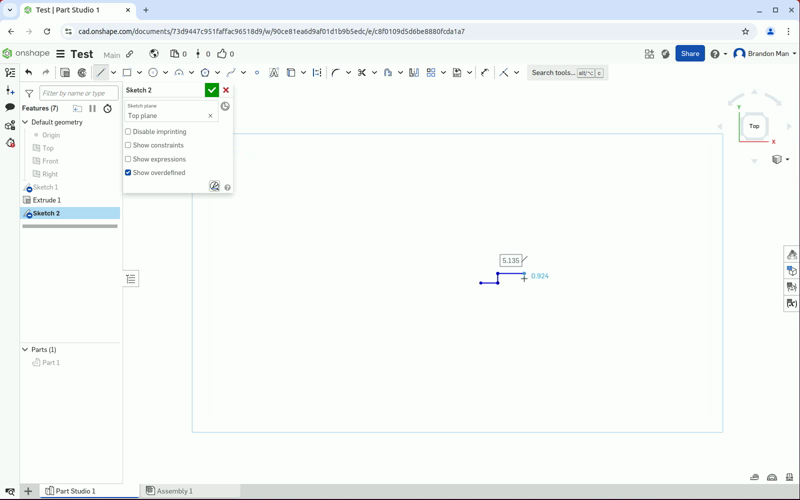
scroll(6)
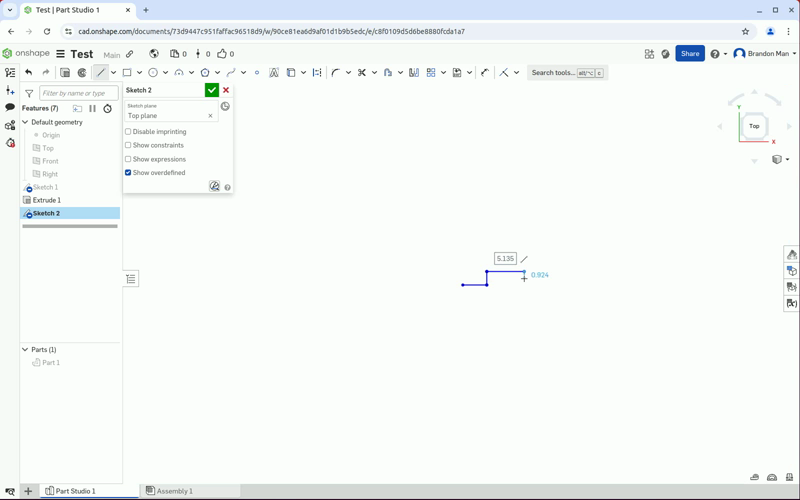
scroll(6)
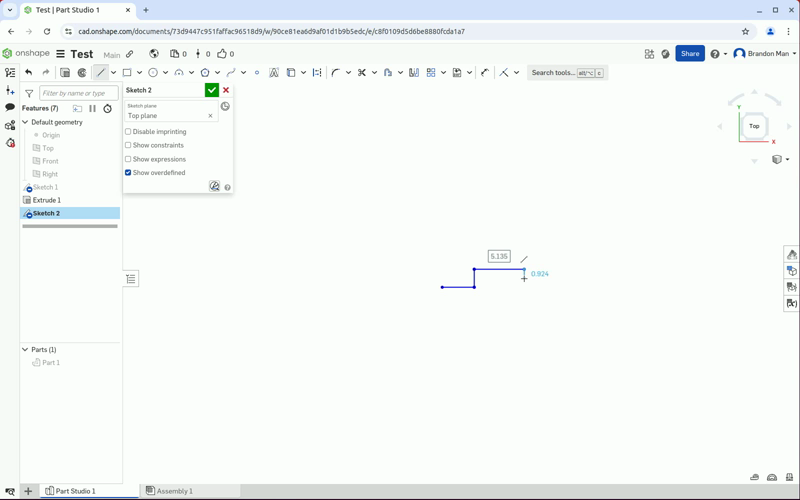
scroll(6)
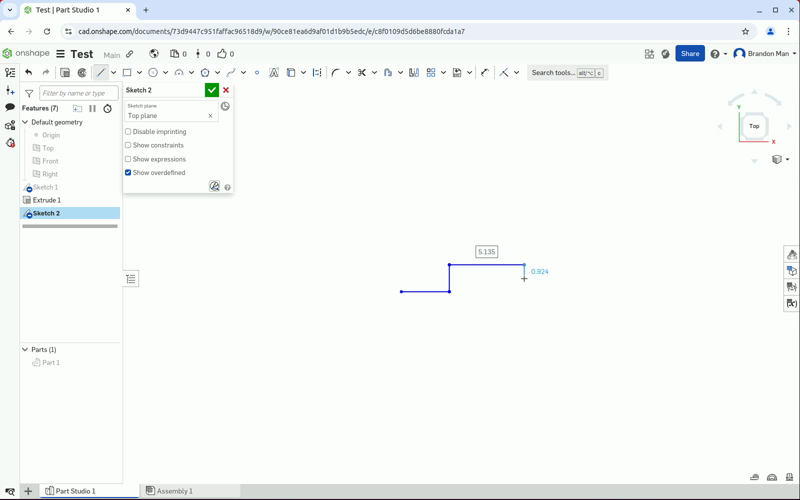
scroll(6)
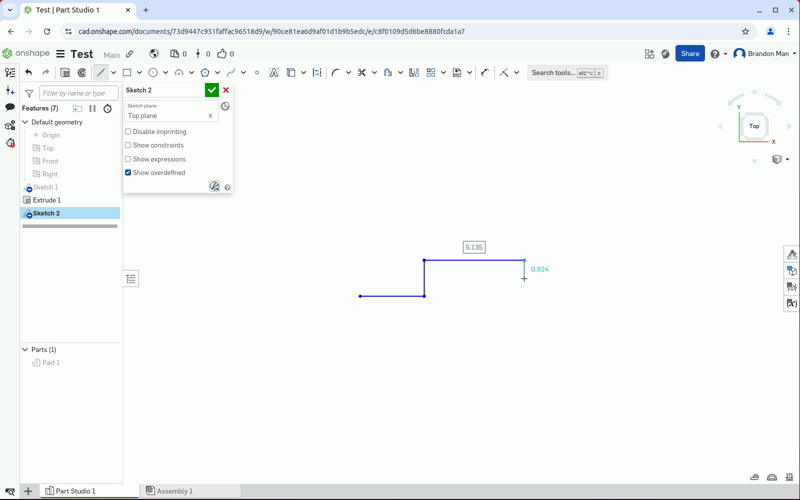
scroll(6)
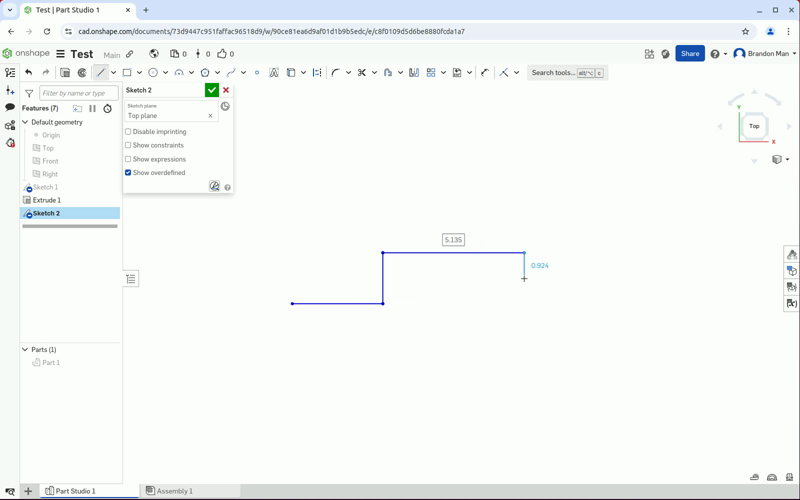
scroll(6)
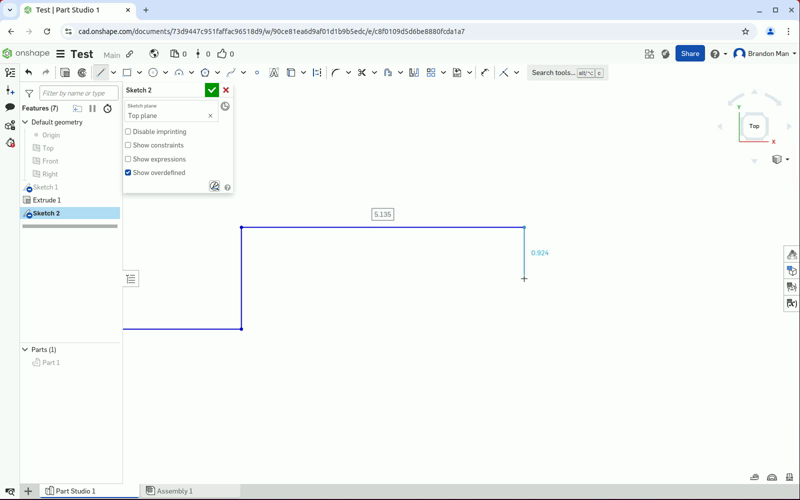
click(524, 278)
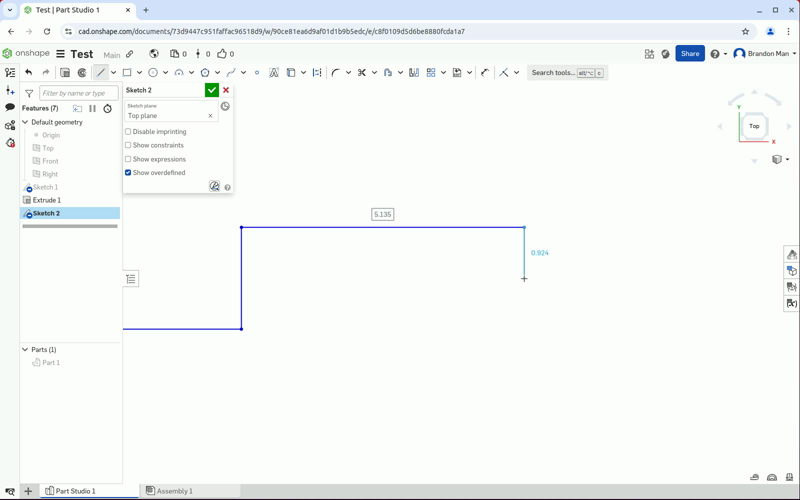
scroll(-6)
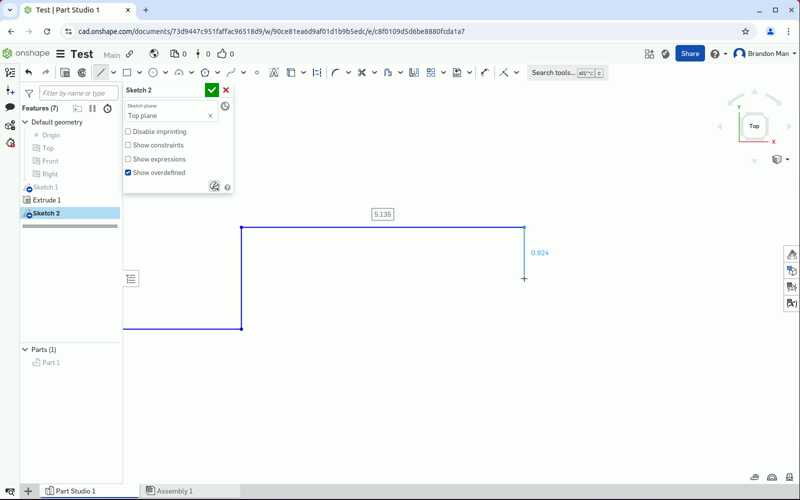
scroll(-6)
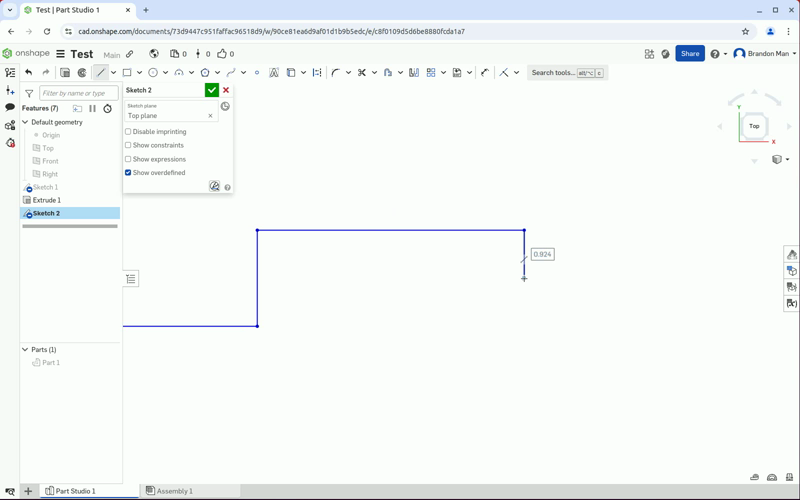
scroll(-6)
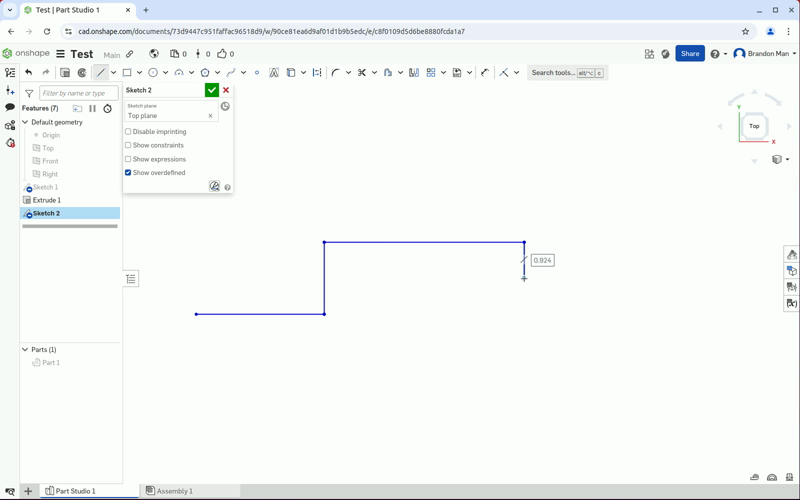
scroll(-6)
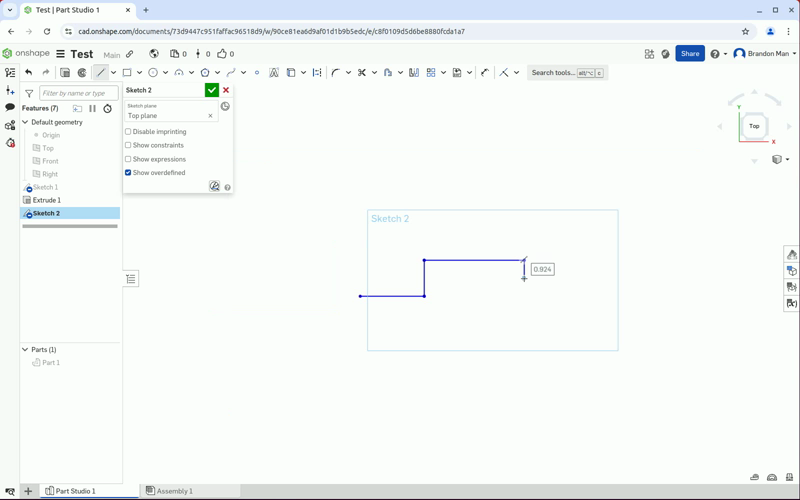
scroll(-6)
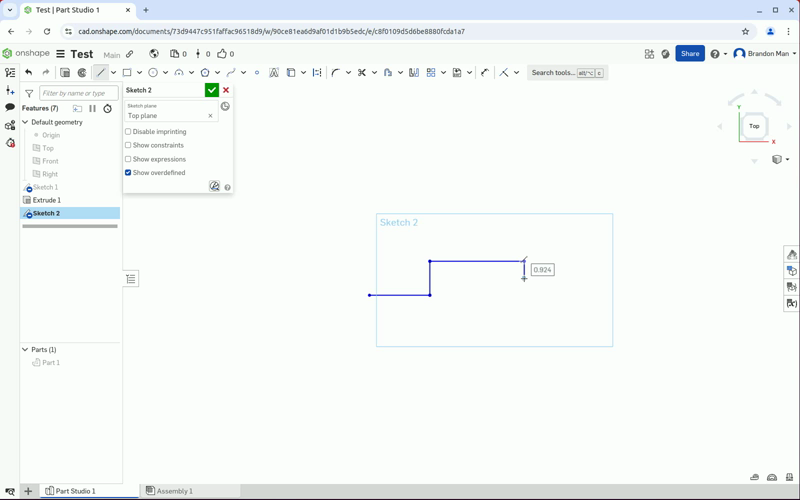
scroll(-6)
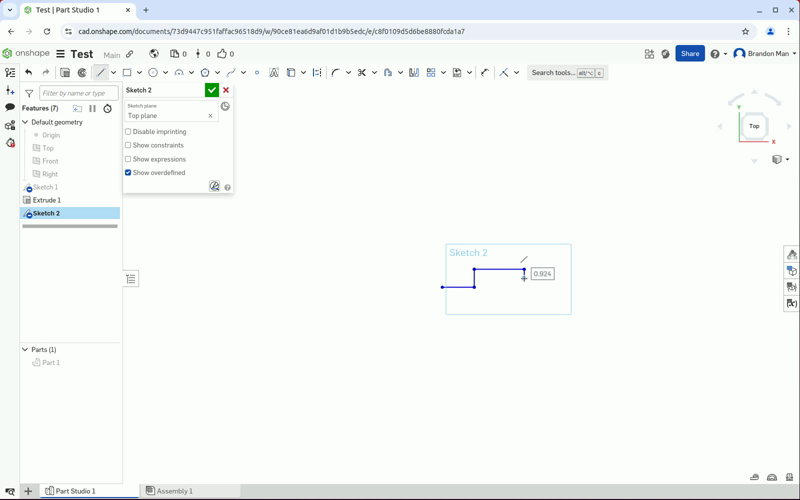
scroll(-6)
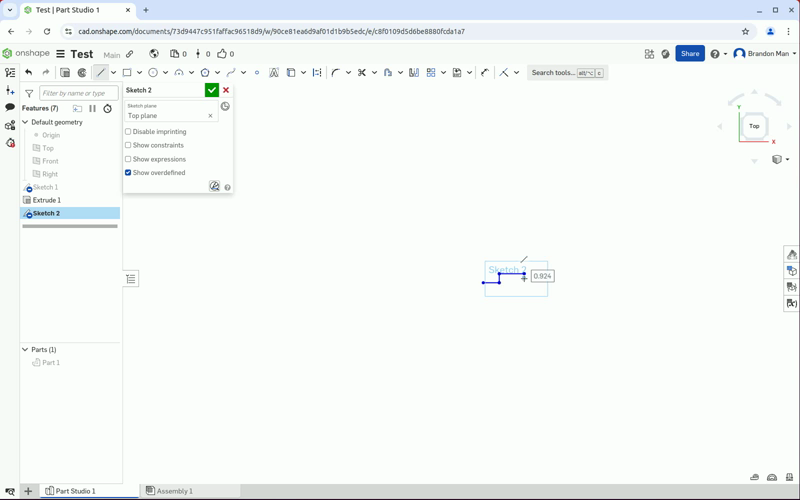
key_up(shift)
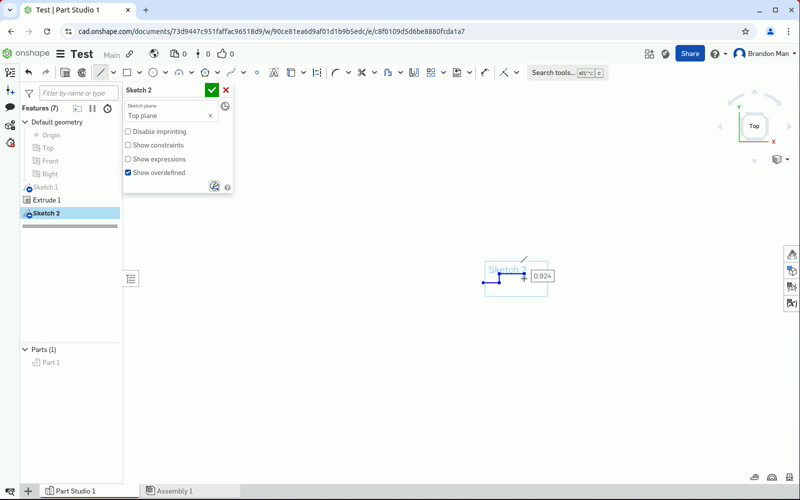
key_down(shift)
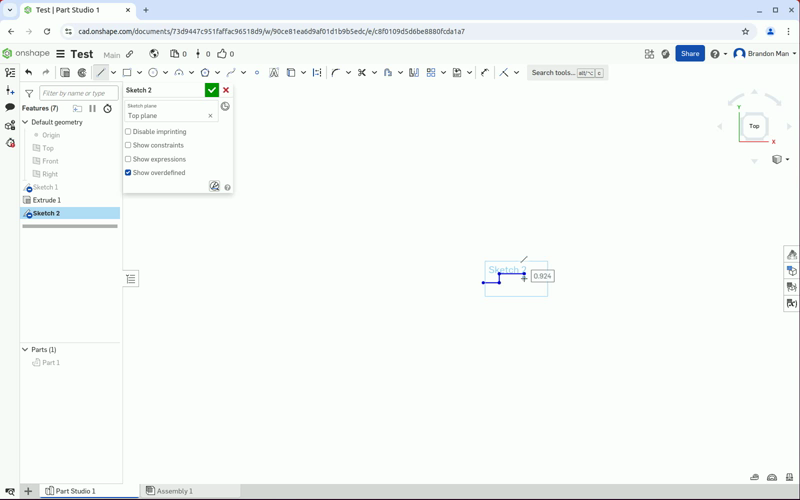
mouse_move(554, 278)
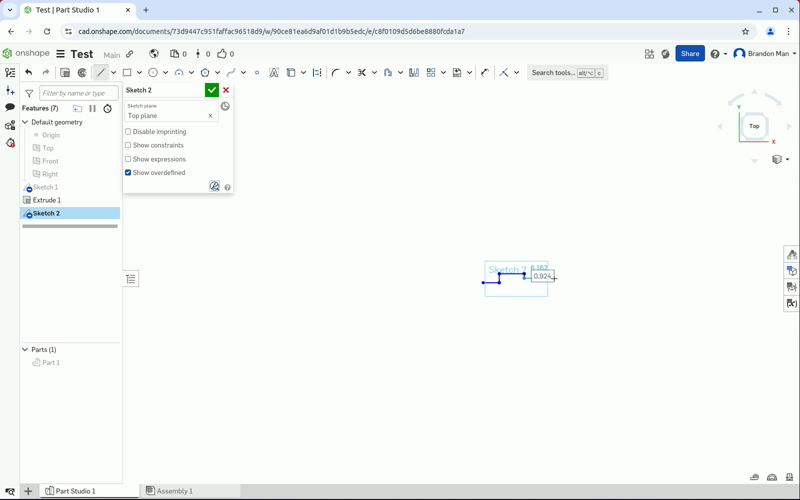
mouse_move(546, 278)
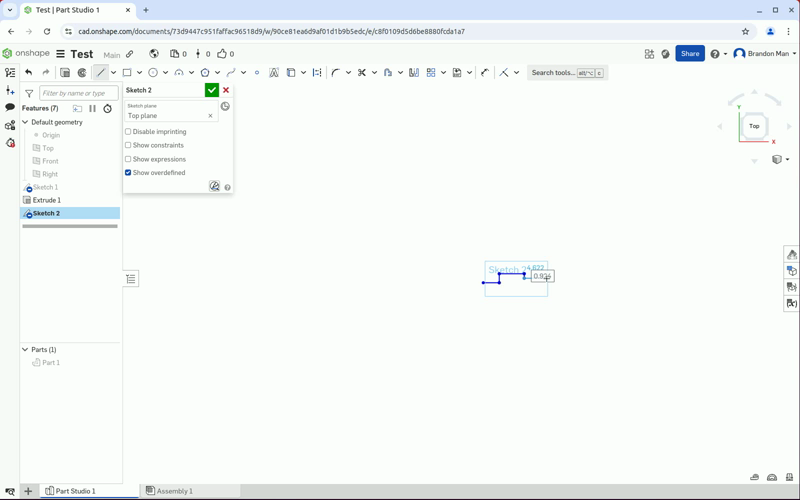
click(546, 278)
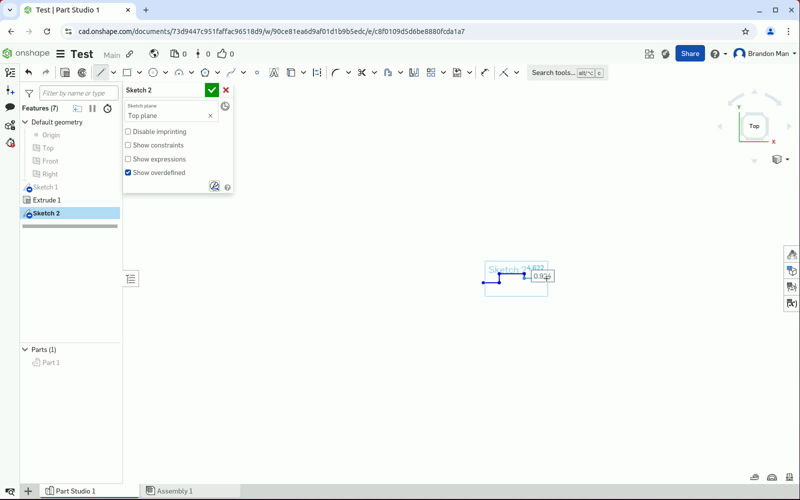
key_up(shift)
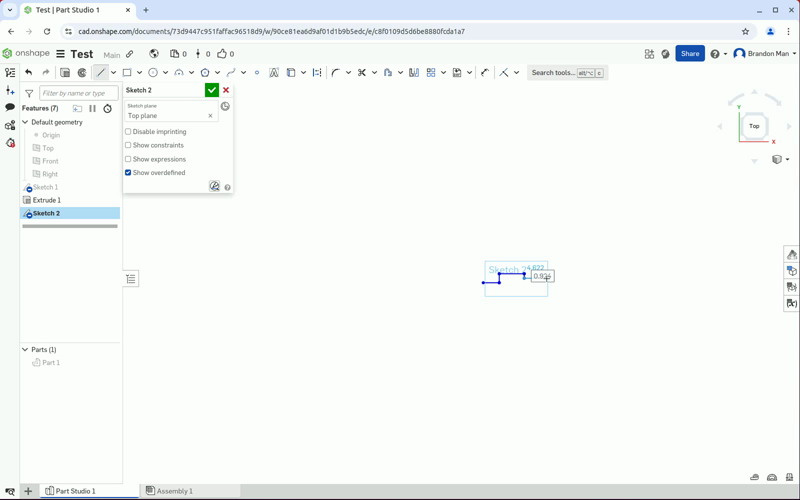
key_down(shift)
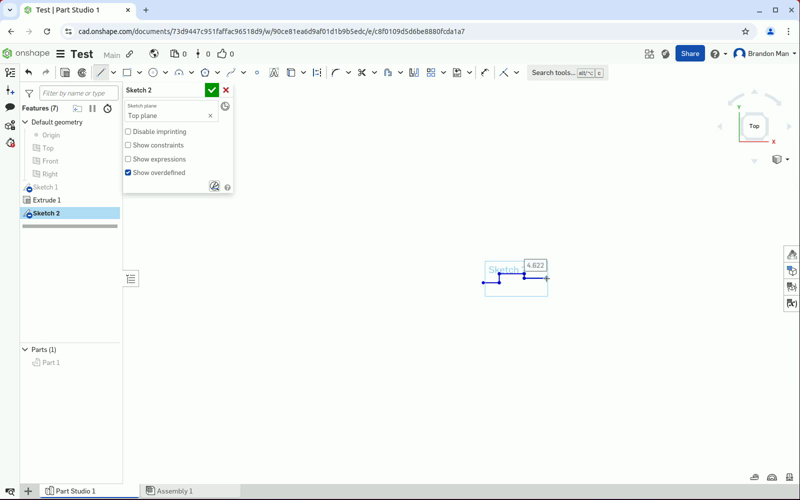
mouse_move(576, 278)
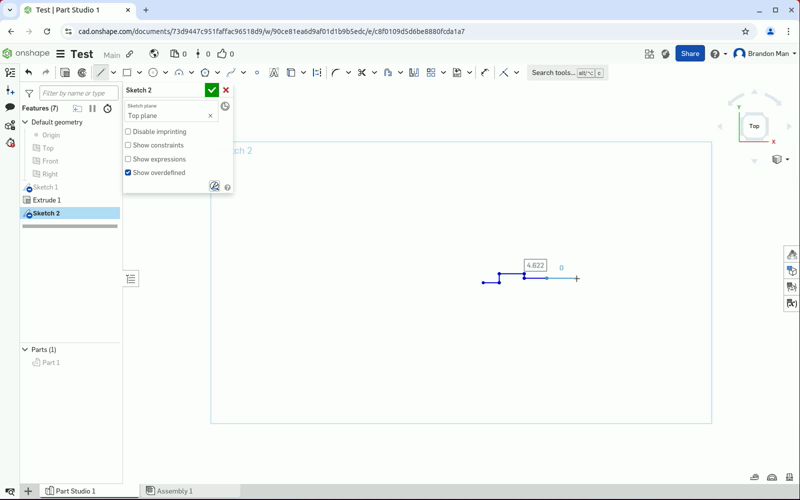
mouse_move(546, 237)
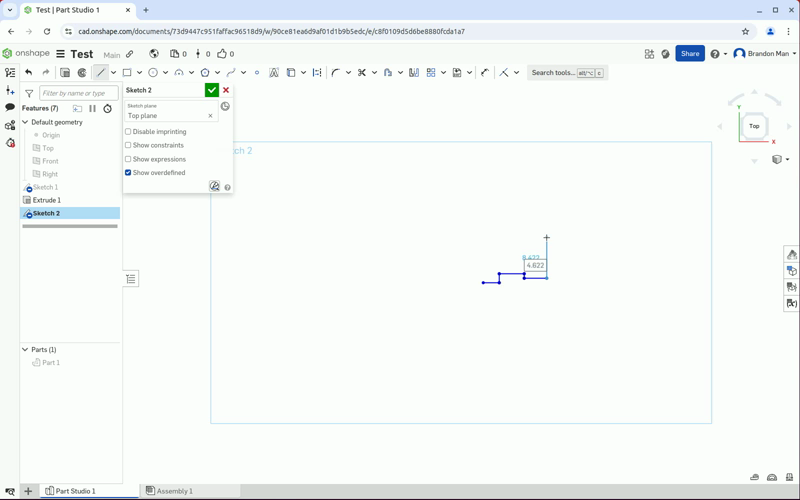
click(546, 237)
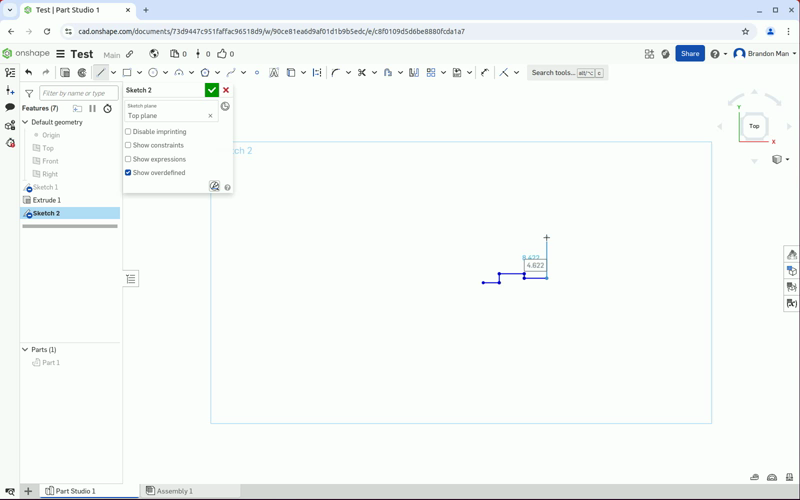
key_up(shift)
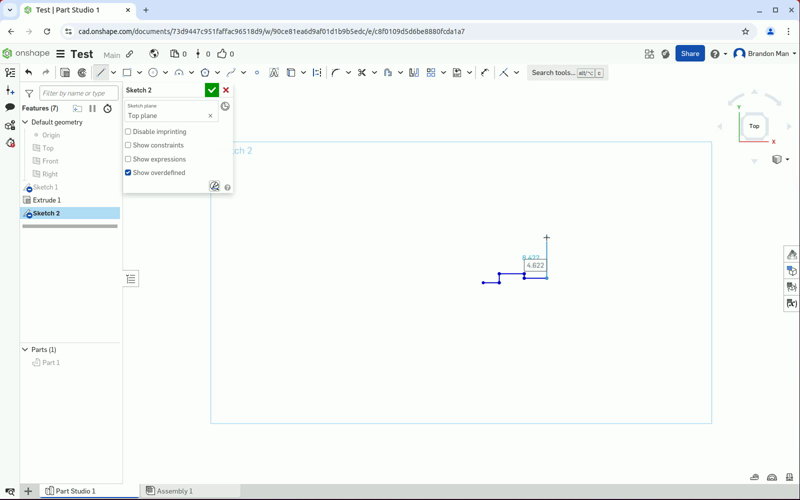
key_down(shift)
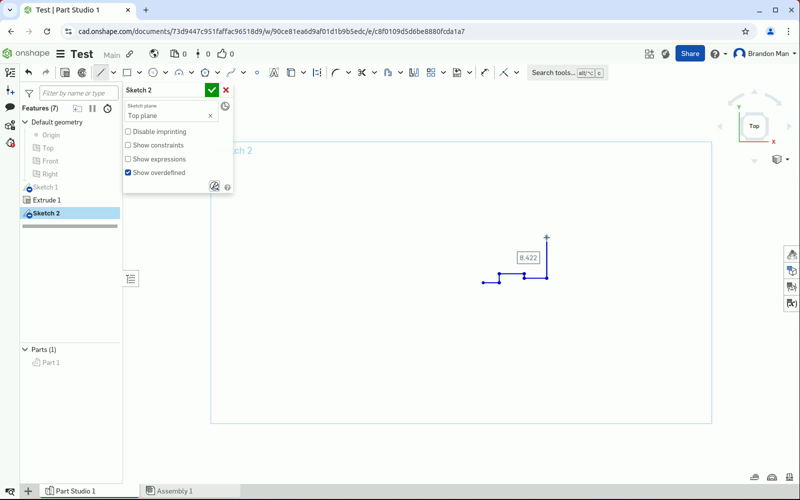
mouse_move(576, 237)
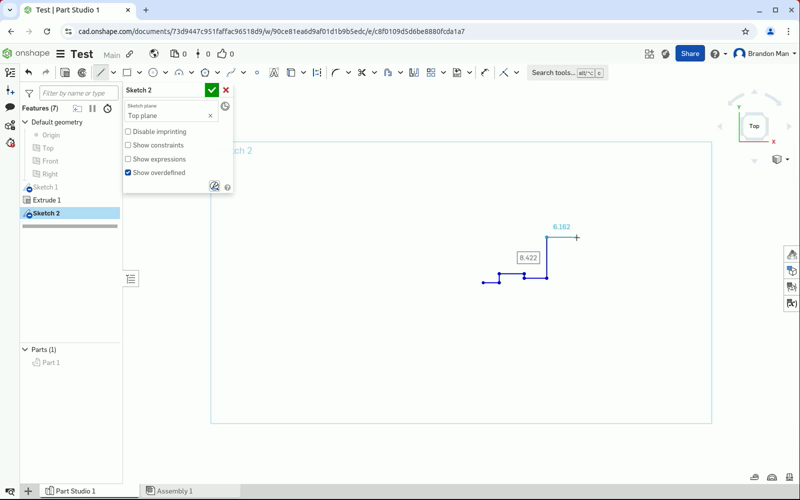
mouse_move(524, 237)
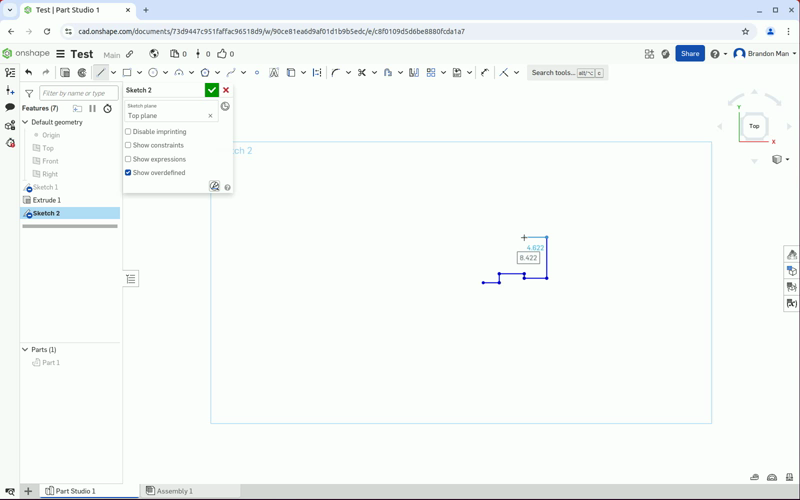
click(524, 237)
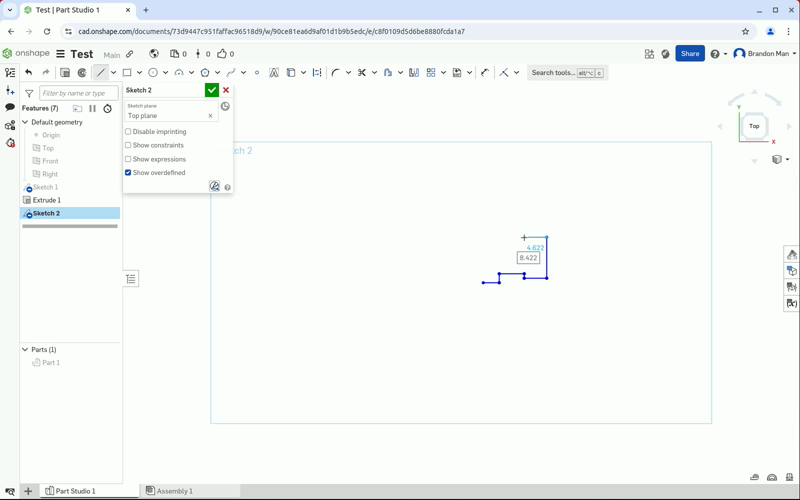
key_up(shift)
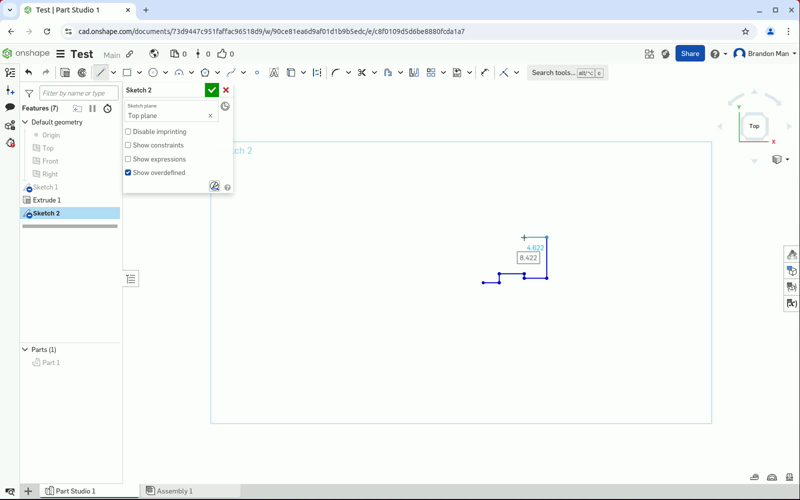
key_down(shift)
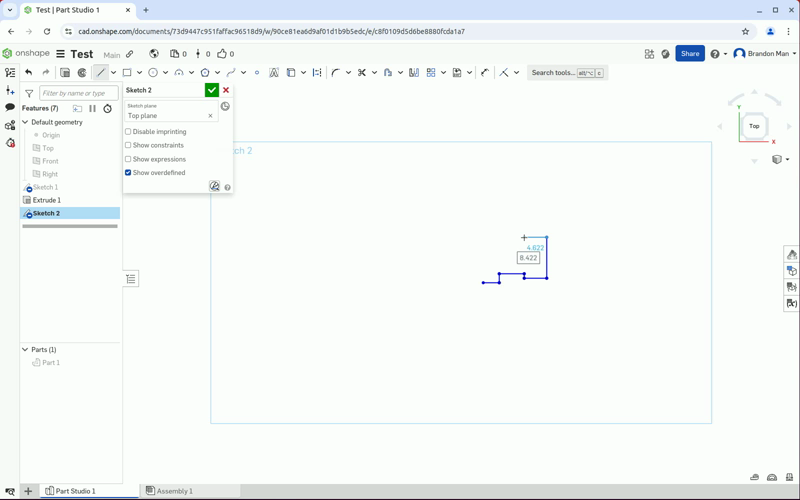
mouse_move(554, 237)
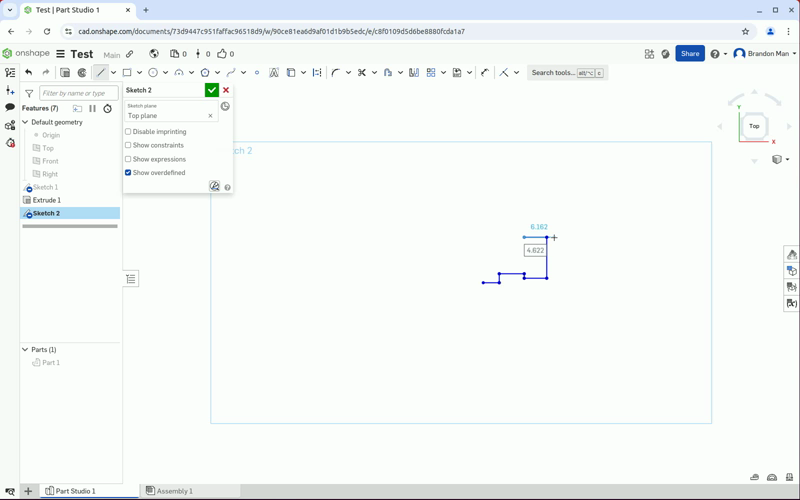
mouse_move(499, 237)
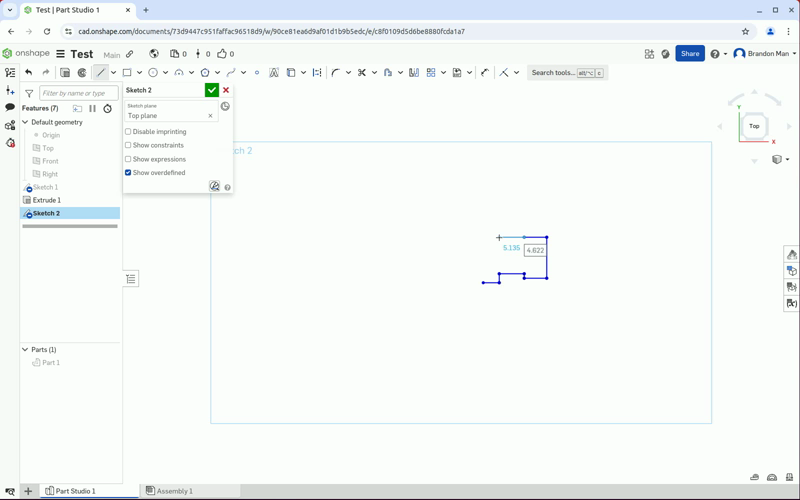
click(499, 237)
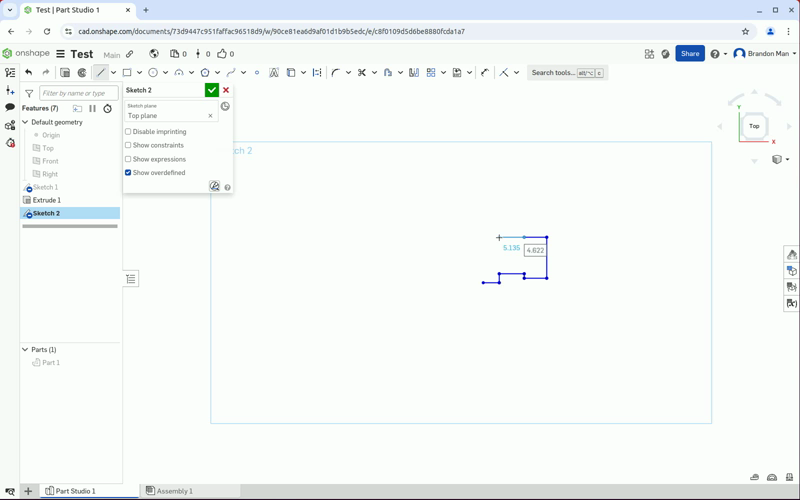
key_up(shift)
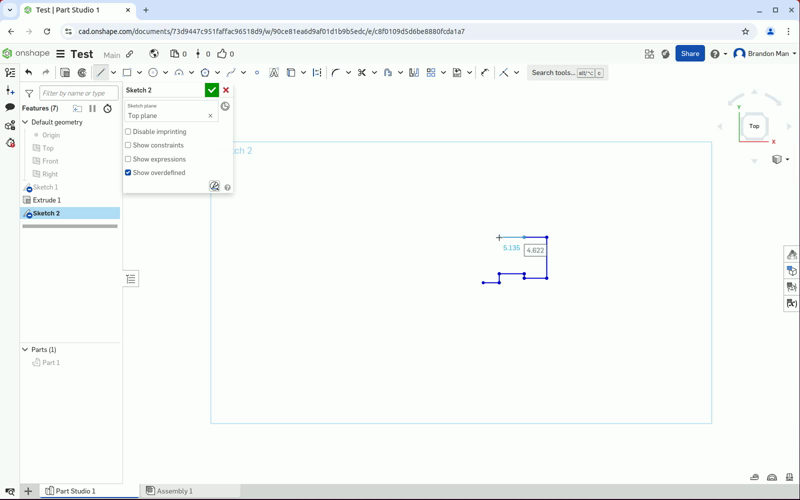
key_down(shift)
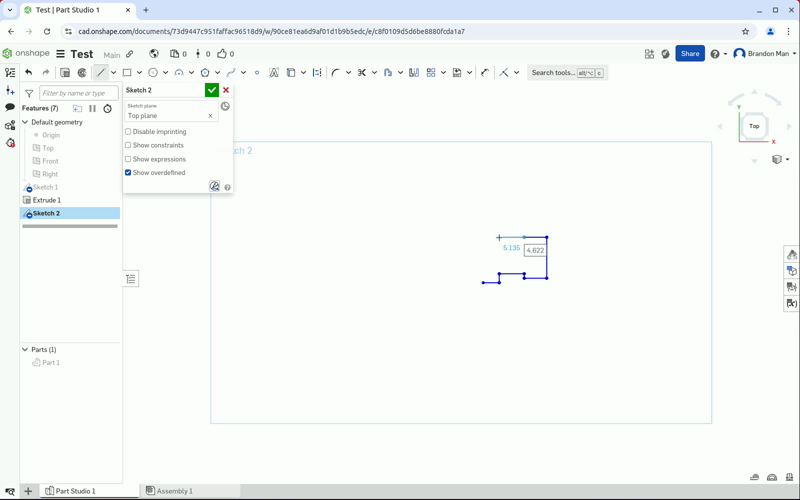
mouse_move(529, 237)
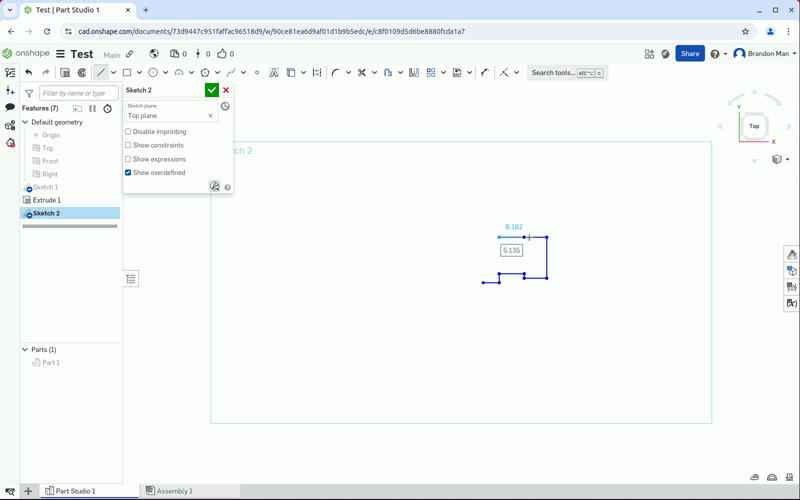
mouse_move(483, 237)
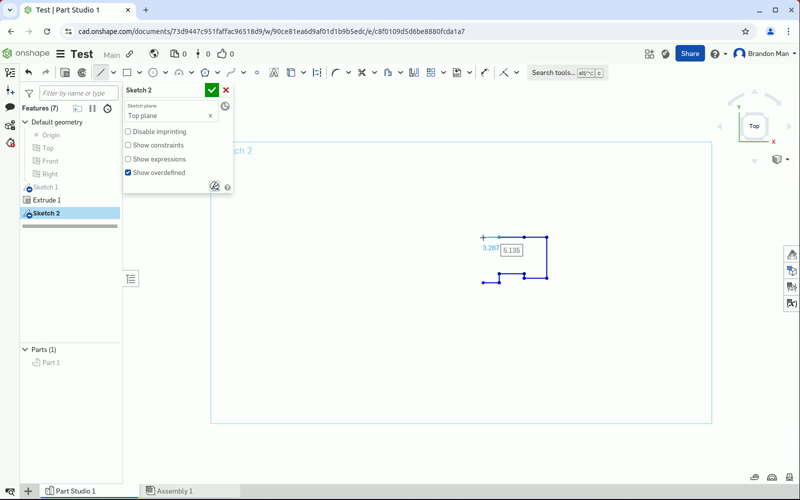
click(483, 237)
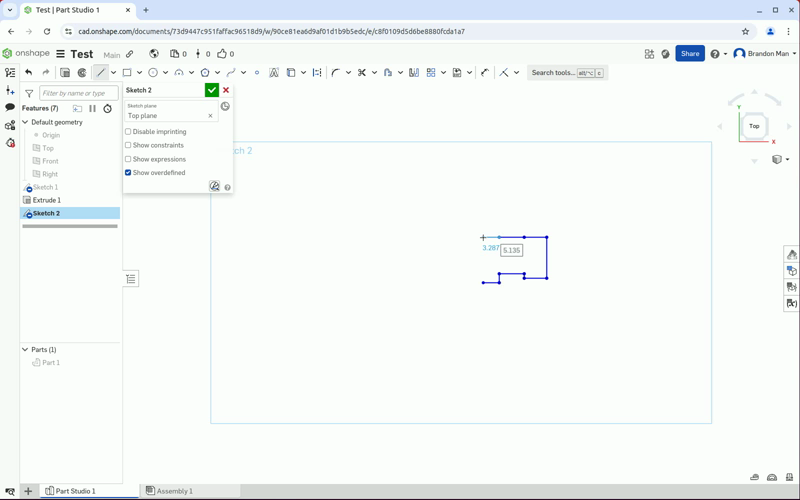
key_up(shift)
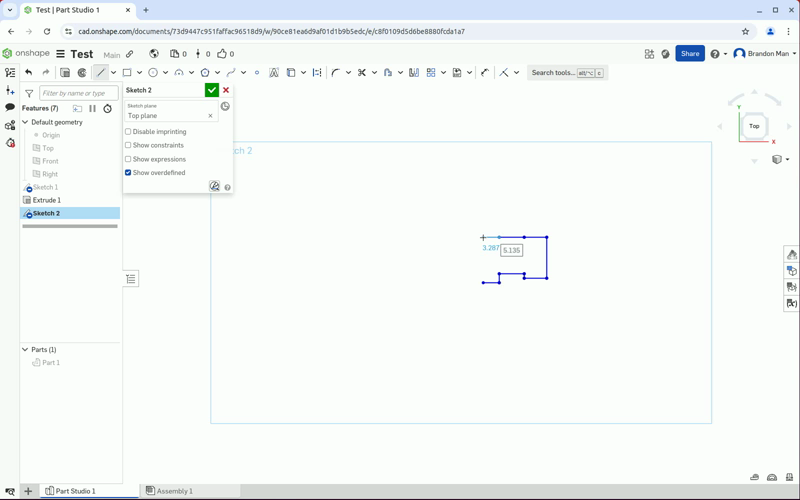
mouse_move(513, 237)
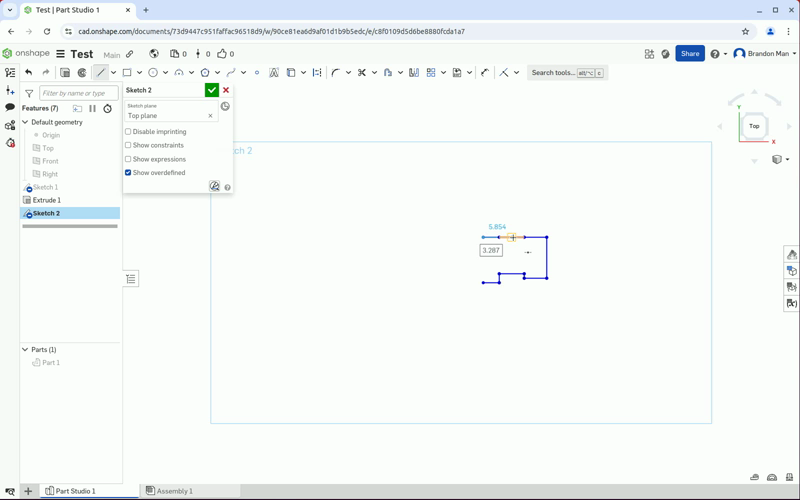
key_down(shift)
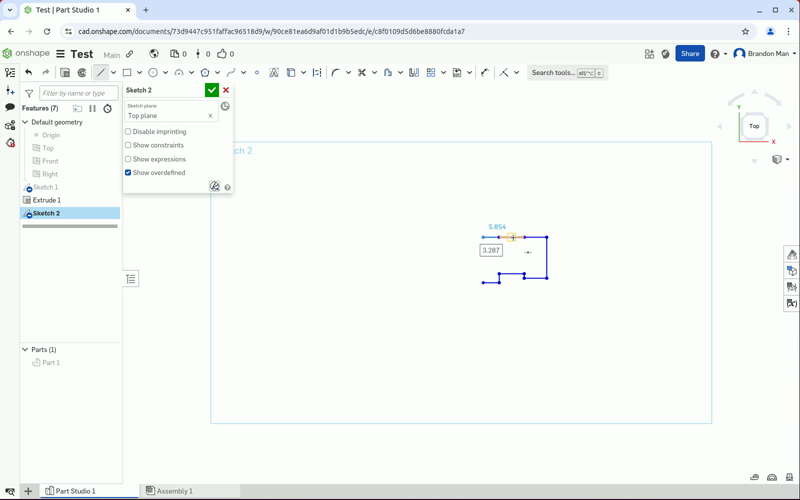
mouse_move(483, 282)
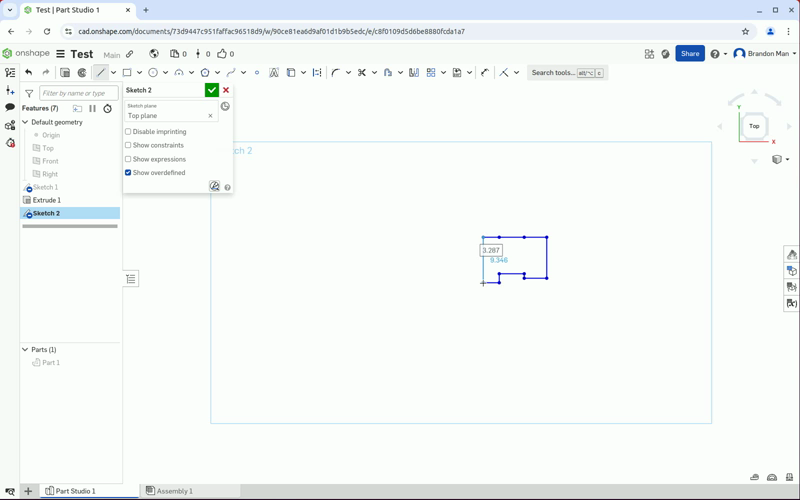
key_up(shift)
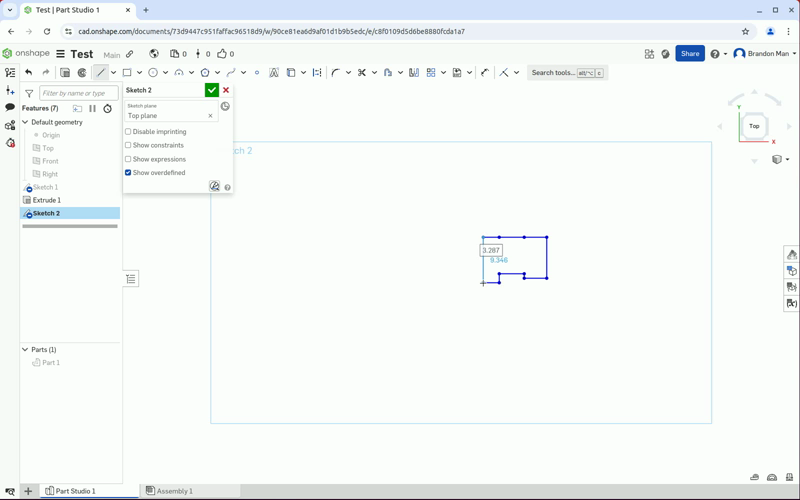
click(483, 282)
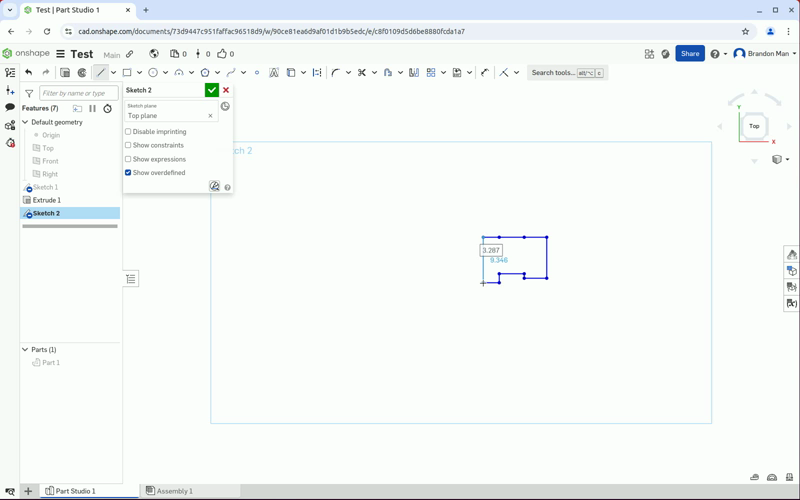
key(esc)
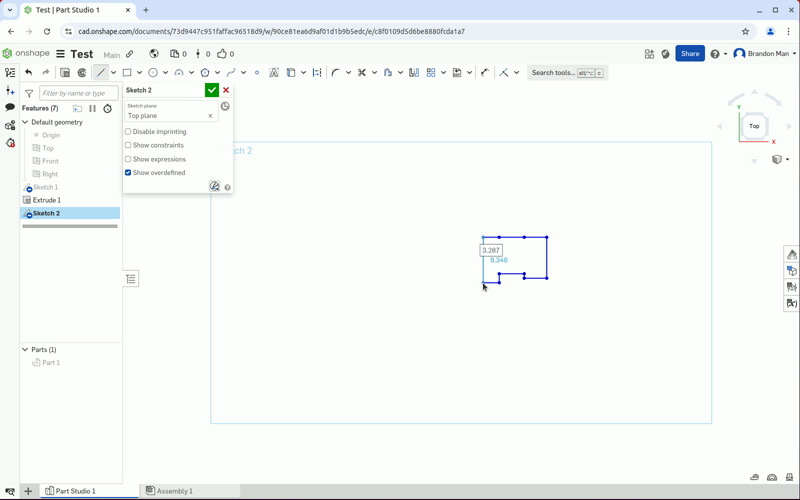
mouse_move(521, 259)
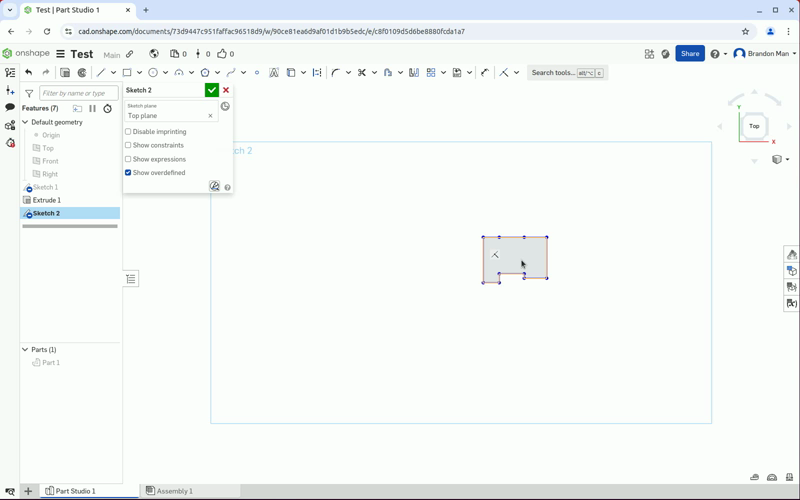
click(521, 259)
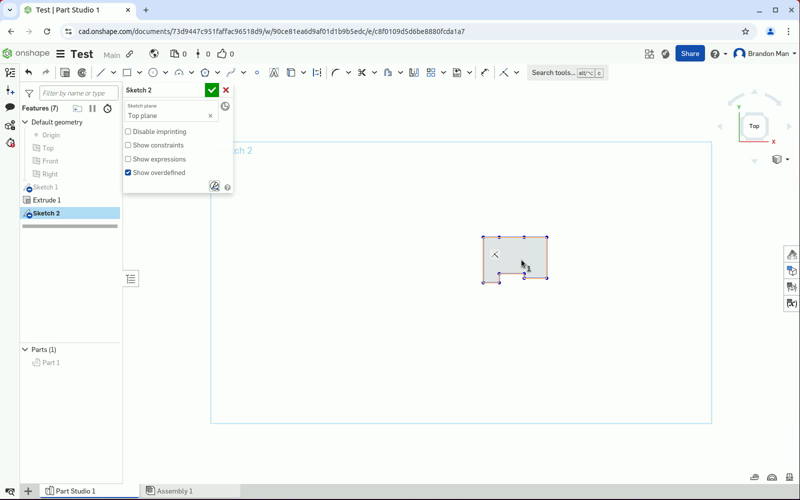
mouse_move(73, 352)
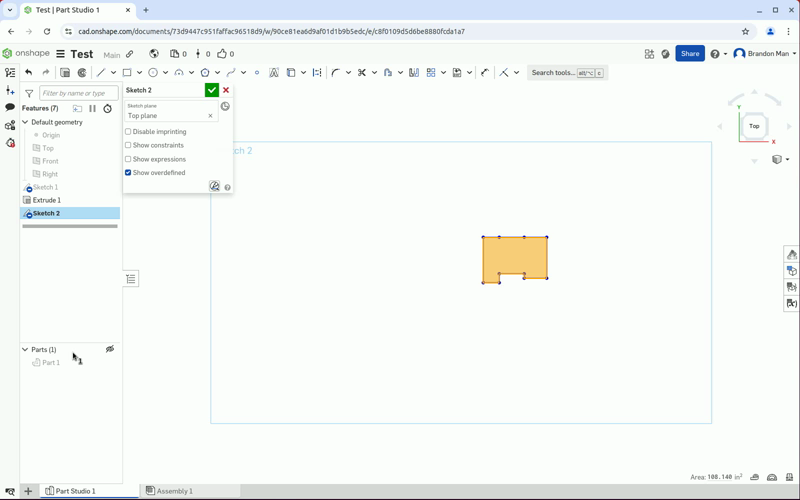
key(shift+y)
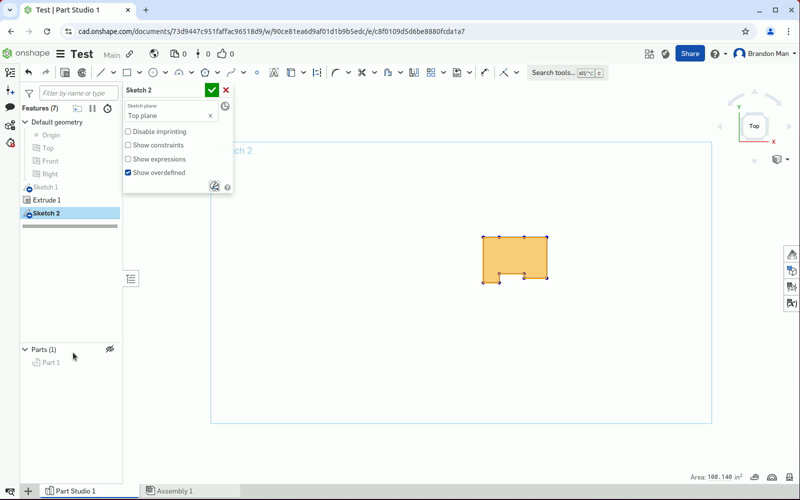
key(shift+e)
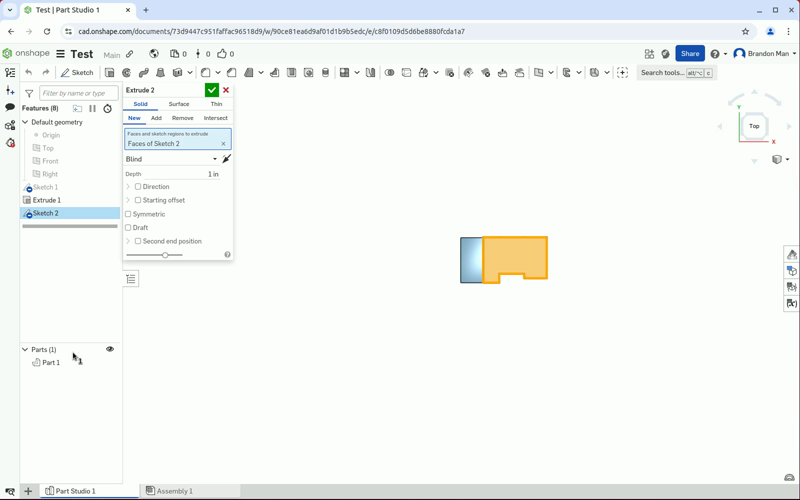
mouse_move(143, 106)
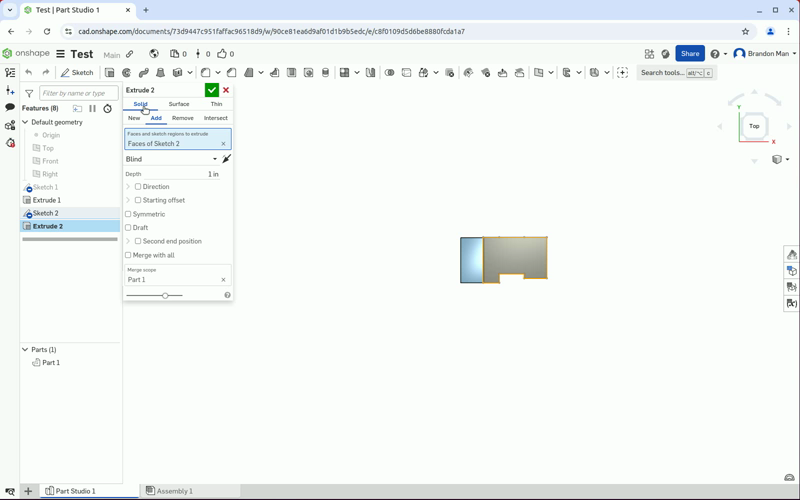
click(143, 106)
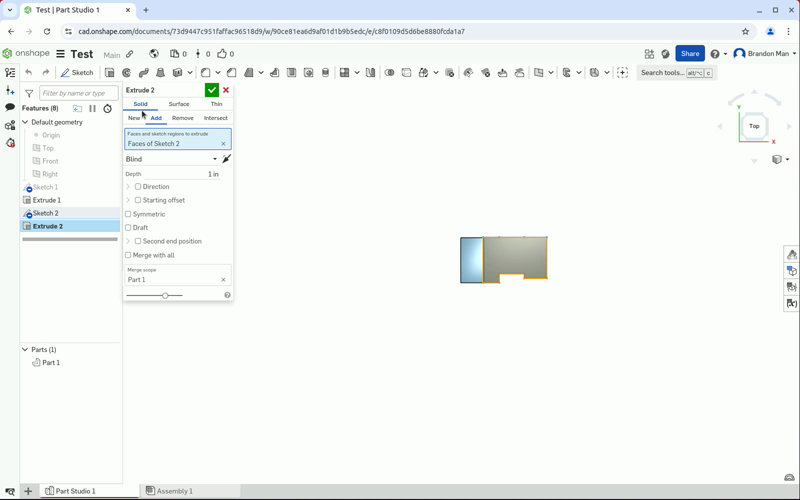
mouse_move(137, 120)
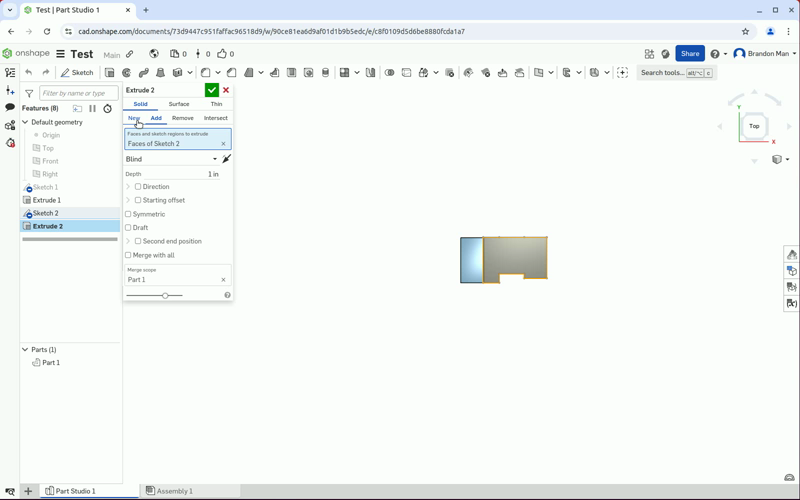
click(137, 120)
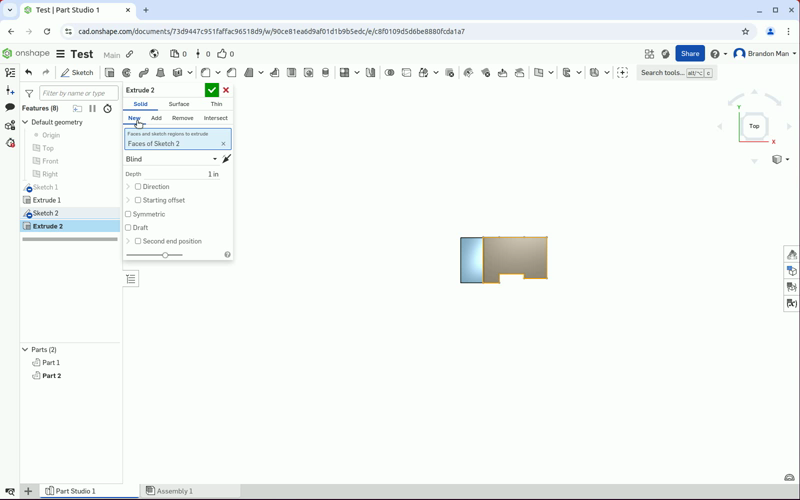
key(tab, 4)
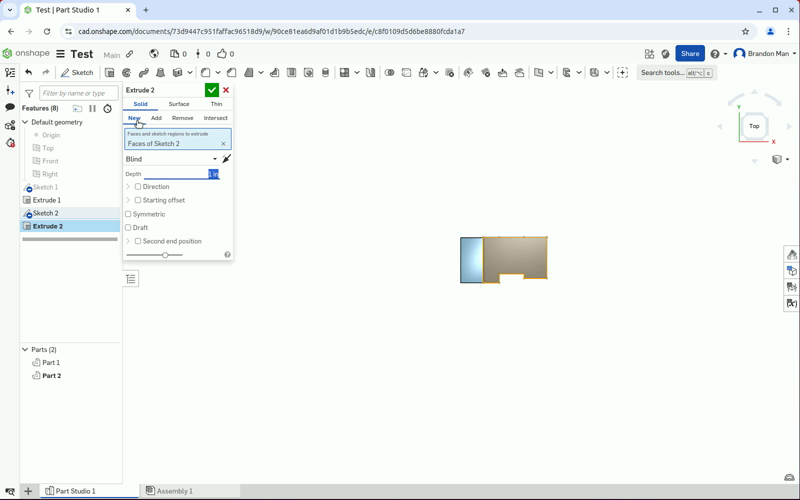
text(9.147)
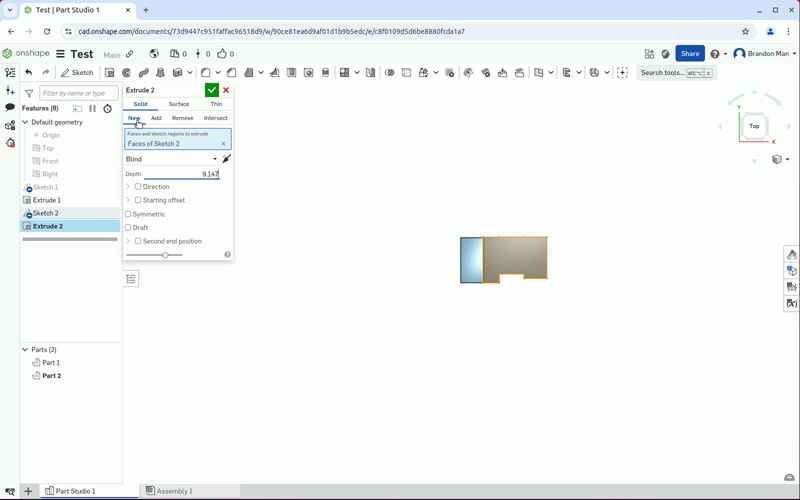
key(enter)
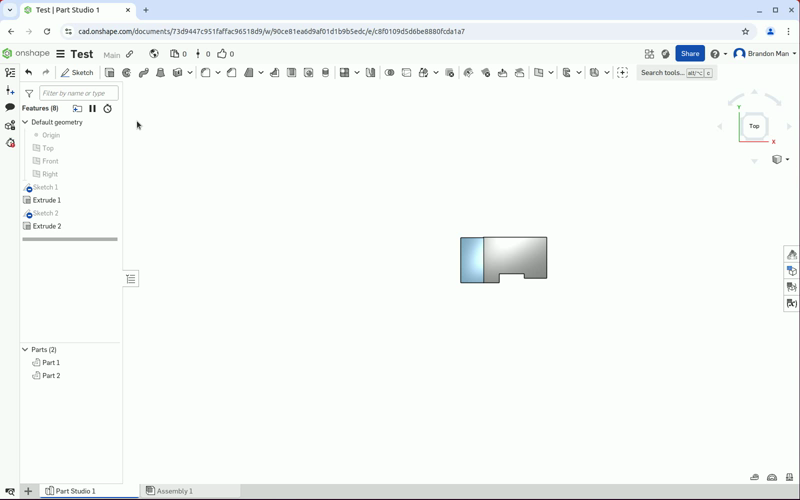
key(shift+h)
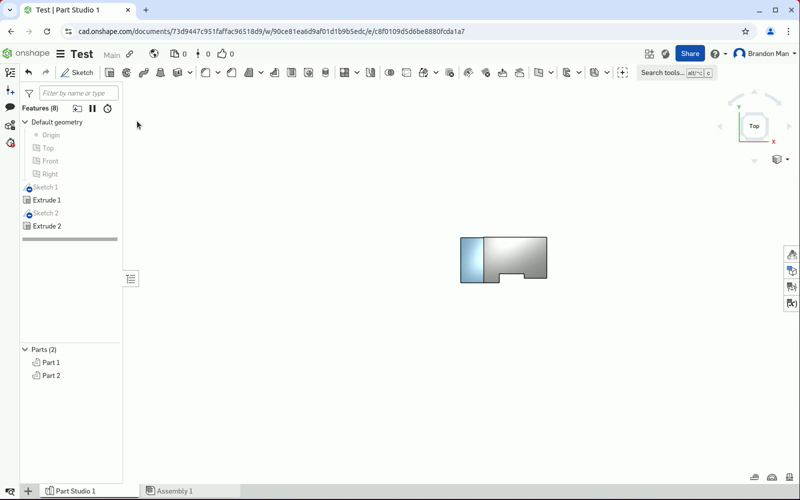
key(shift+h)
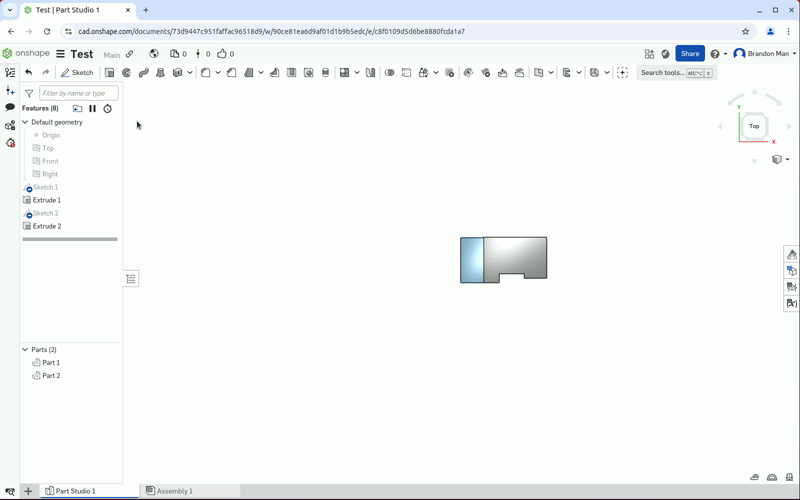
mouse_move(73, 189)
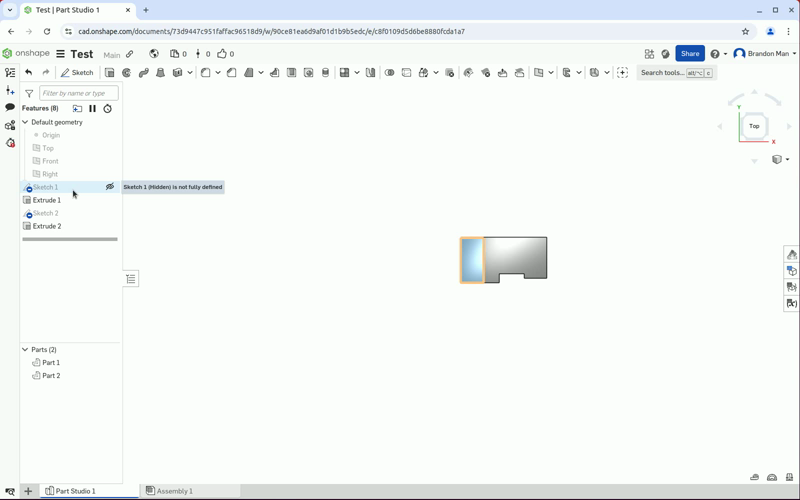
click(73, 189)
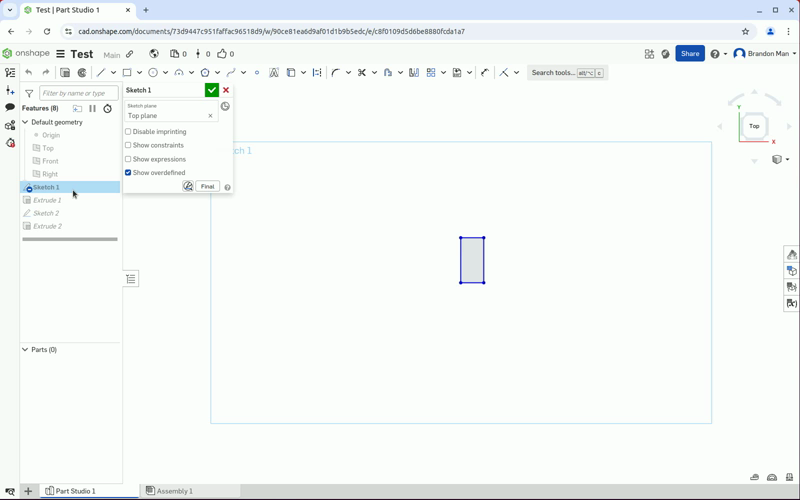
mouse_move(229, 92)
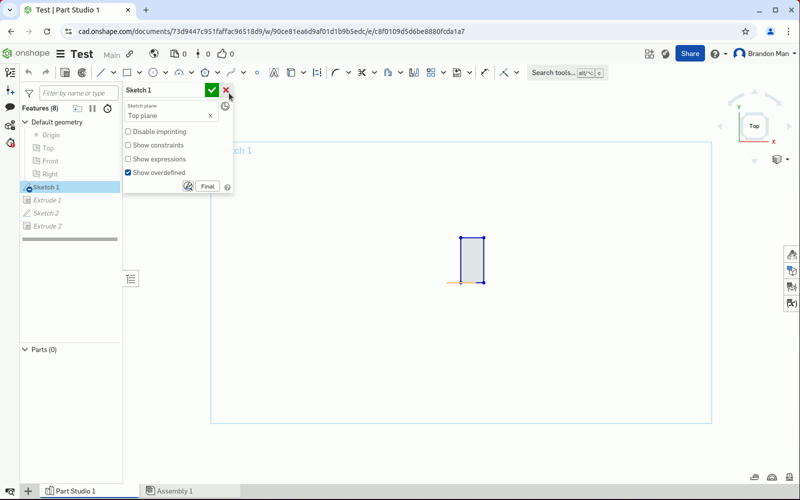
click(229, 92)
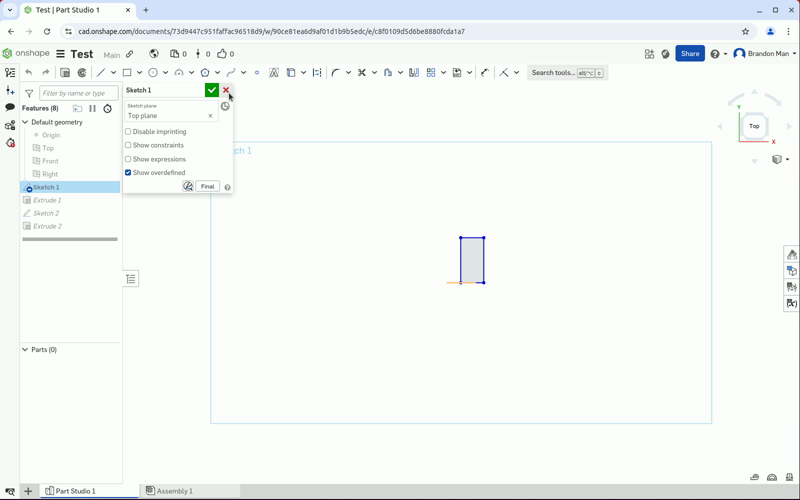
key(shift+s)
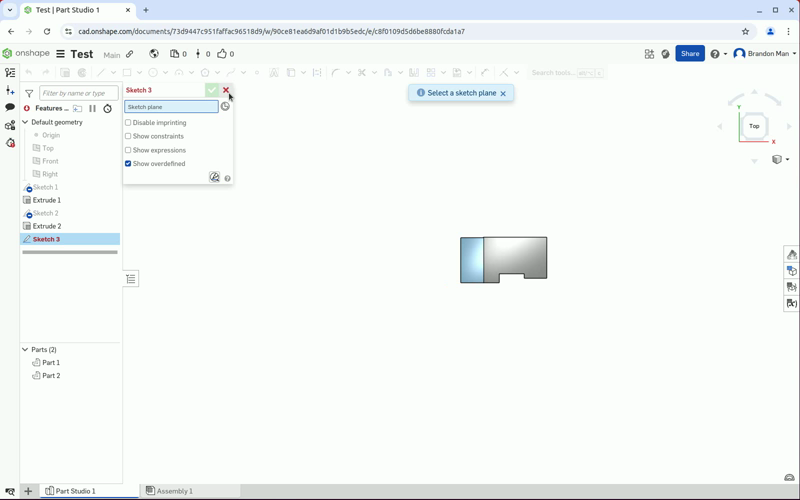
mouse_move(73, 150)
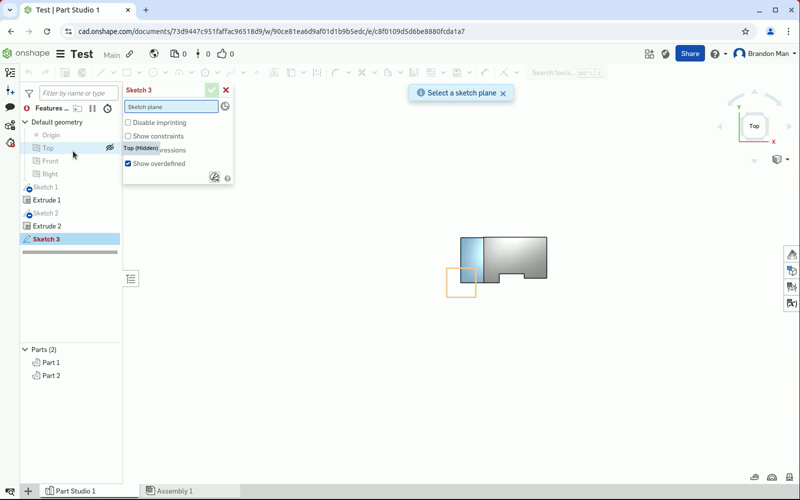
click(73, 150)
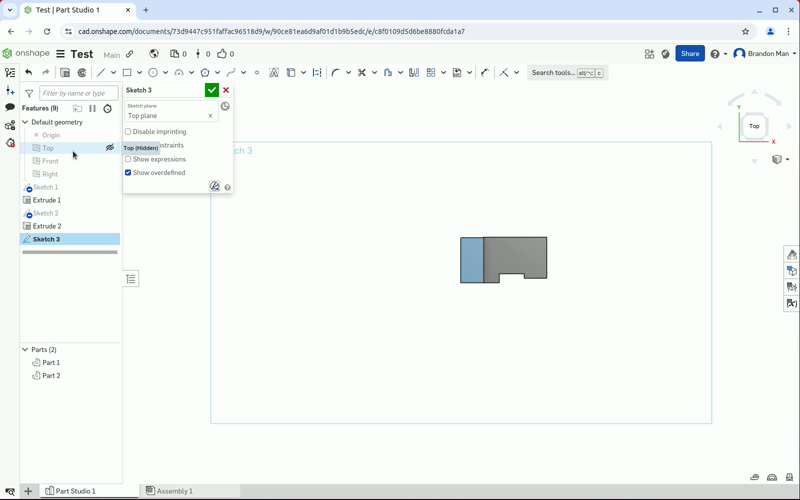
mouse_move(73, 352)
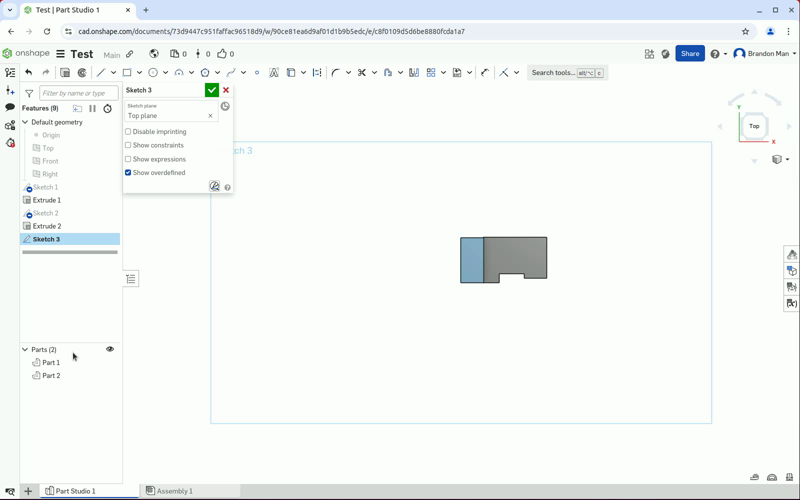
key(y)
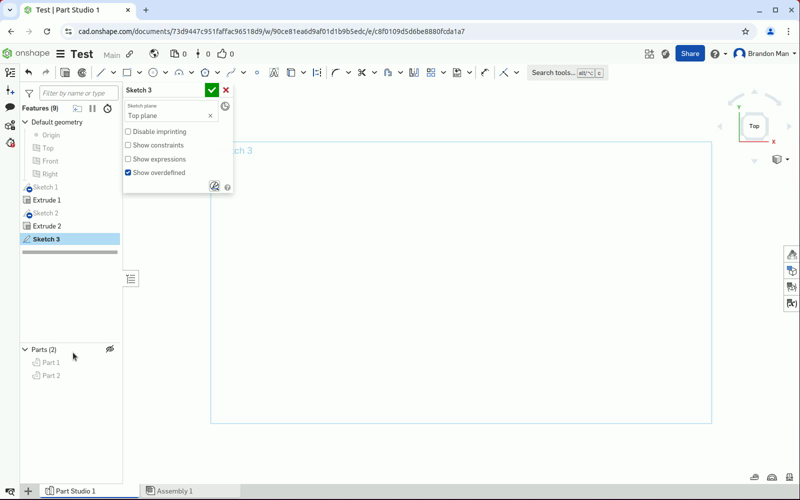
key(l)
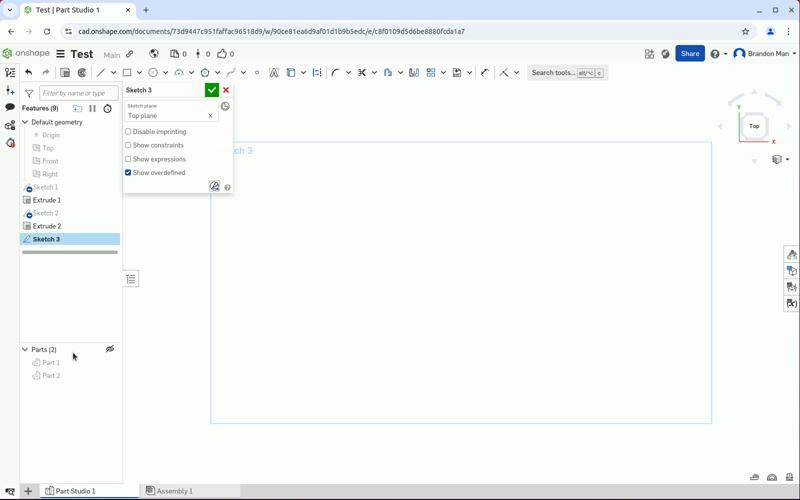
key_down(shift)
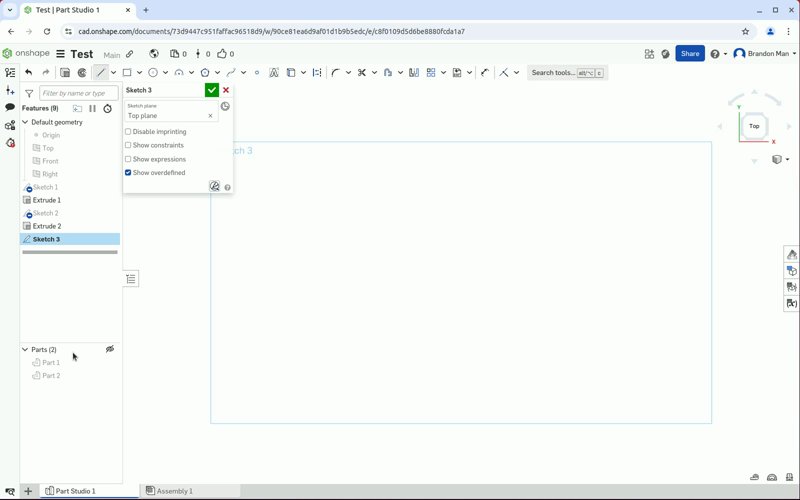
mouse_move(546, 278)
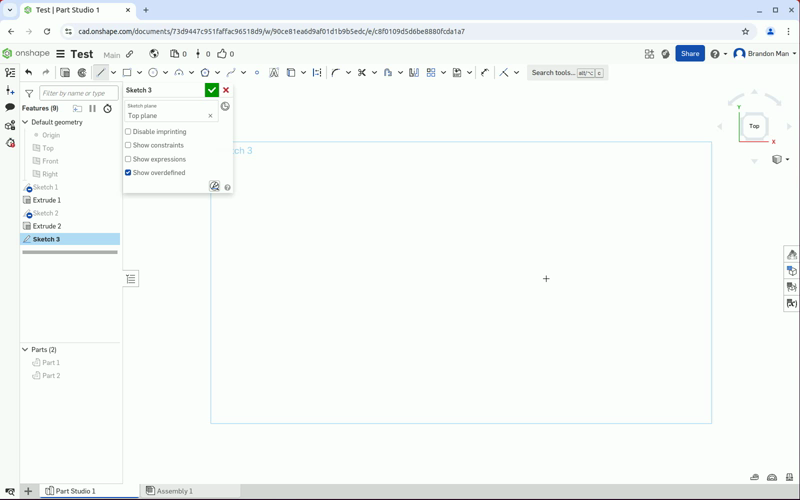
click(546, 278)
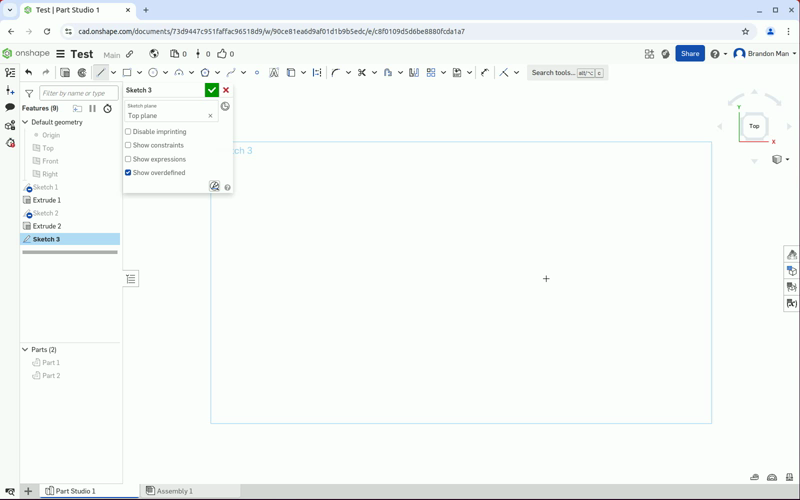
key_up(shift)
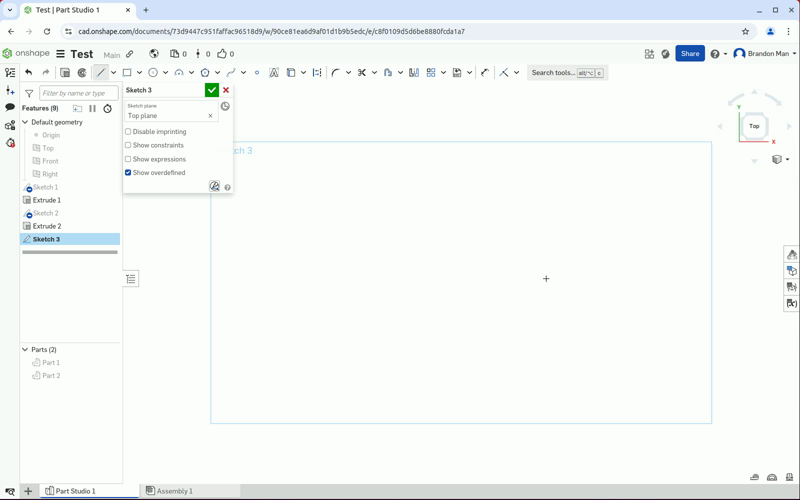
key_down(shift)
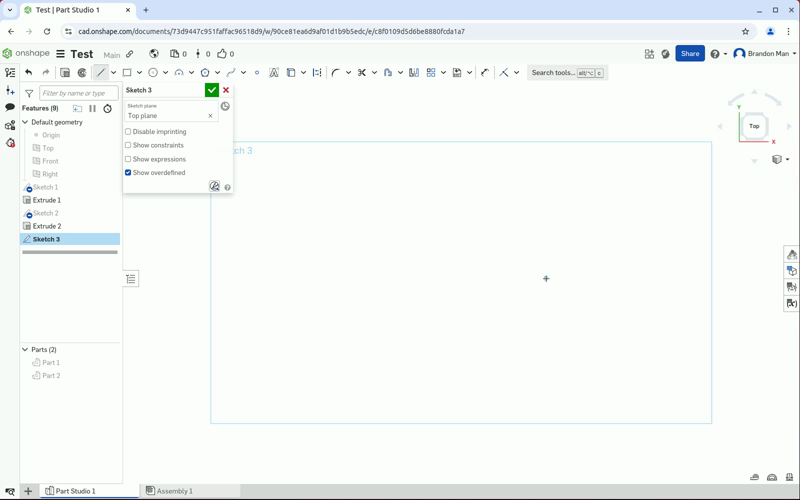
mouse_move(576, 278)
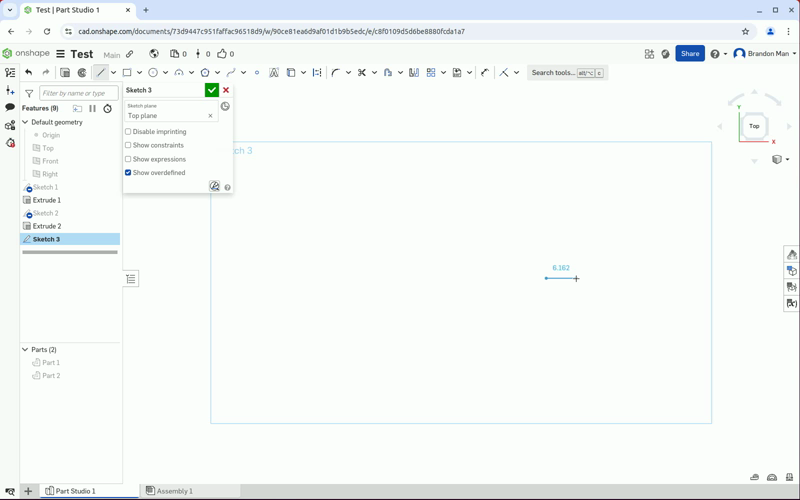
mouse_move(555, 278)
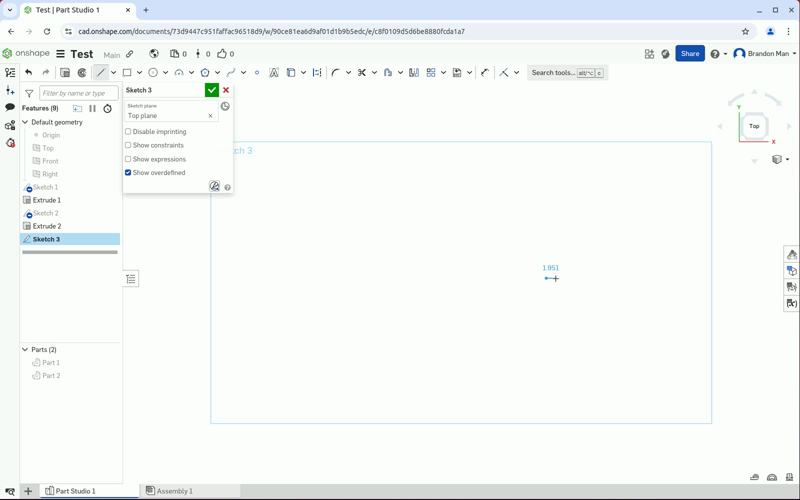
click(555, 278)
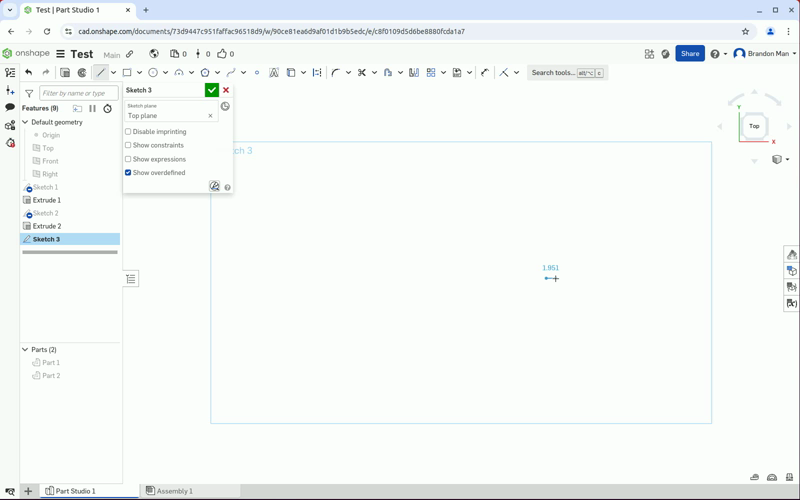
key_up(shift)
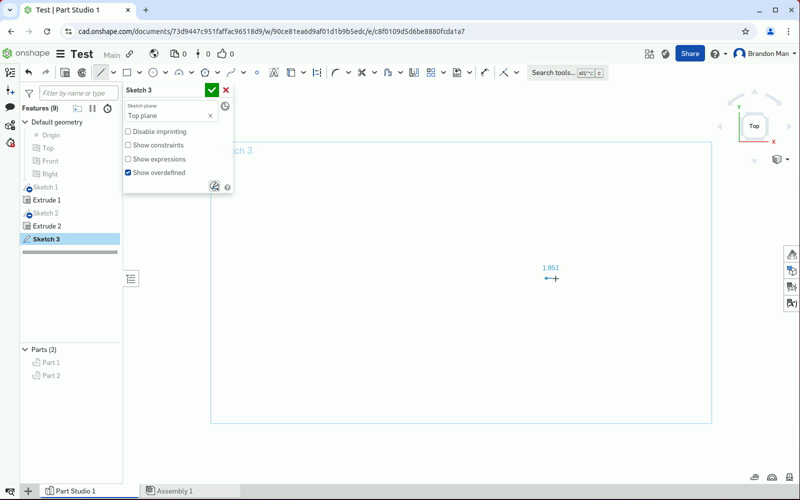
key_down(shift)
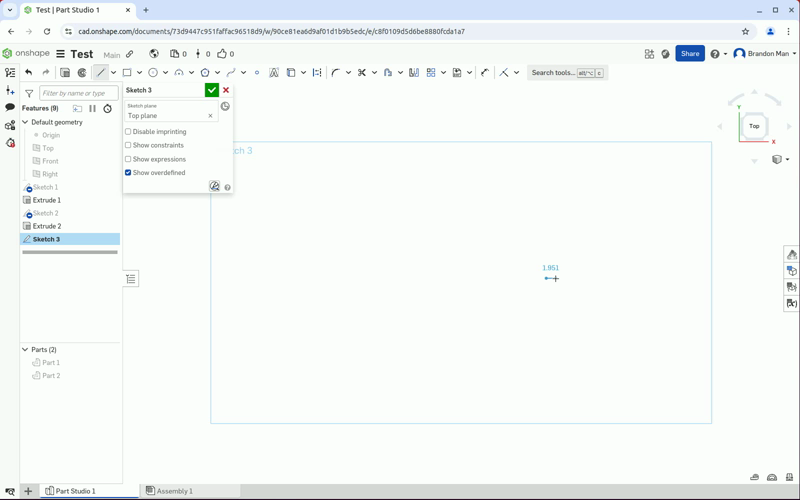
mouse_move(585, 278)
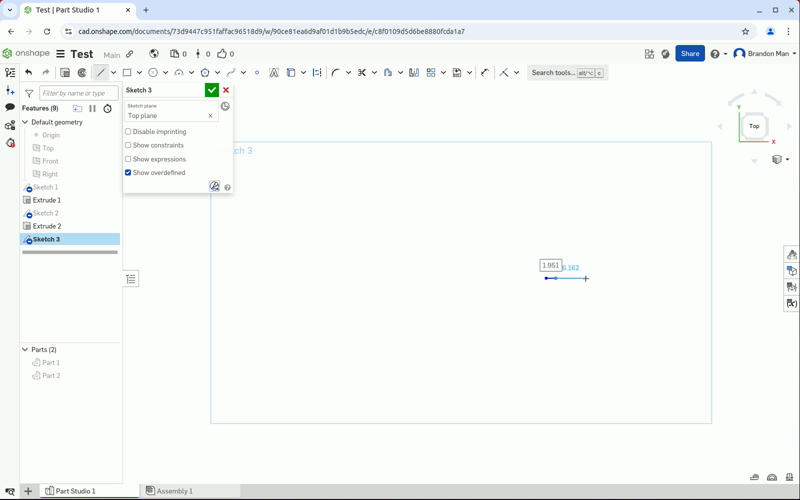
mouse_move(555, 301)
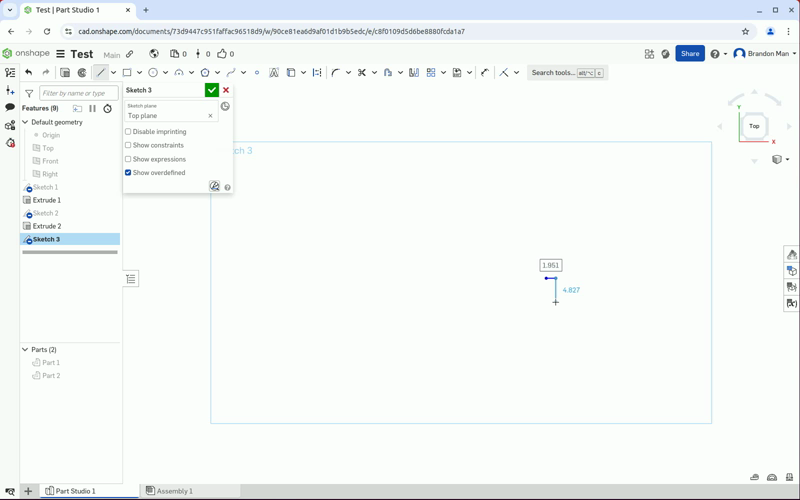
click(555, 301)
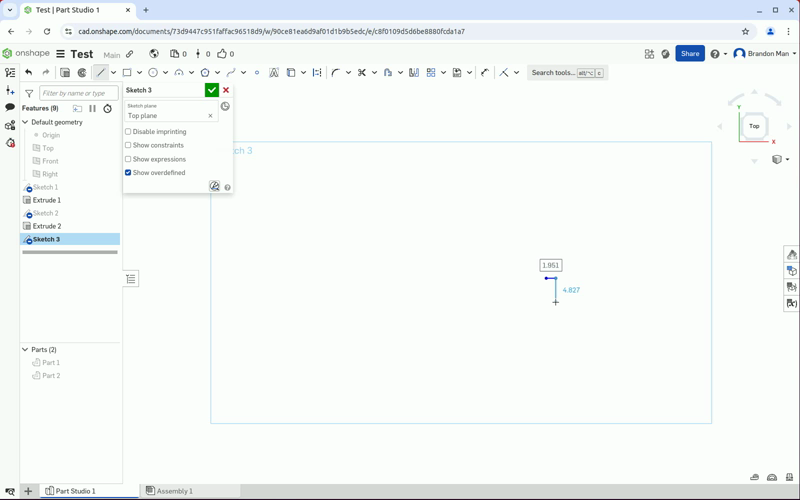
key_up(shift)
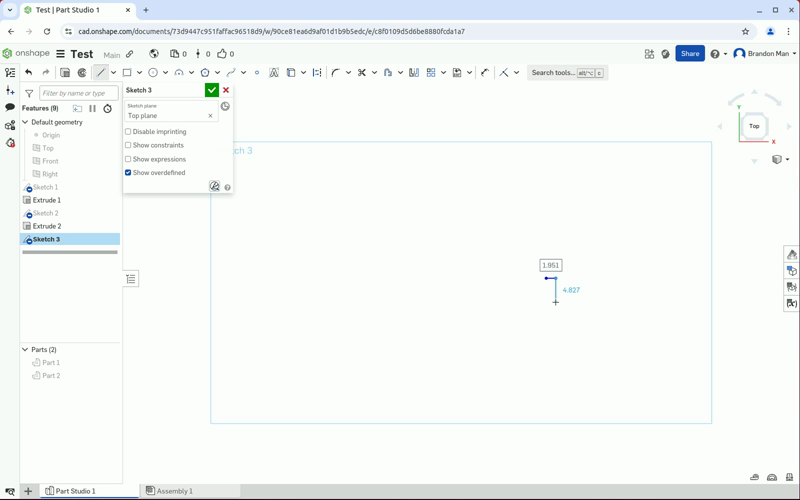
key_down(shift)
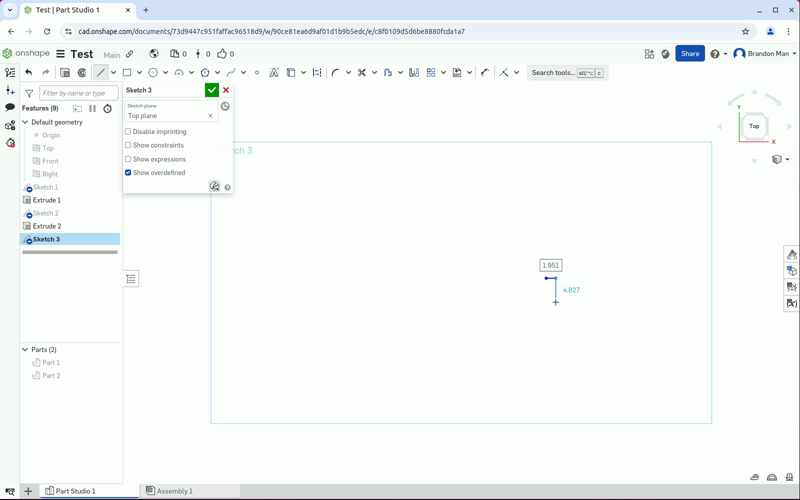
mouse_move(585, 301)
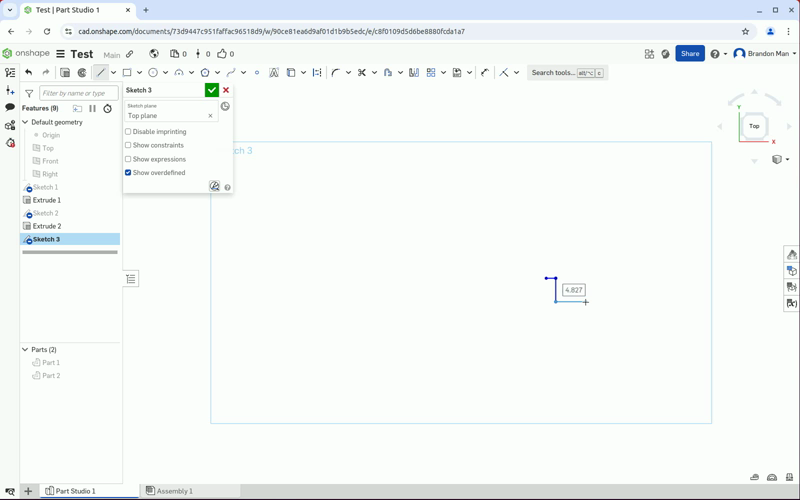
mouse_move(573, 301)
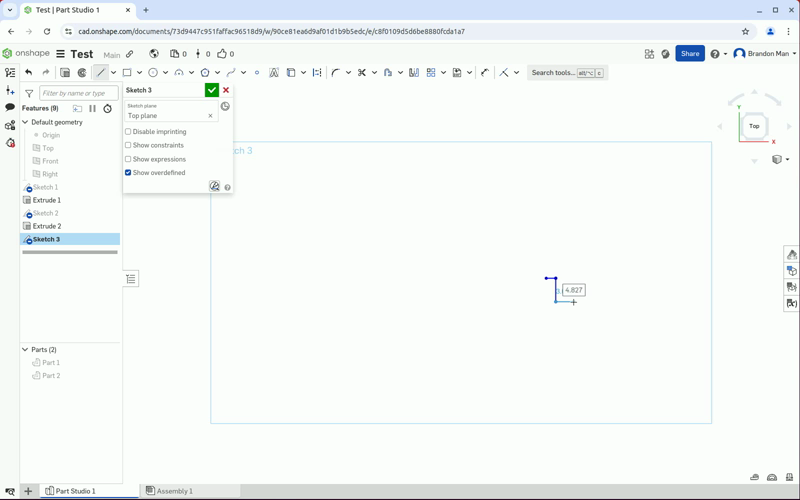
click(573, 301)
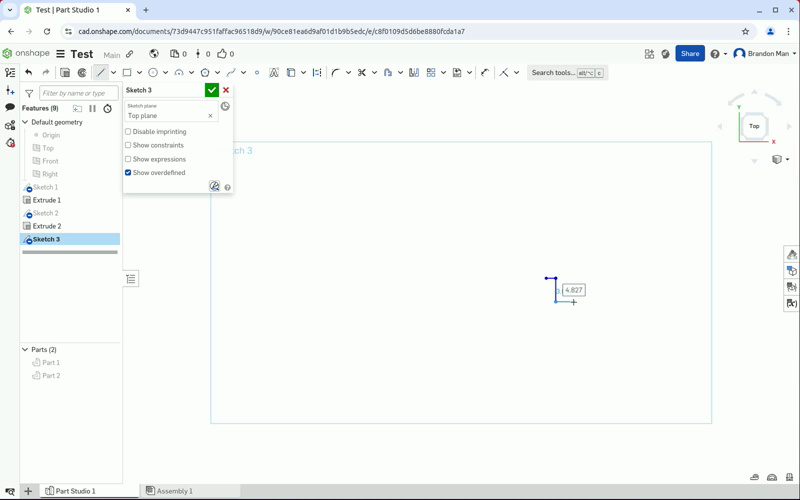
key_up(shift)
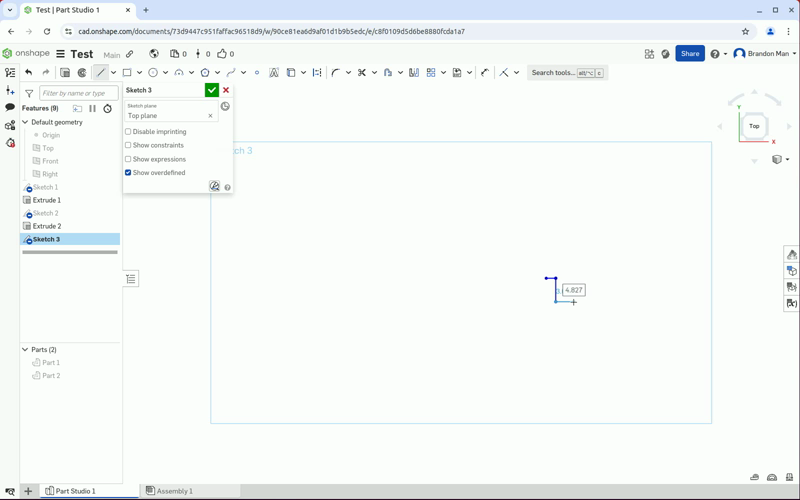
key_down(shift)
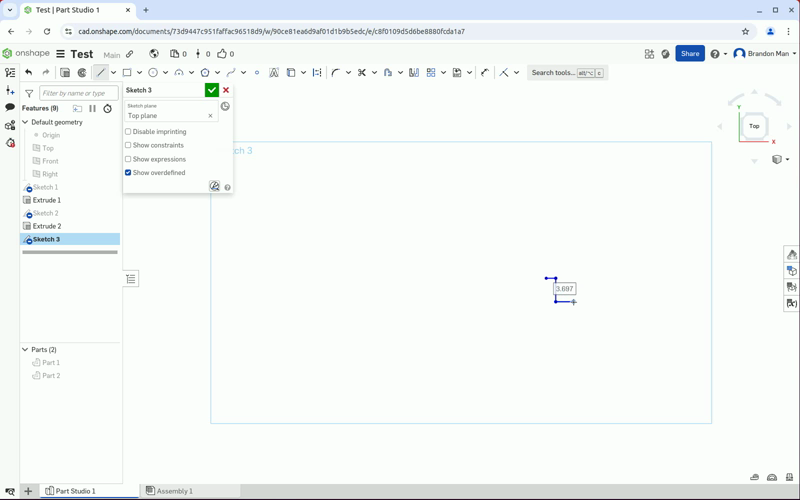
mouse_move(589, 301)
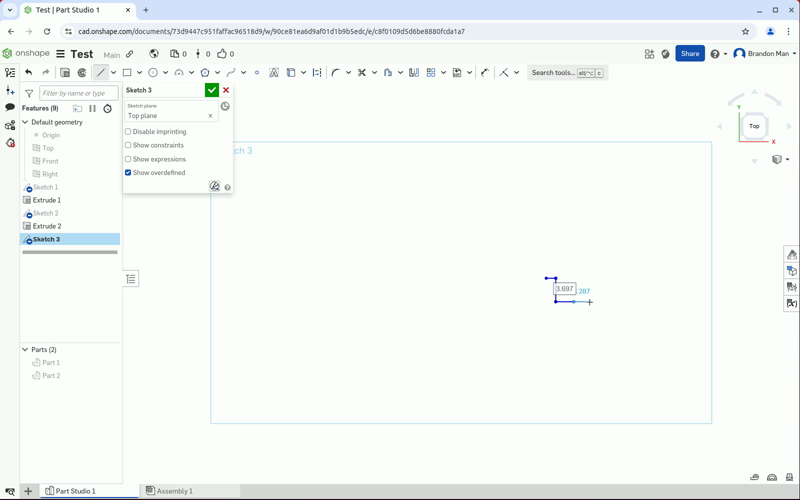
mouse_move(573, 278)
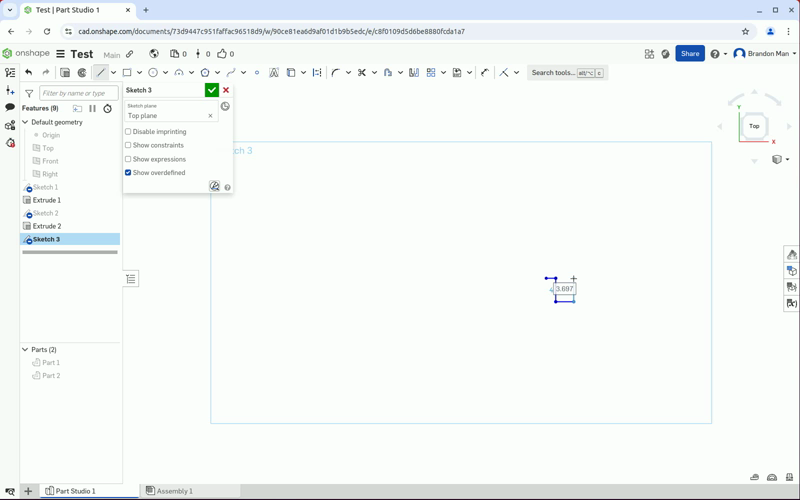
click(573, 278)
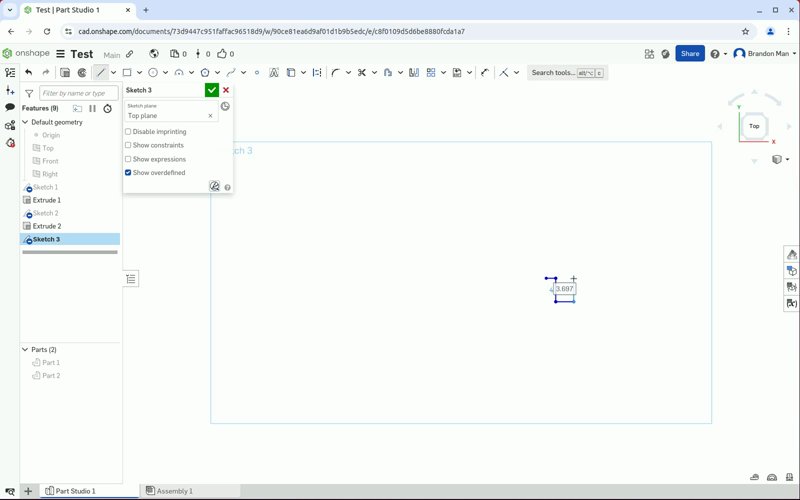
key_up(shift)
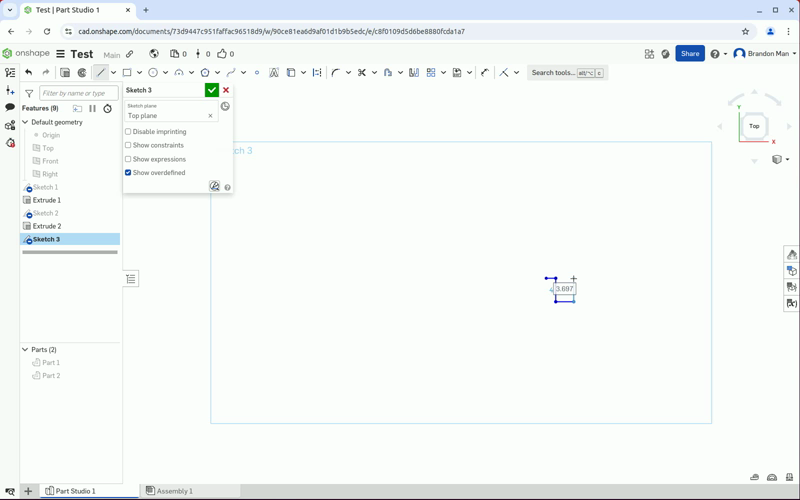
key_down(shift)
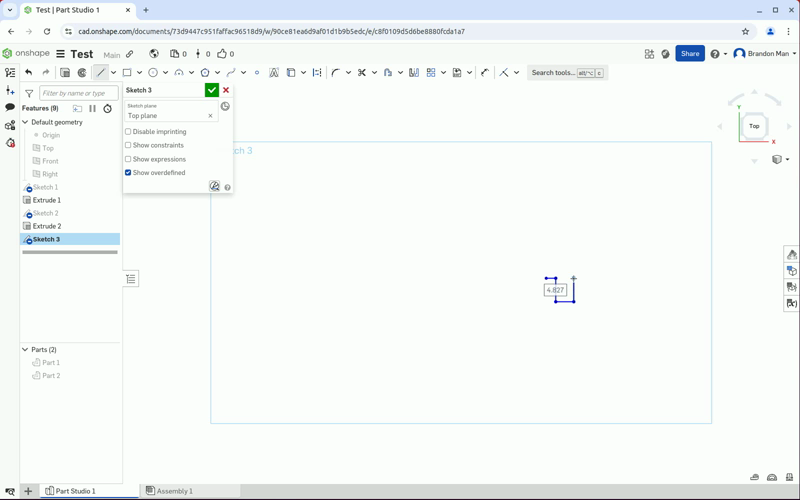
mouse_move(589, 278)
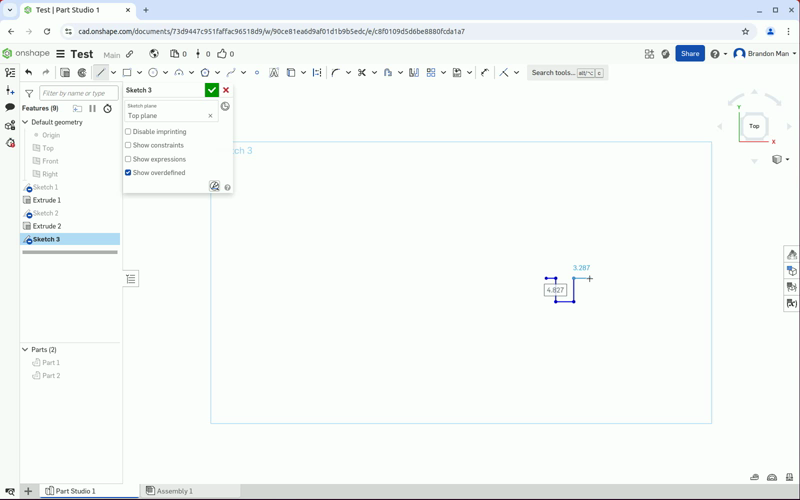
mouse_move(573, 236)
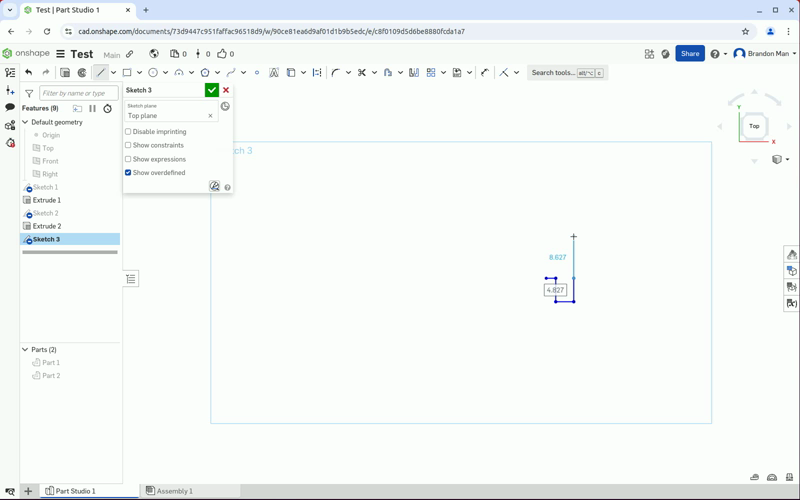
click(573, 236)
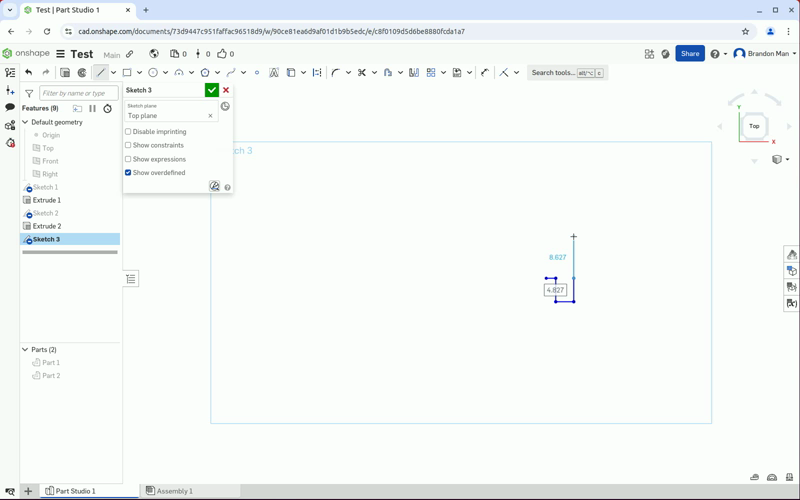
key_up(shift)
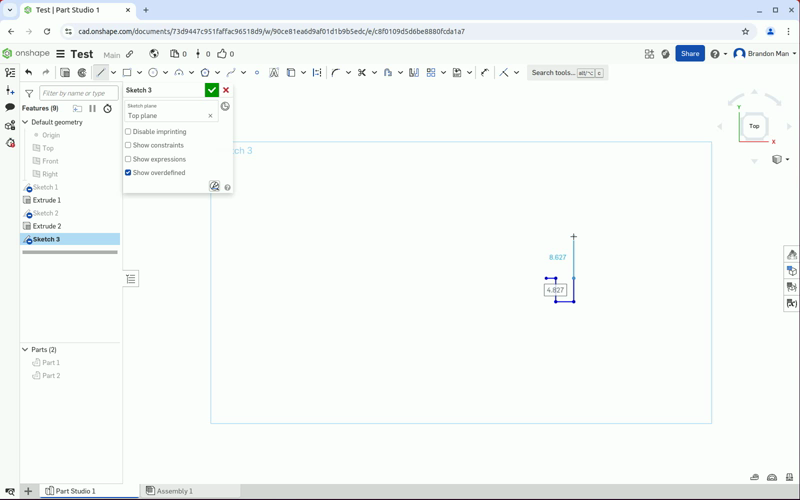
key_down(shift)
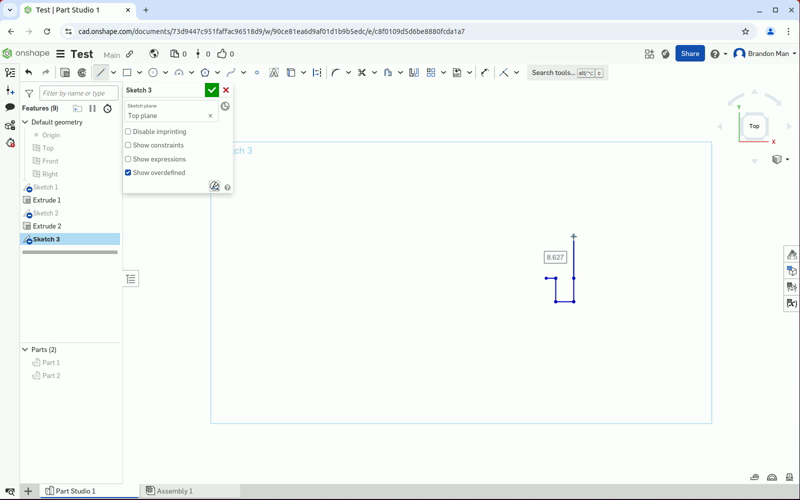
mouse_move(589, 236)
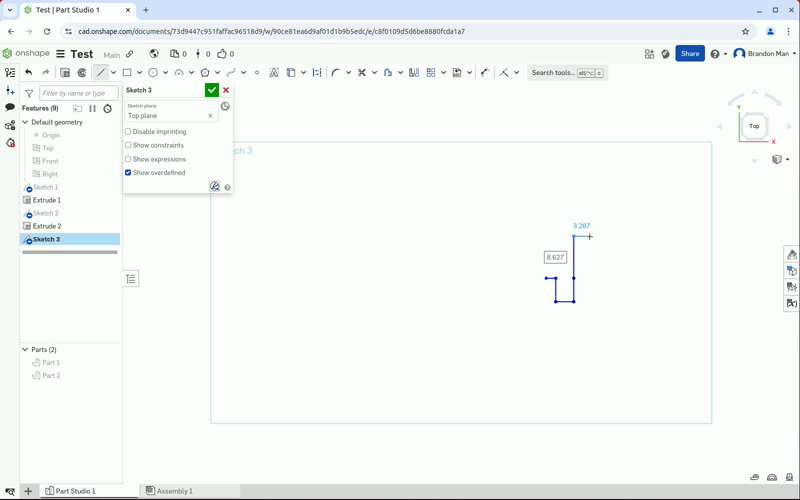
mouse_move(546, 236)
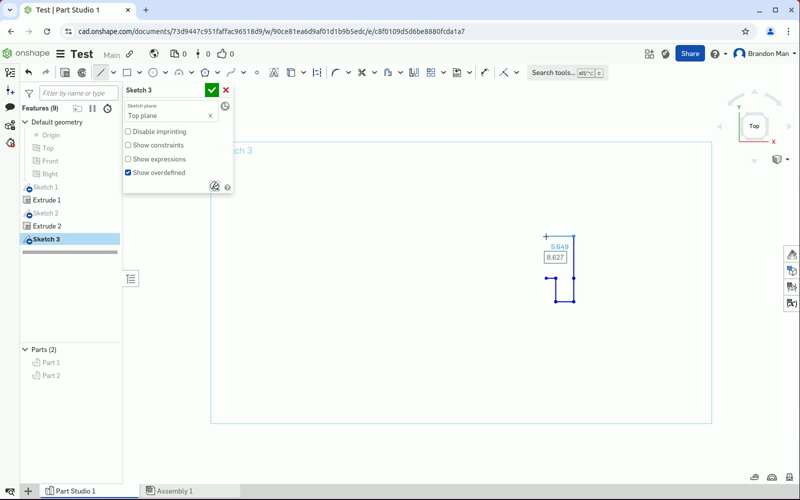
click(546, 236)
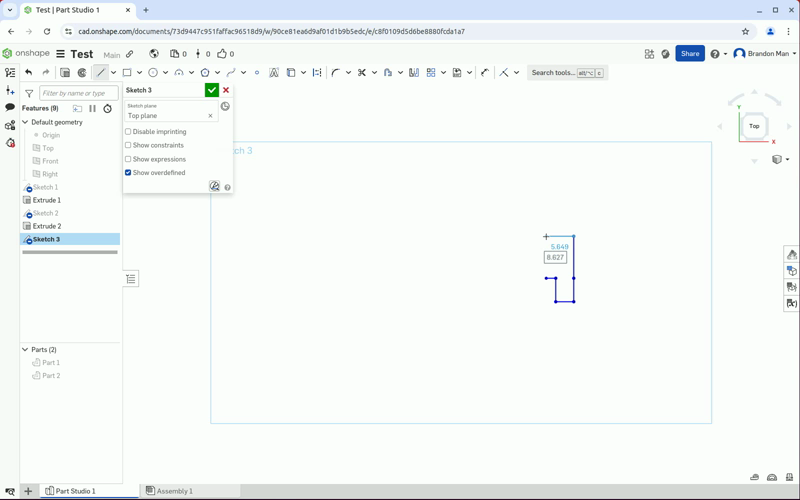
key_up(shift)
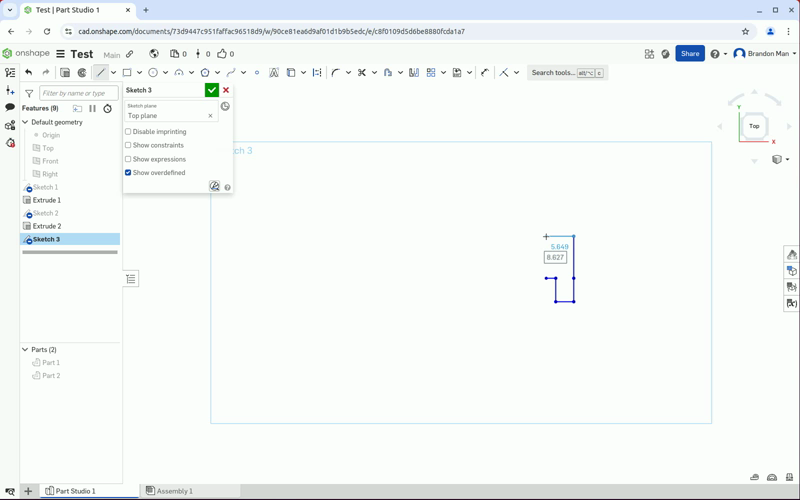
mouse_move(576, 236)
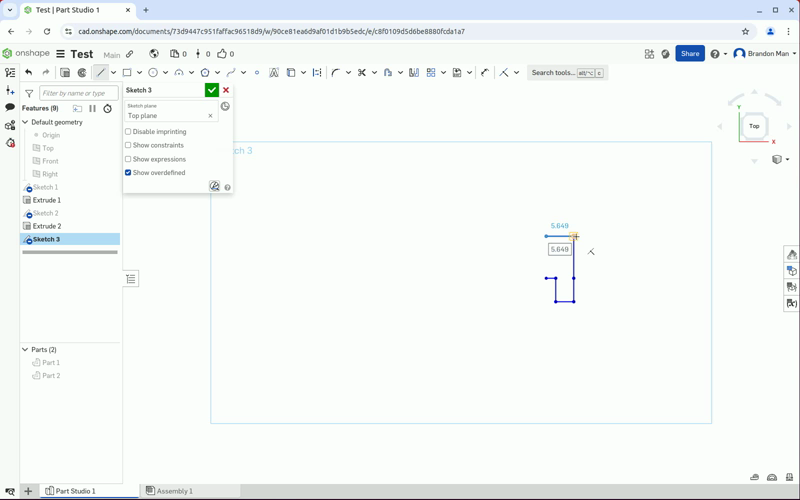
key_down(shift)
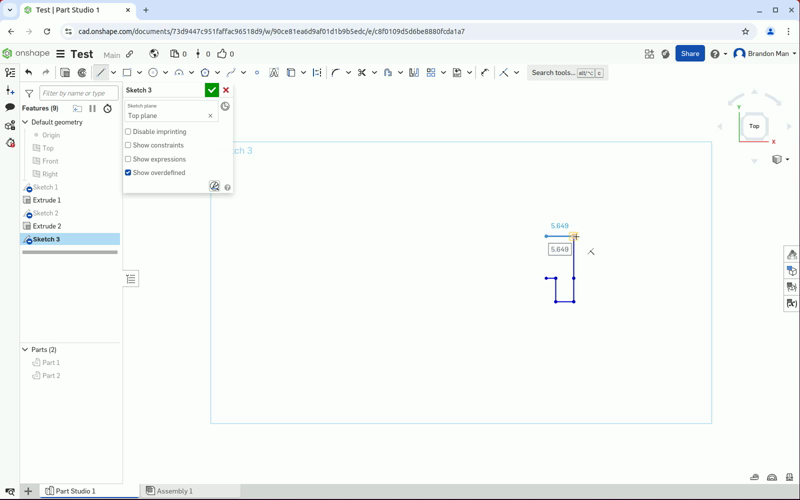
mouse_move(546, 278)
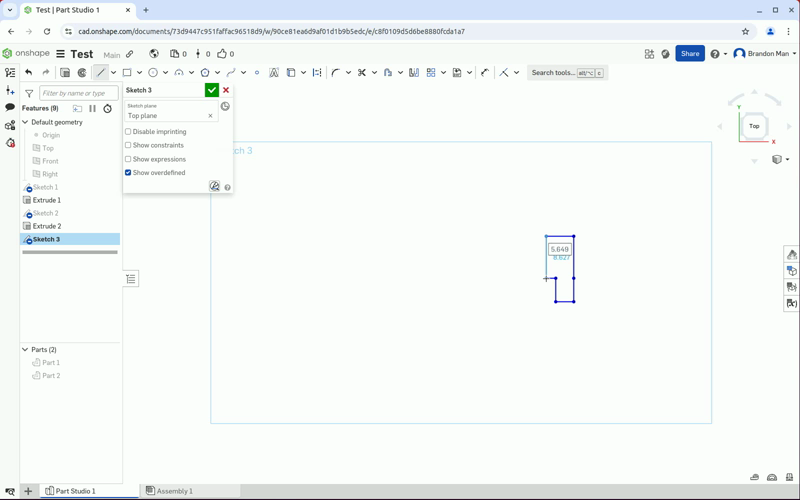
key_up(shift)
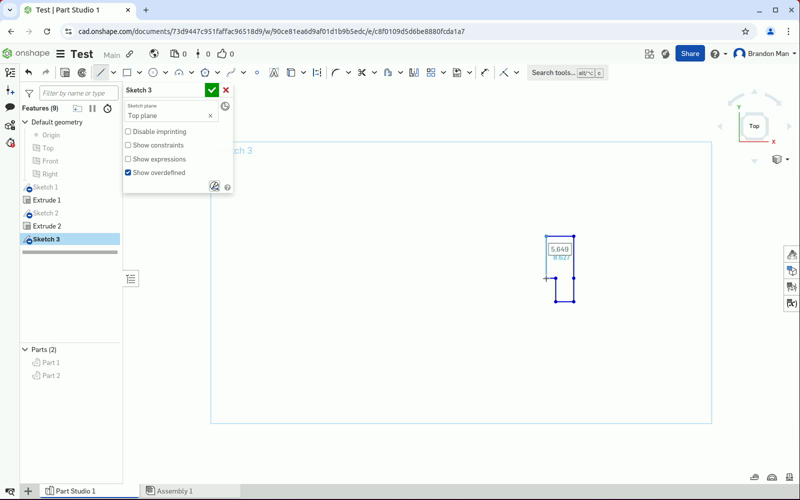
click(546, 278)
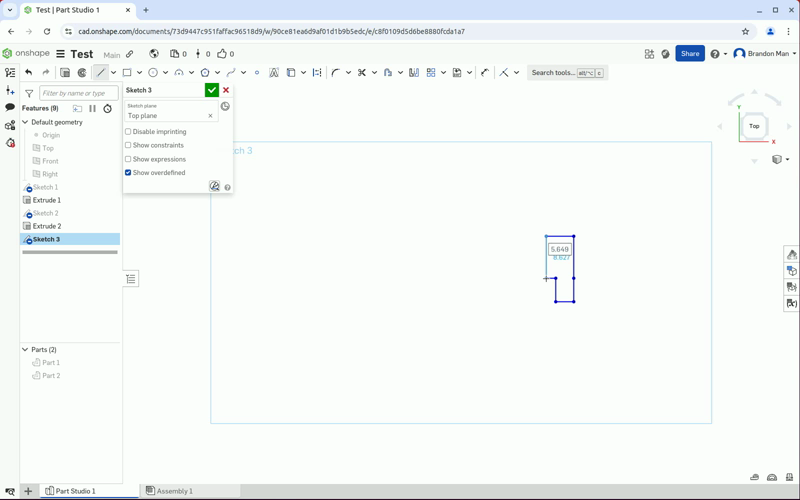
key(esc)
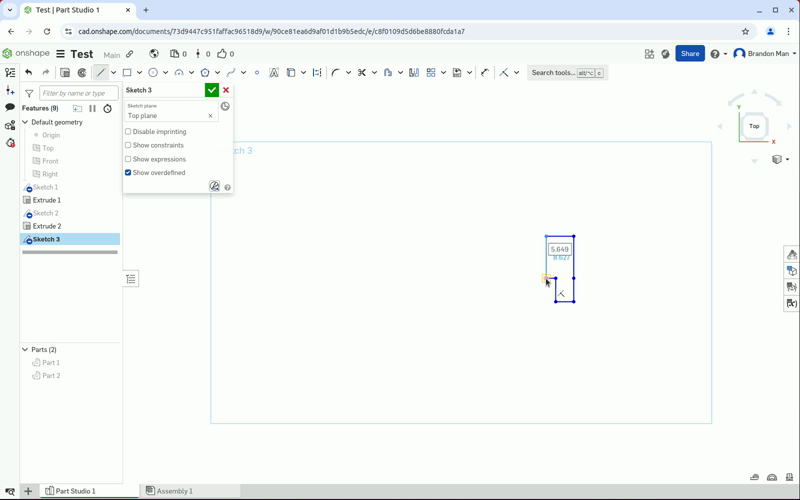
mouse_move(555, 245)
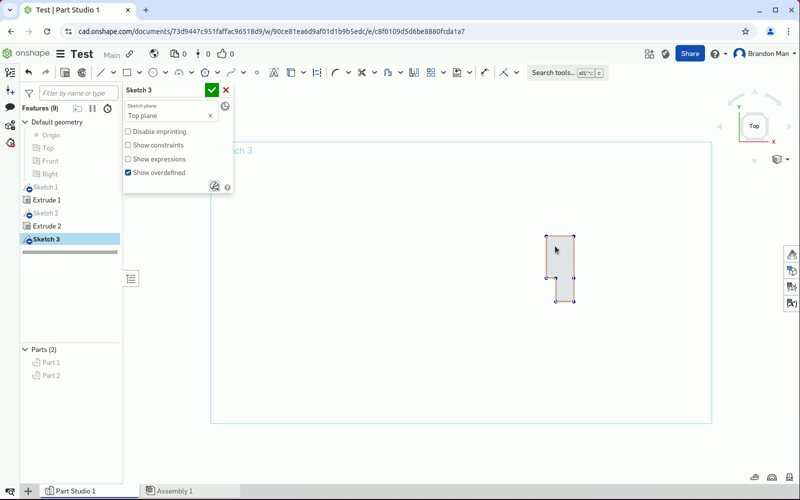
scroll(6)
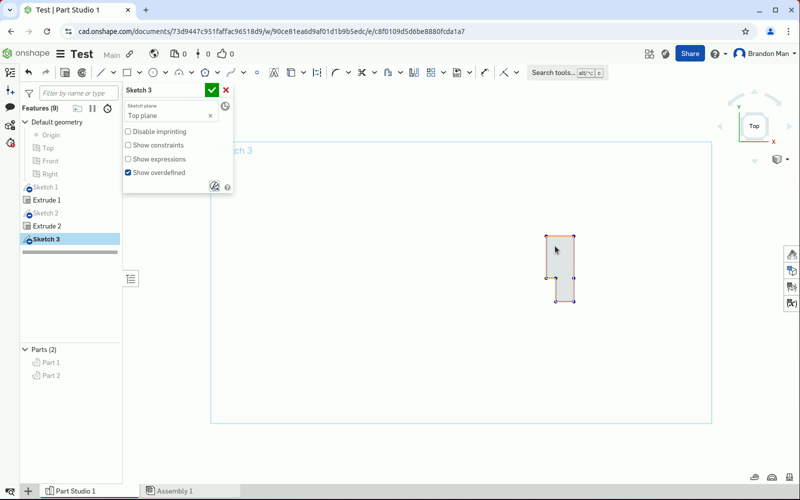
scroll(6)
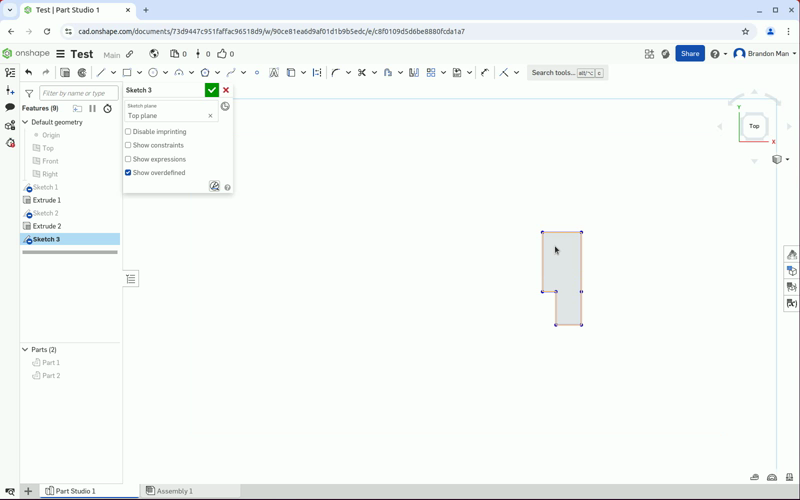
scroll(6)
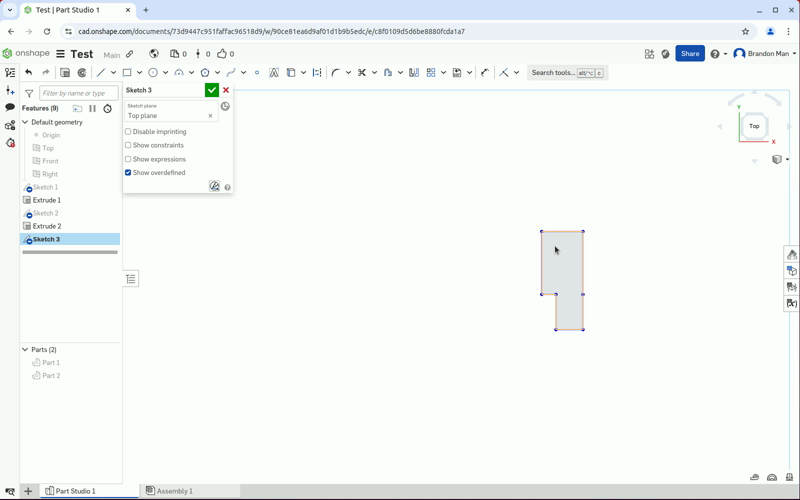
scroll(6)
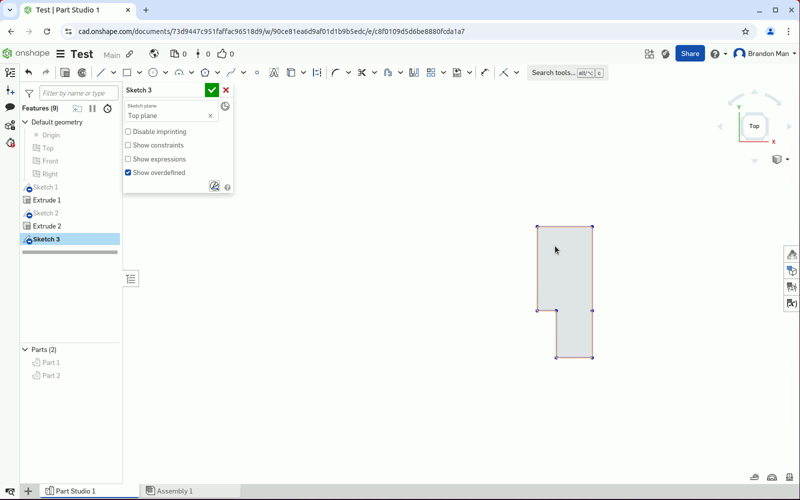
scroll(6)
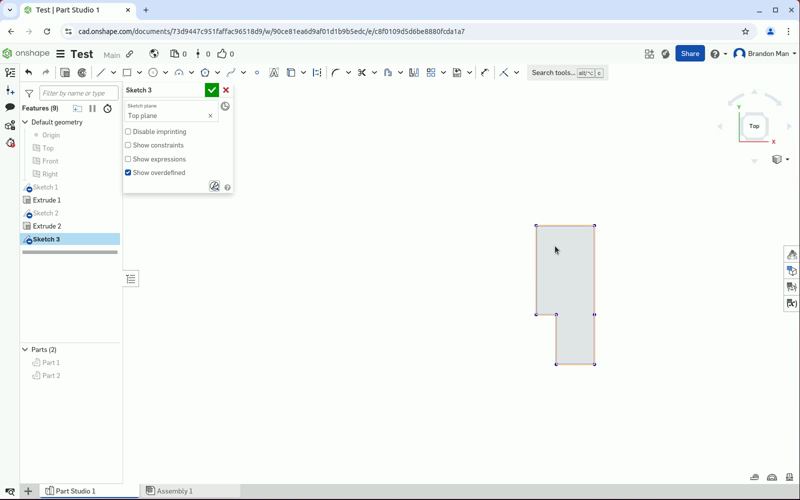
scroll(6)
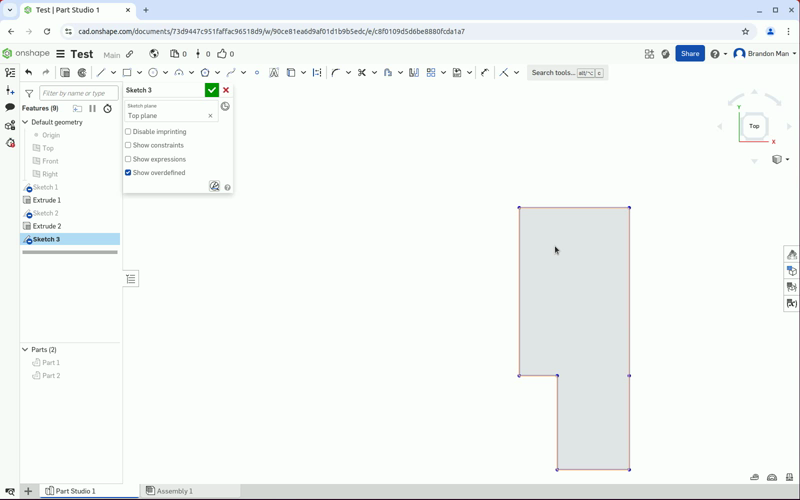
scroll(6)
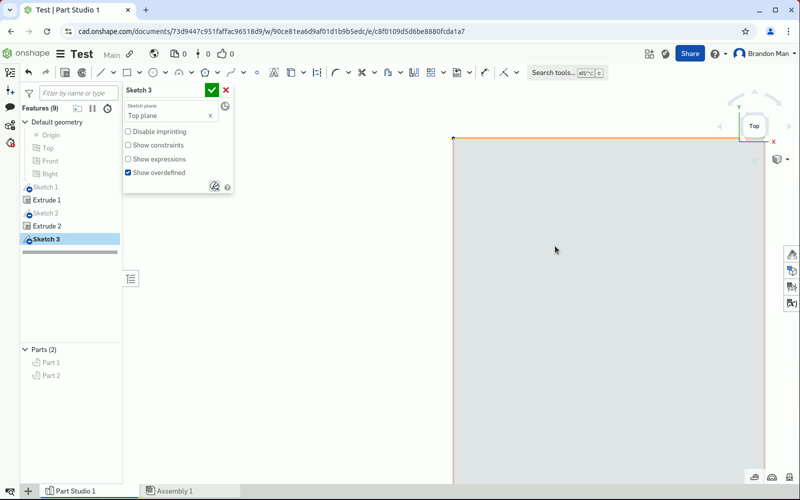
click(555, 245)
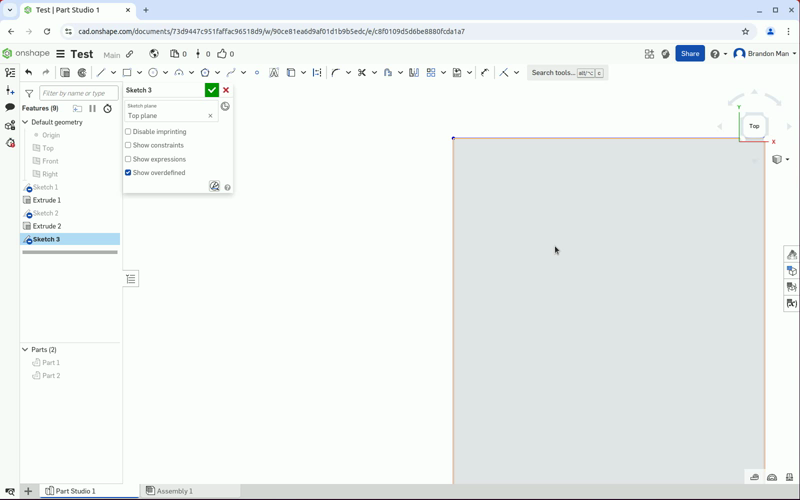
scroll(-6)
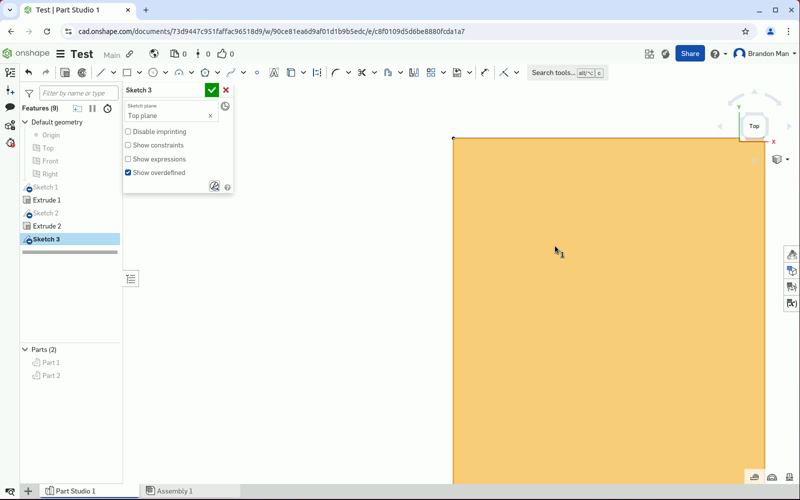
scroll(-6)
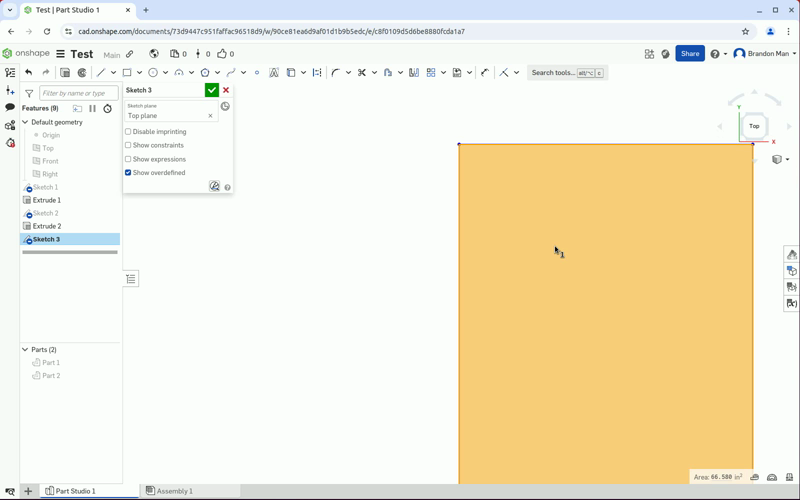
scroll(-6)
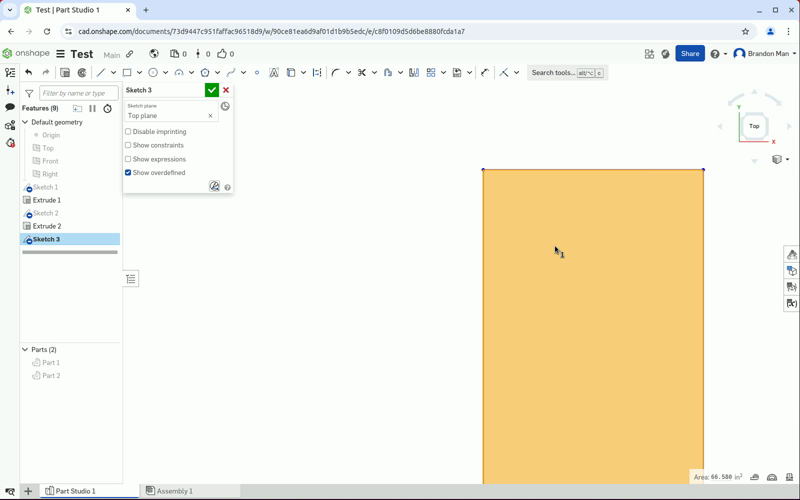
scroll(-6)
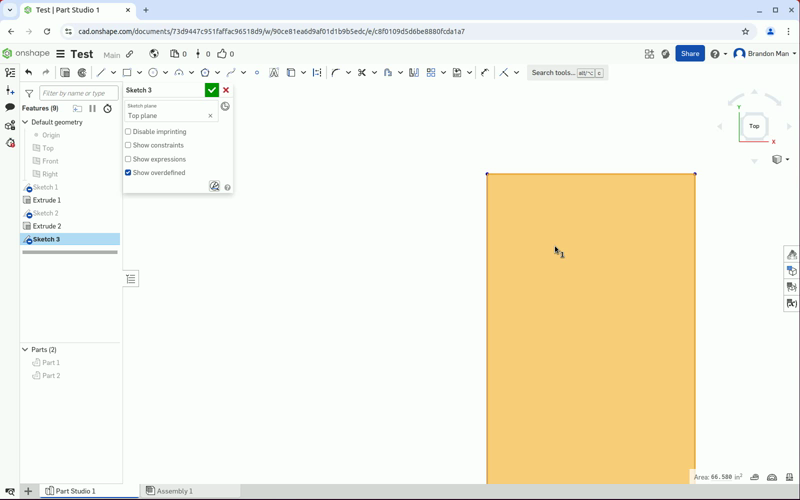
scroll(-6)
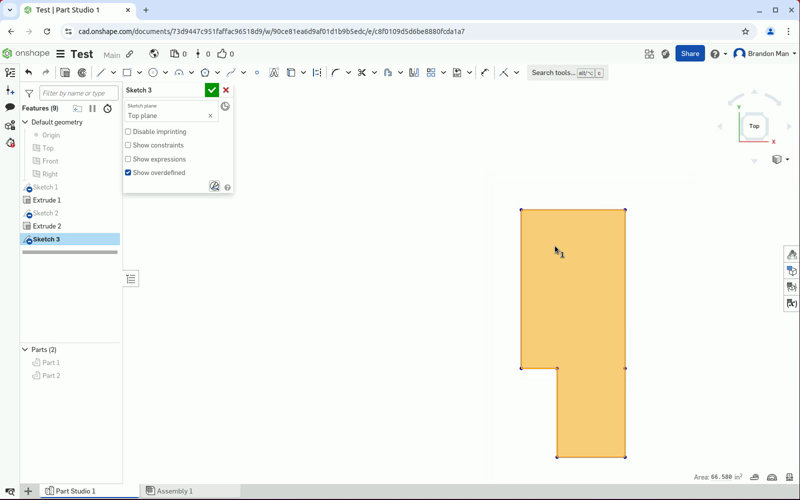
scroll(-6)
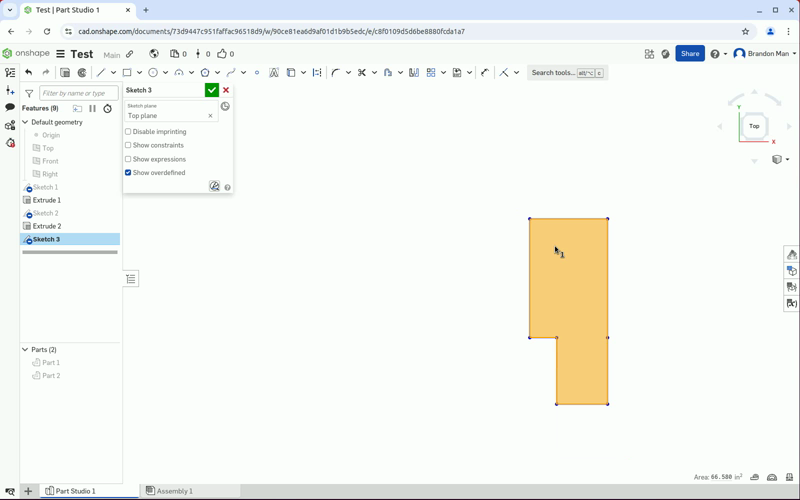
scroll(-6)
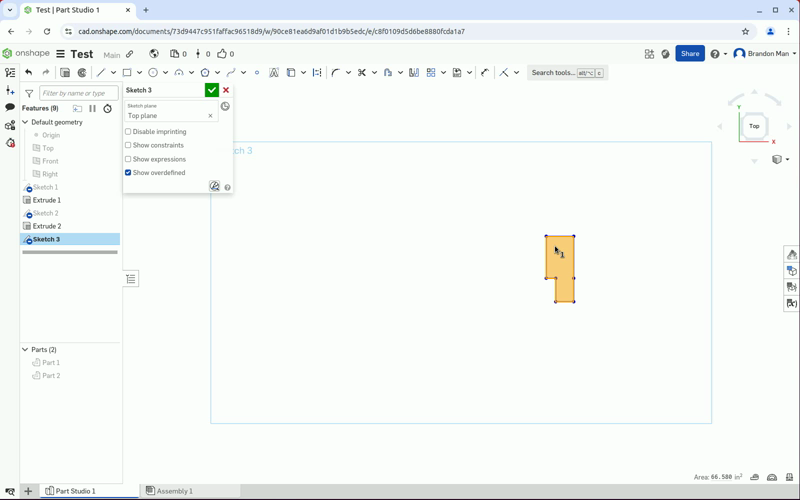
mouse_move(73, 352)
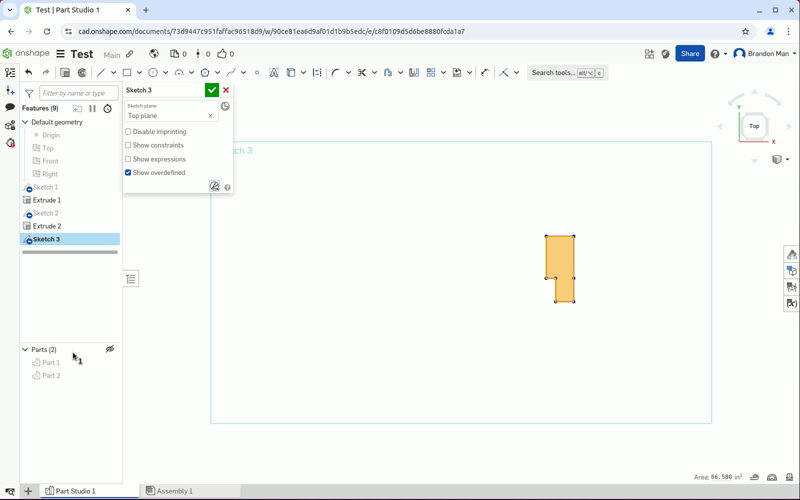
key(shift+y)
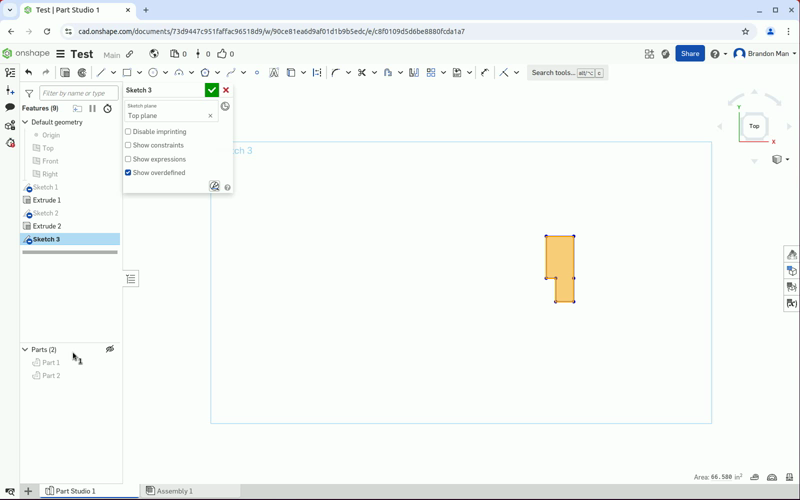
key(shift+e)
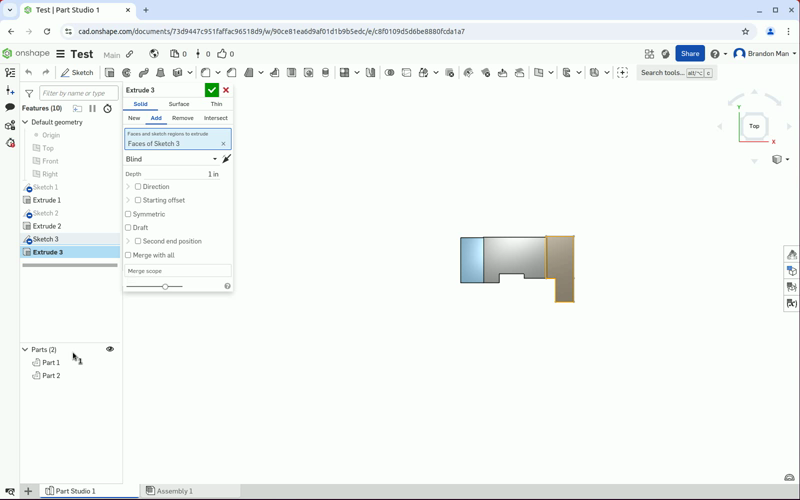
mouse_move(143, 106)
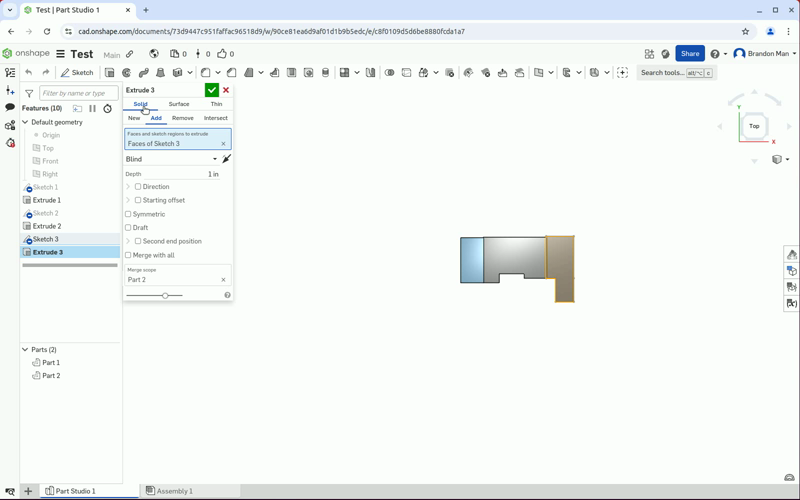
click(143, 106)
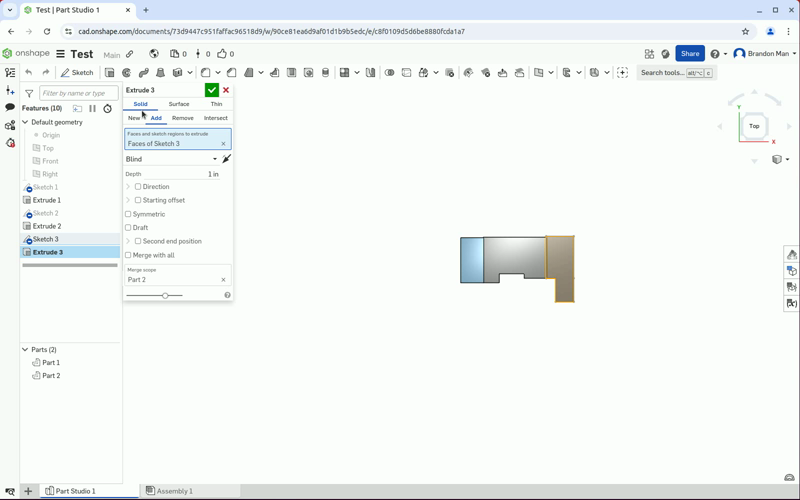
mouse_move(137, 120)
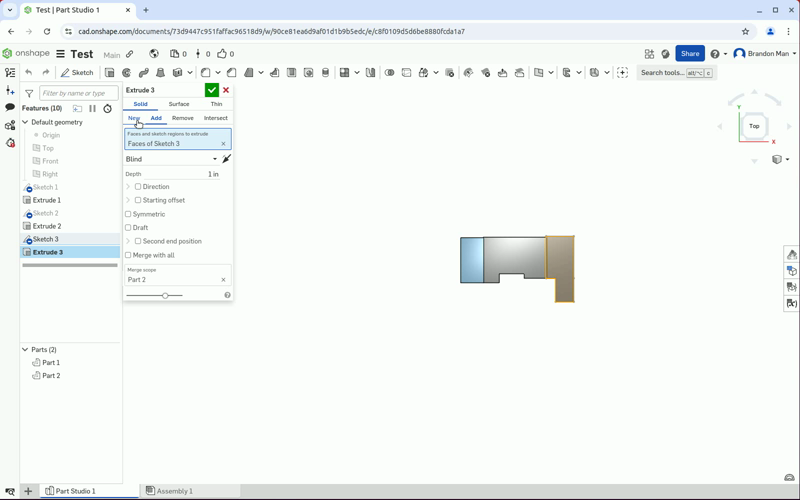
click(137, 120)
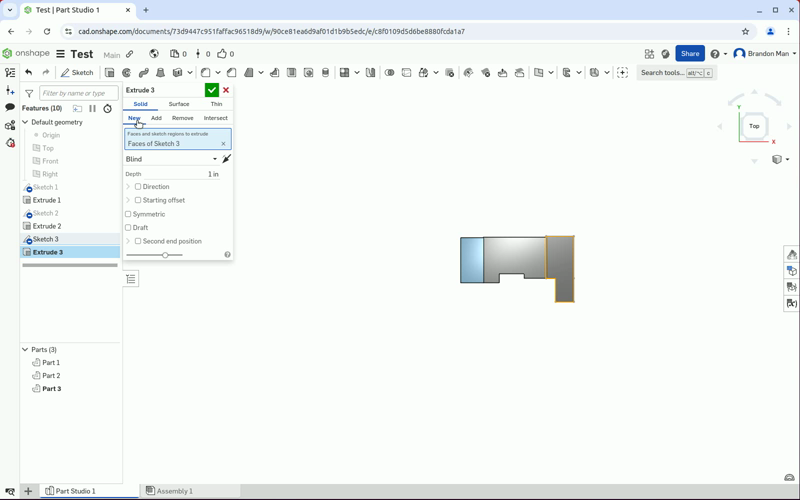
key(tab, 4)
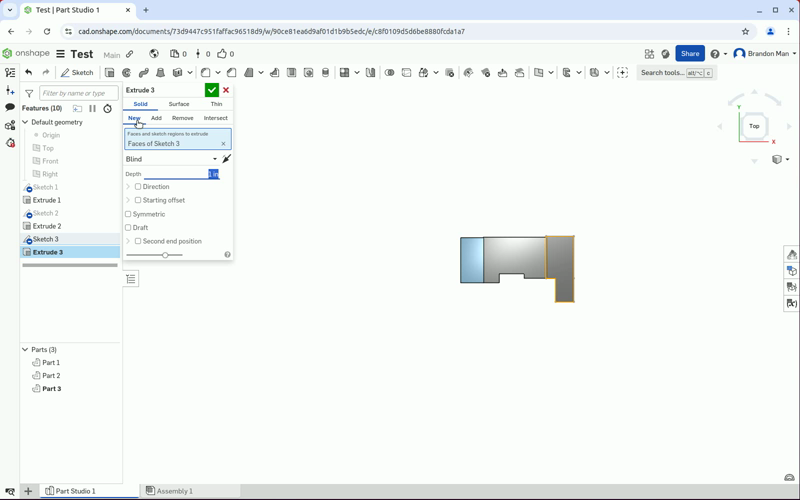
text(13.961)
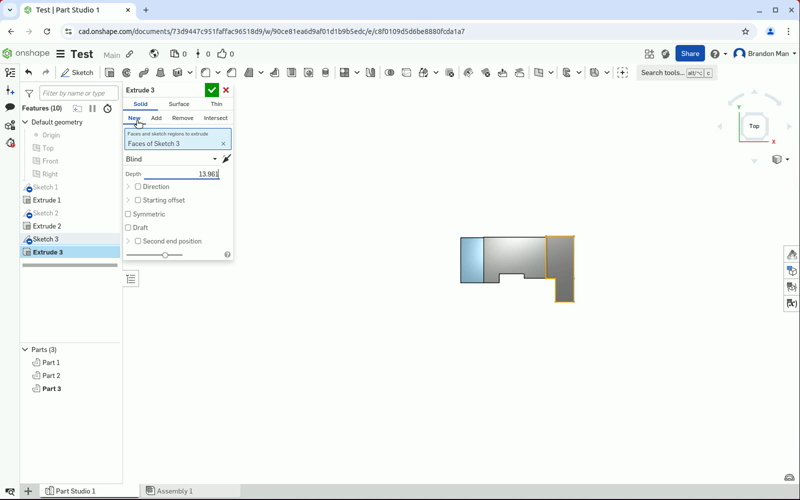
key(enter)
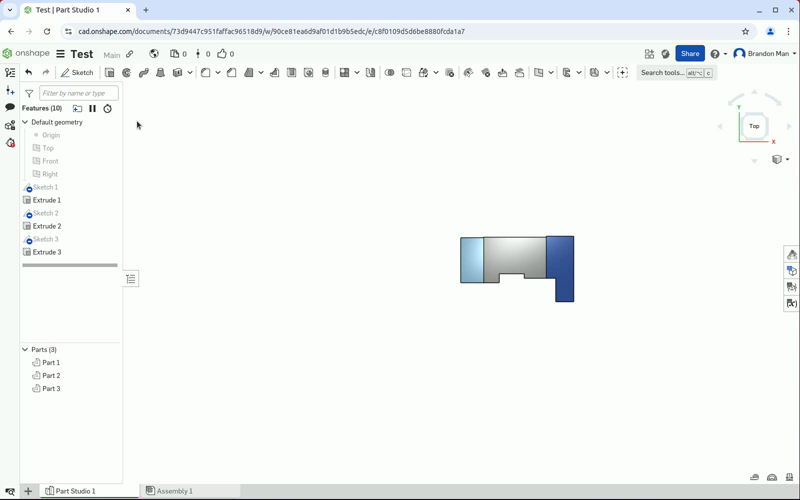
key(shift+h)
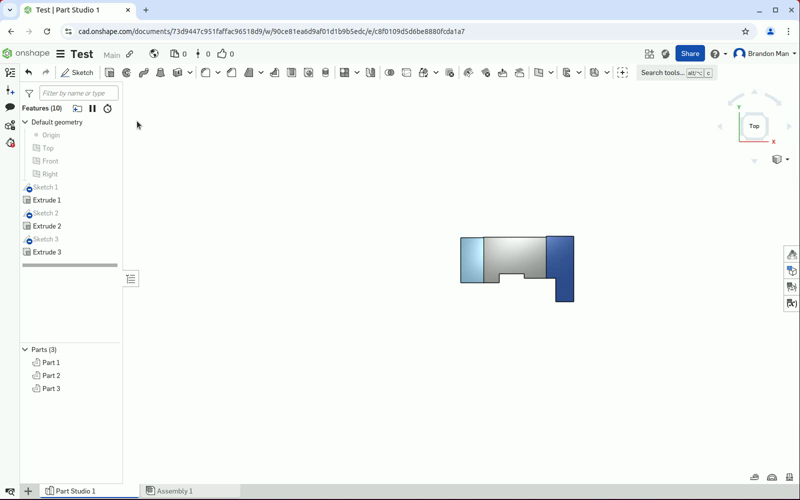
key(shift+h)
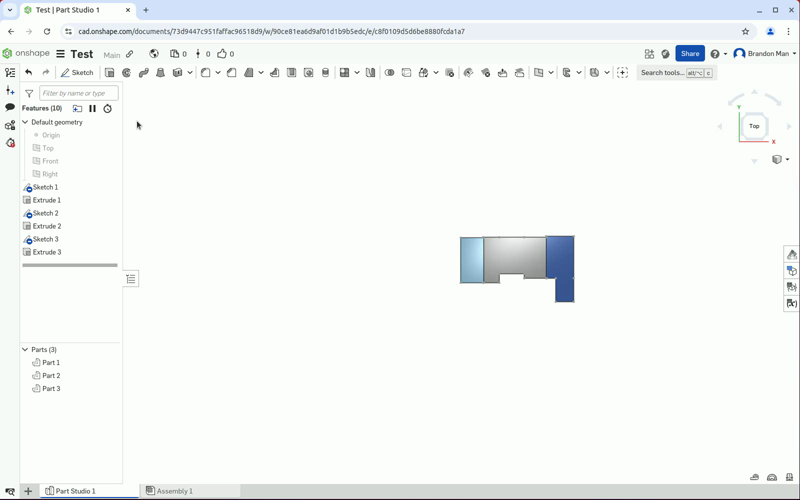
key(shift+7)
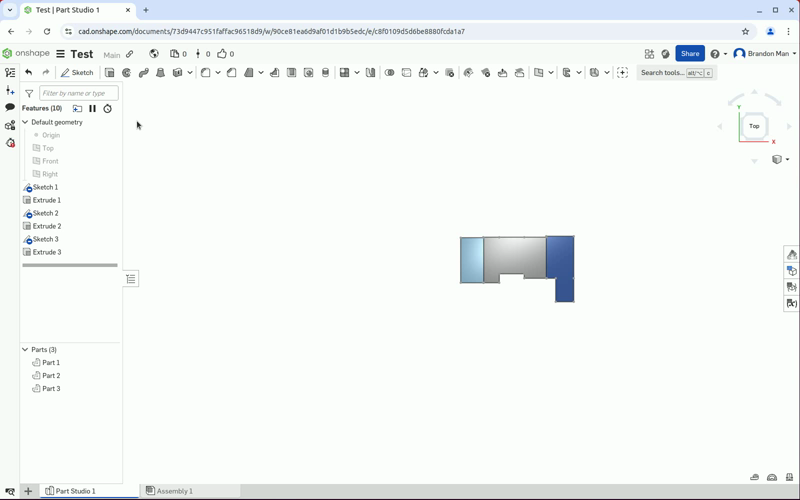
key(up, 3)
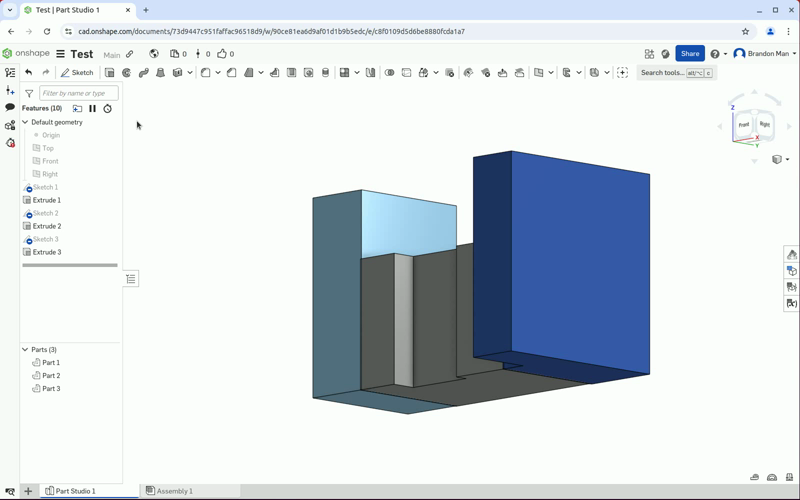
key(left, 3)
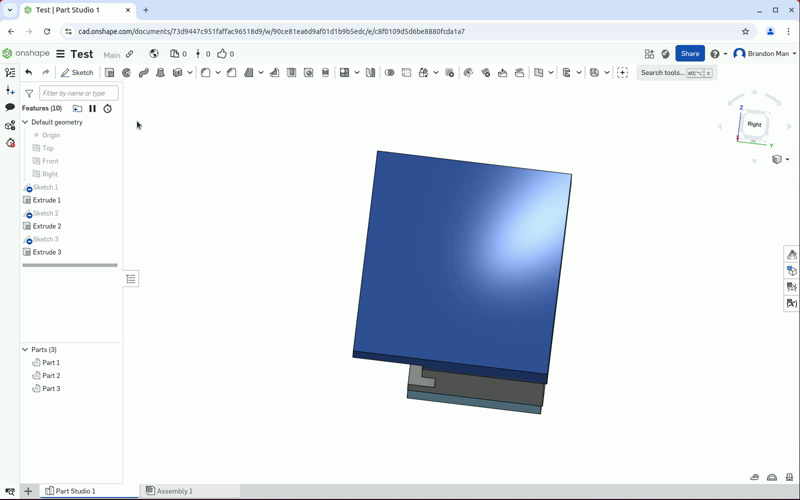
key(right, 3)
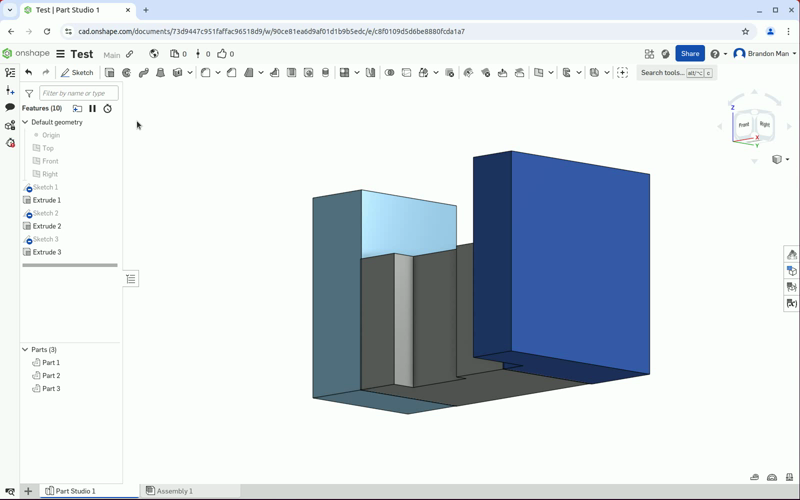
key(down, 3)
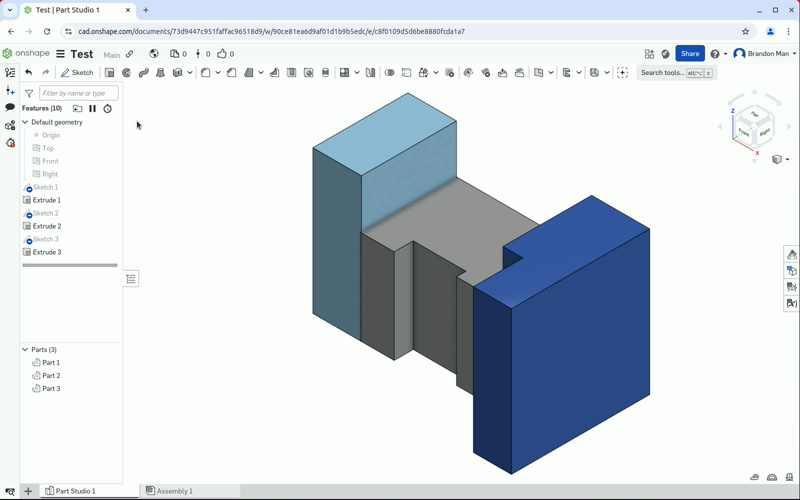
mouse_move(73, 189)
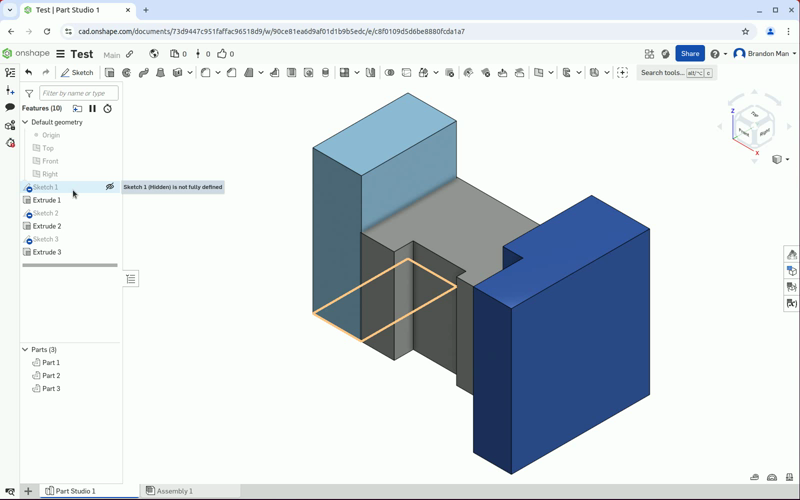
click(73, 189)